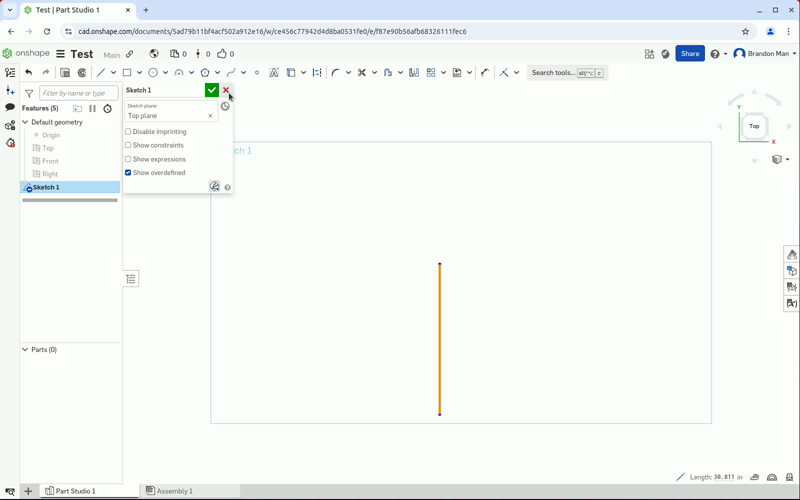
key(shift+h)
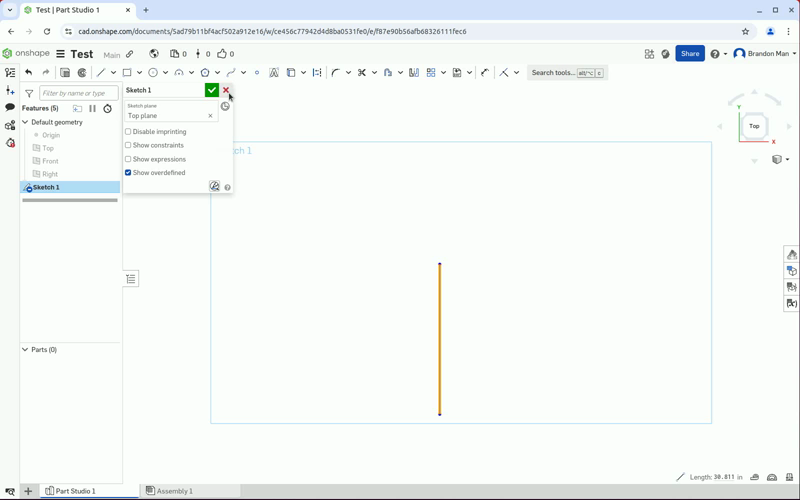
key(shift+s)
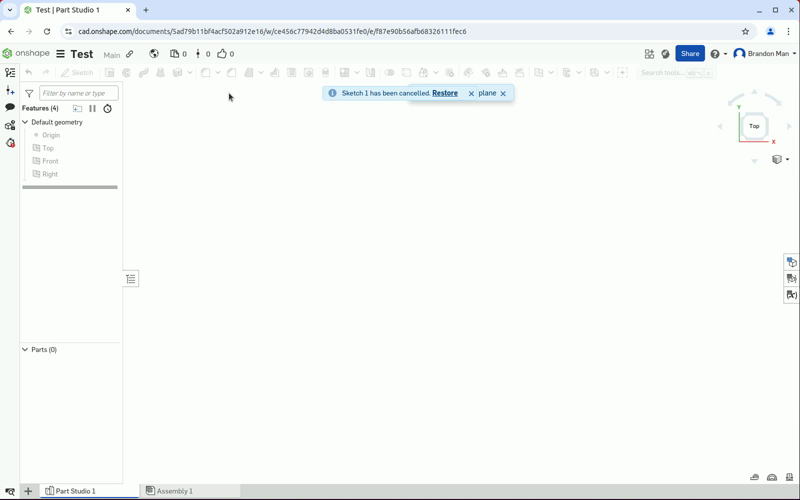
mouse_move(73, 150)
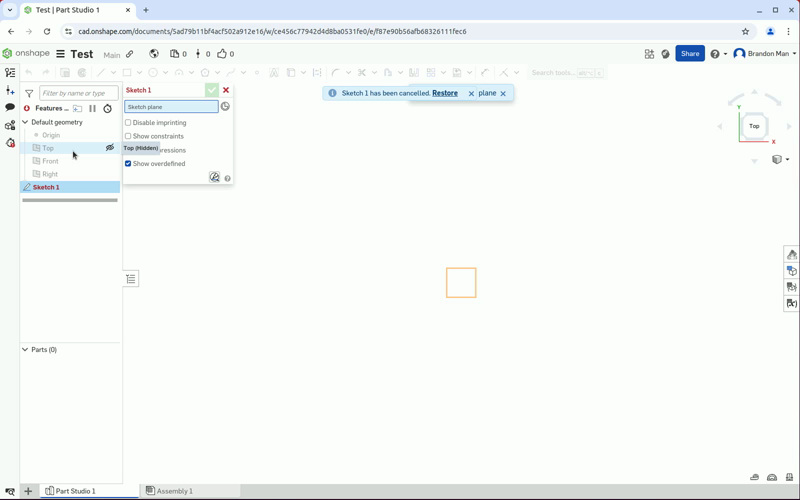
click(73, 150)
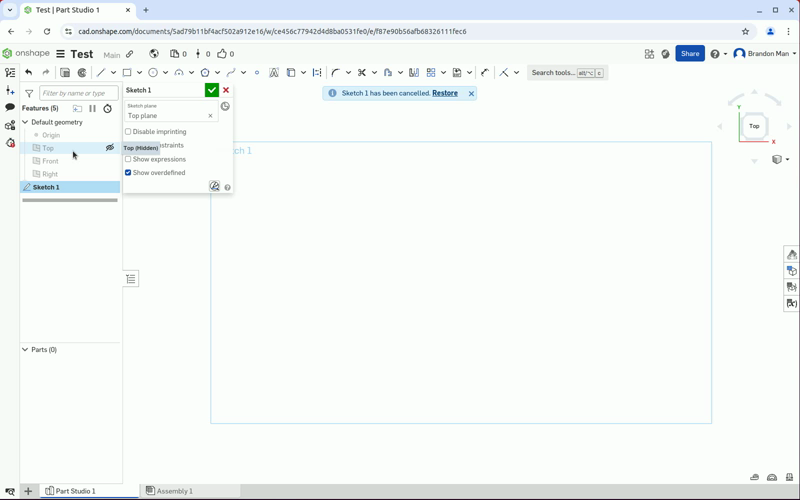
mouse_move(73, 352)
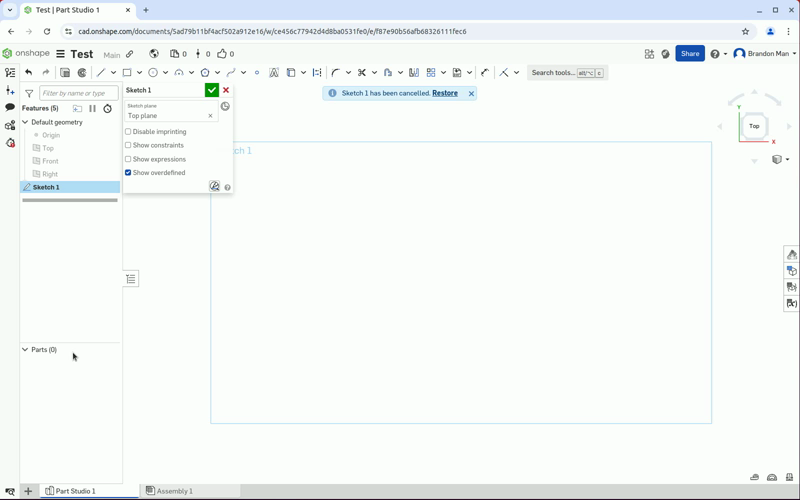
key(y)
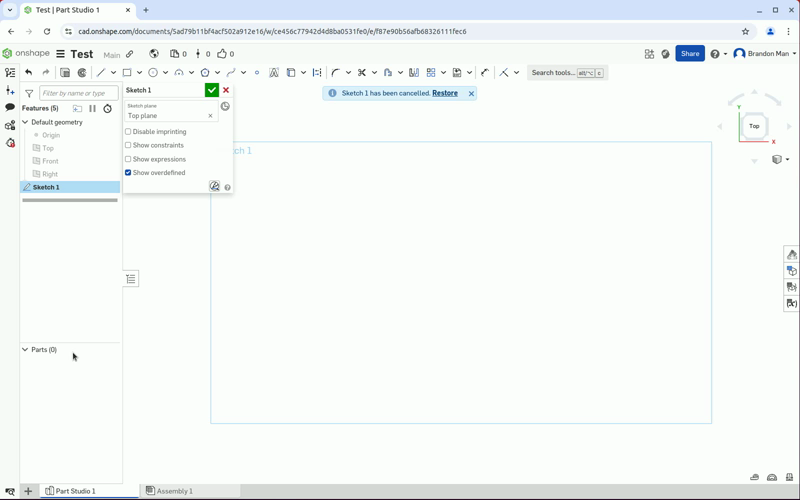
key(l)
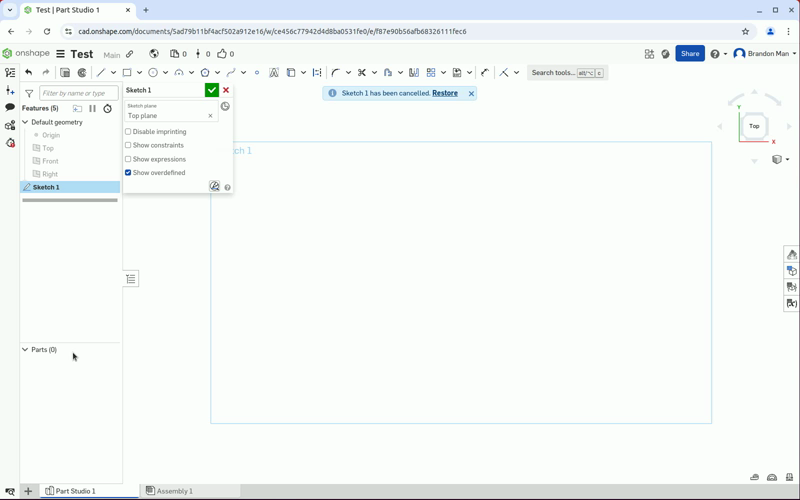
key_down(shift)
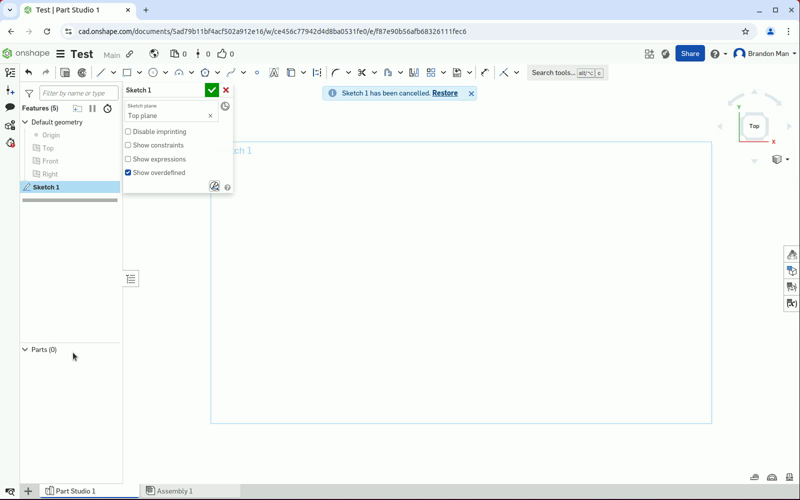
mouse_move(422, 340)
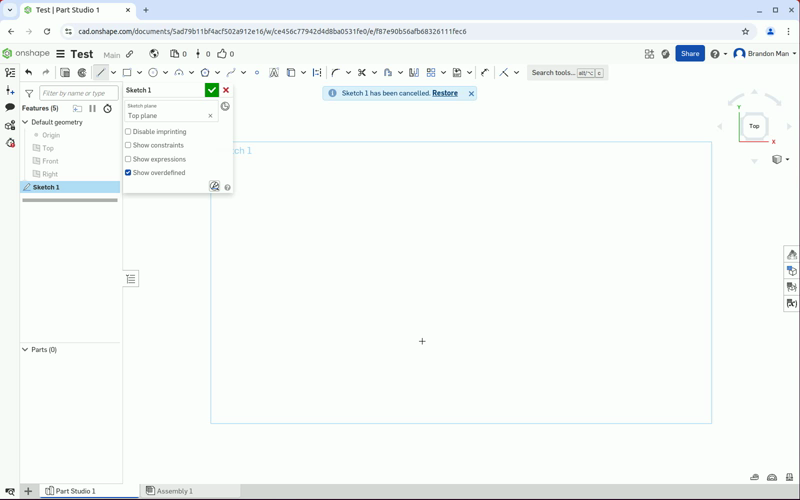
click(422, 340)
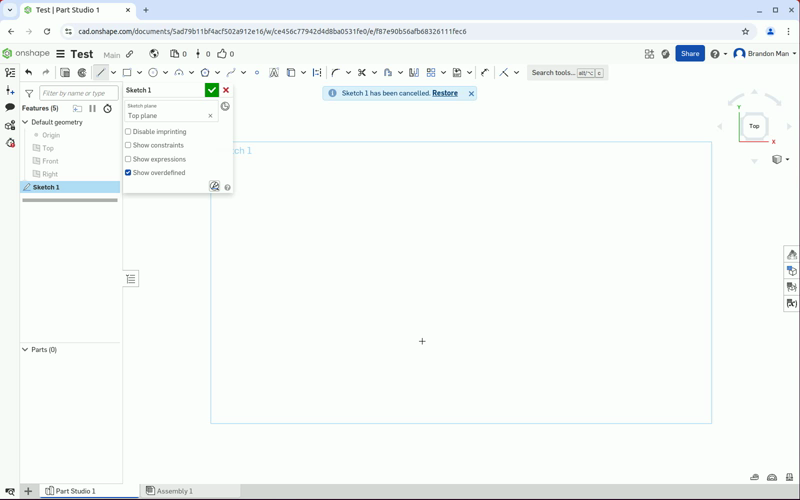
key_up(shift)
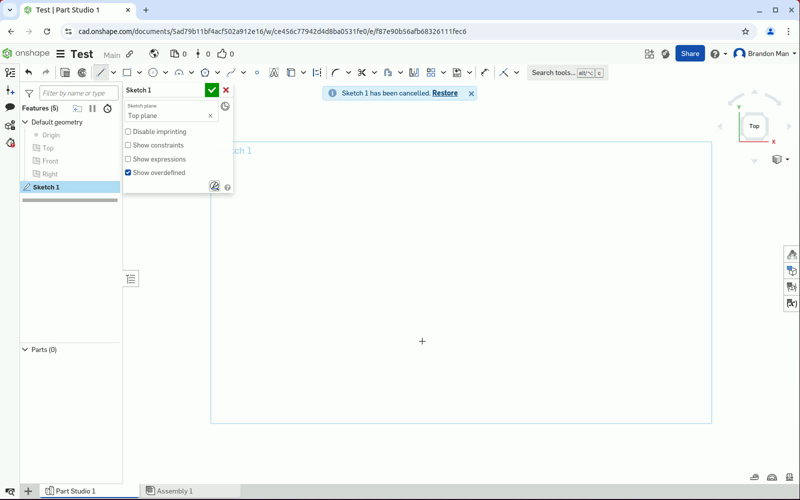
key_down(shift)
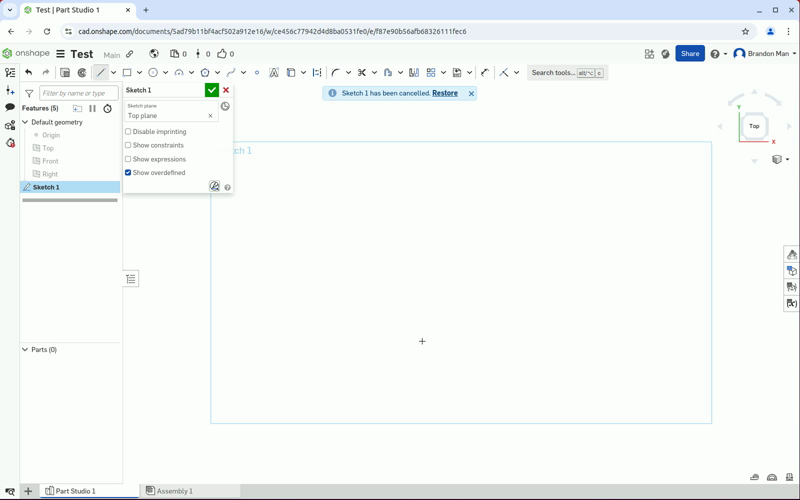
mouse_move(499, 340)
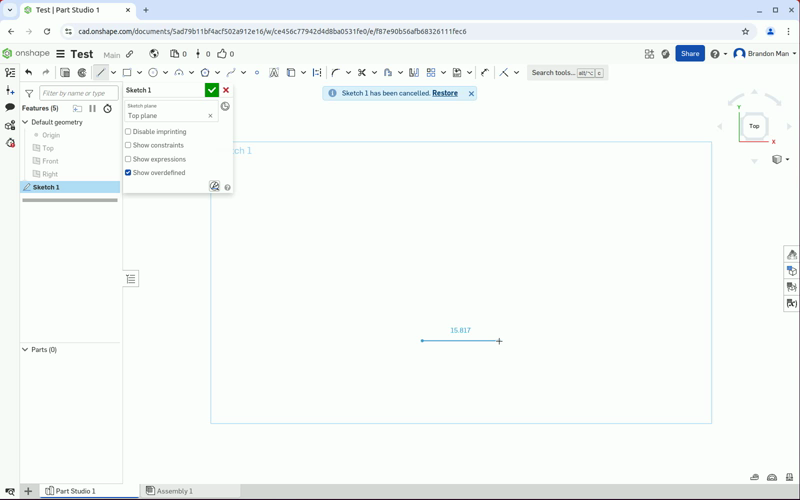
click(499, 340)
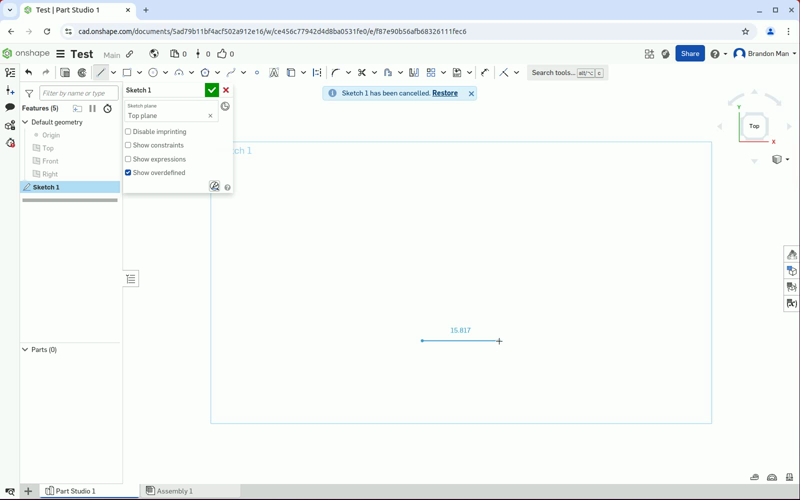
key_up(shift)
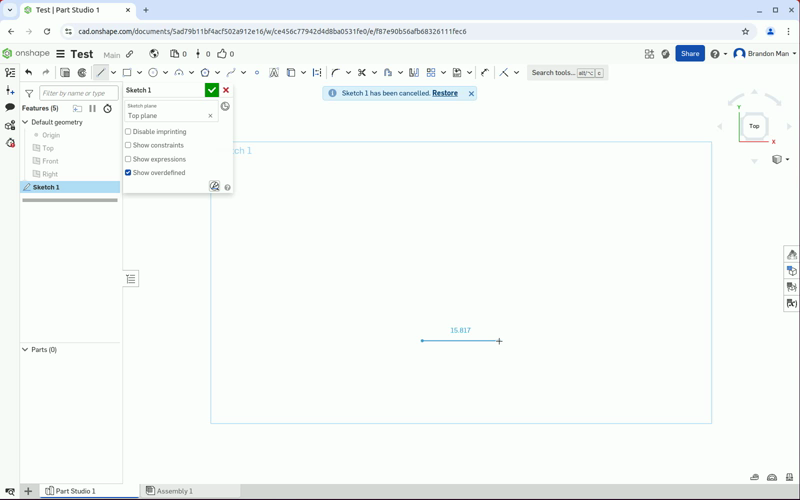
key_down(shift)
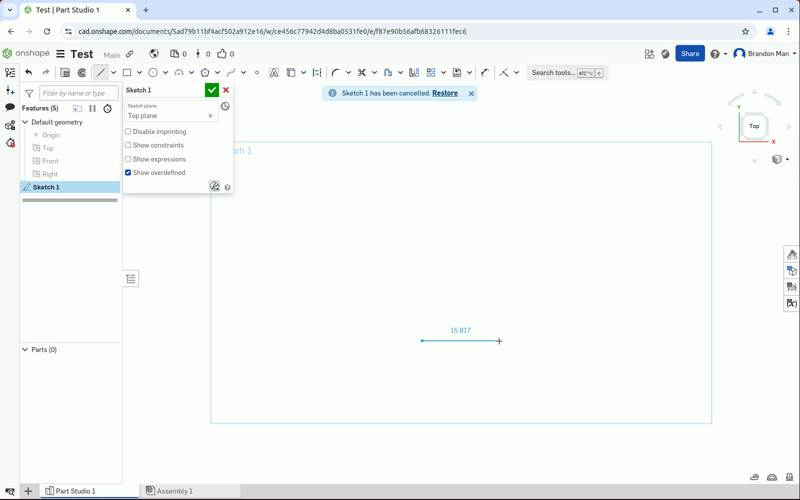
mouse_move(499, 237)
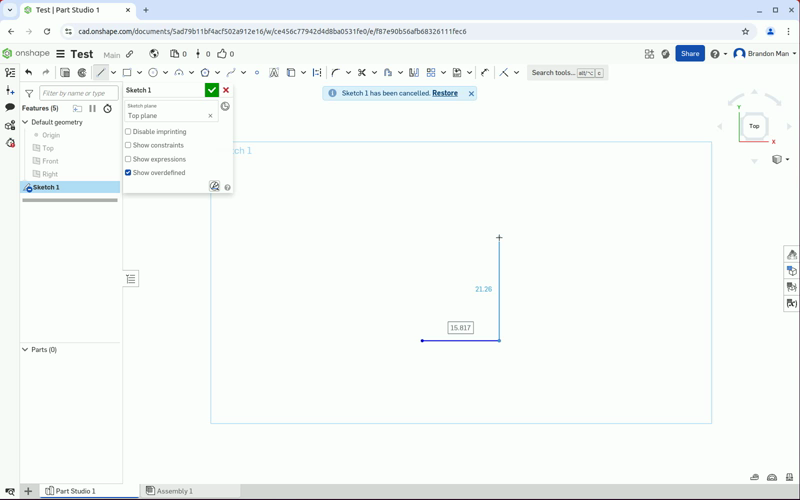
click(499, 237)
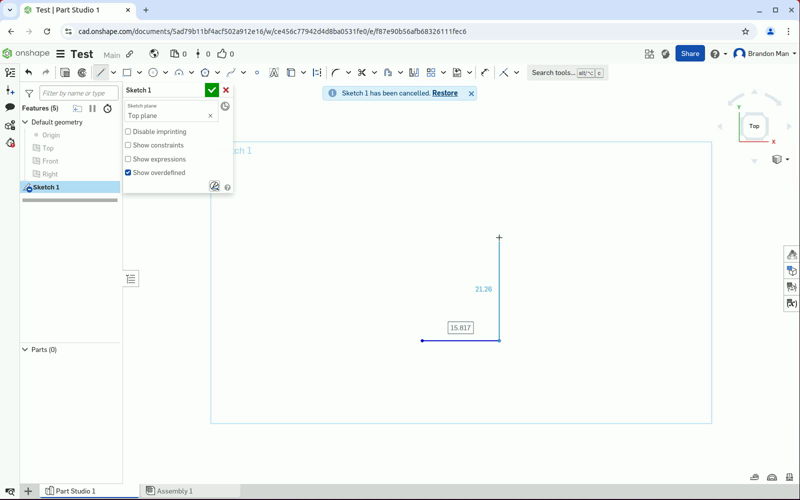
key_up(shift)
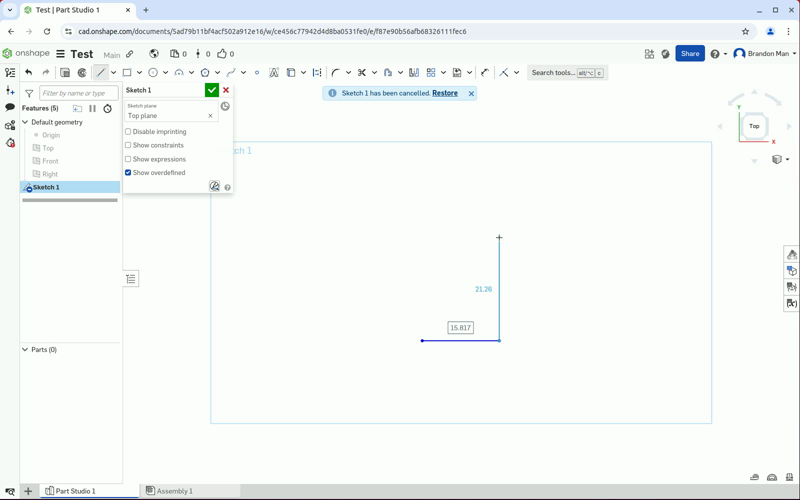
key_down(shift)
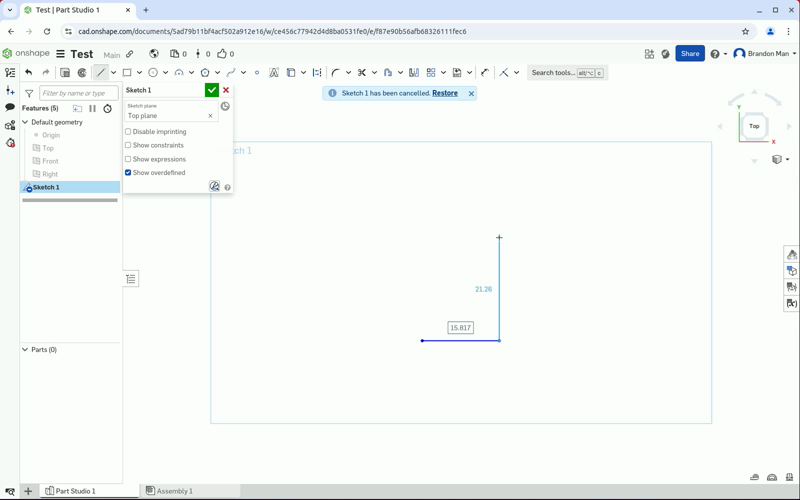
mouse_move(529, 237)
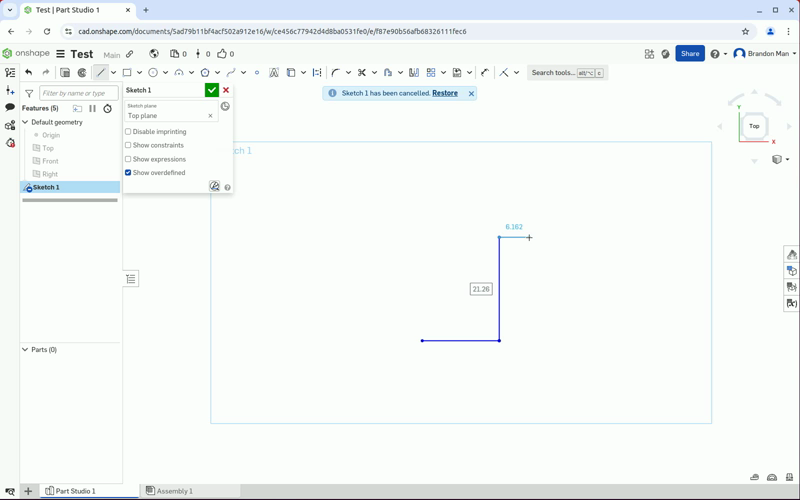
mouse_move(461, 211)
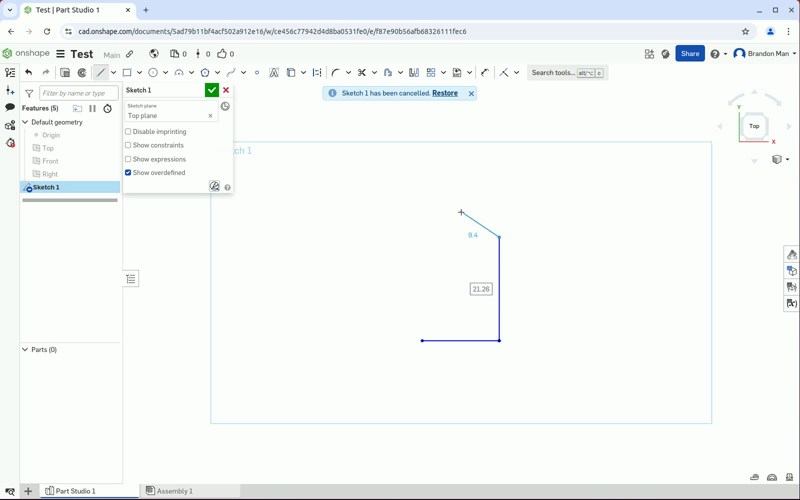
click(461, 211)
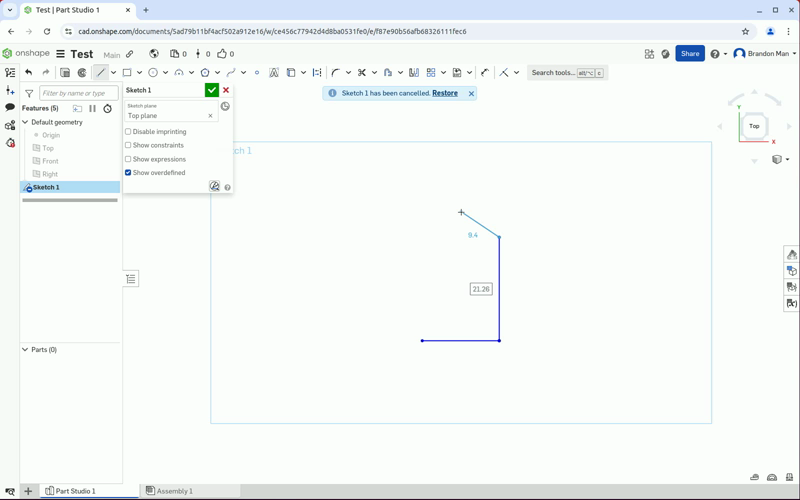
key_up(shift)
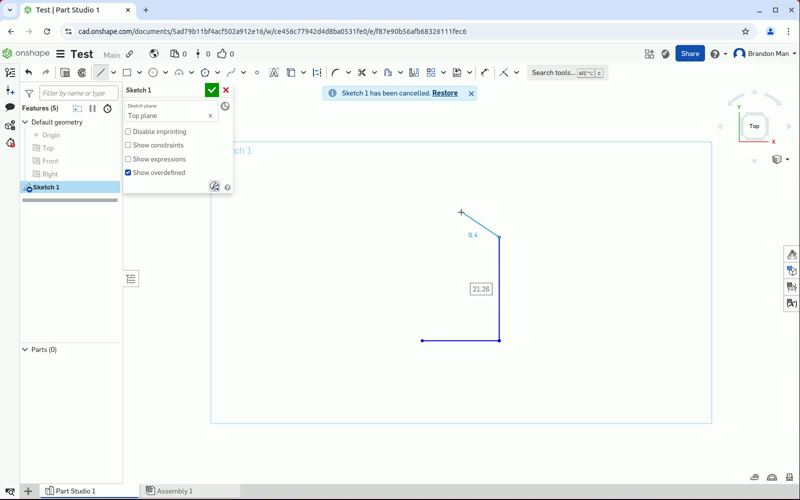
key_down(shift)
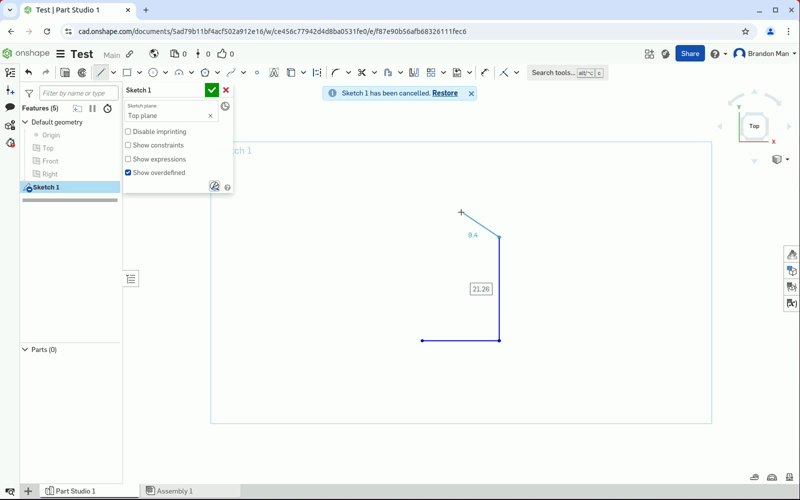
mouse_move(491, 211)
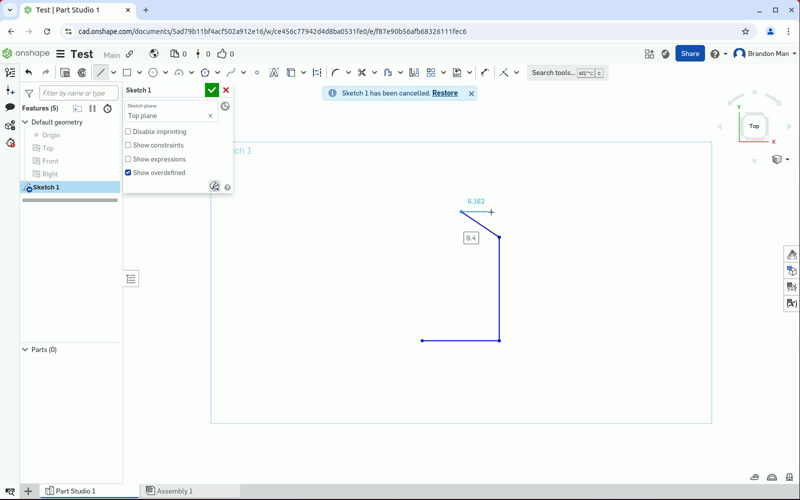
mouse_move(422, 237)
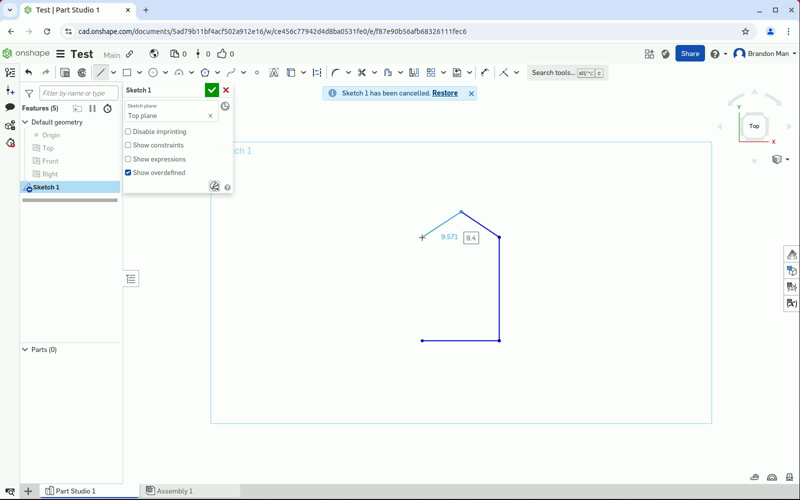
click(422, 237)
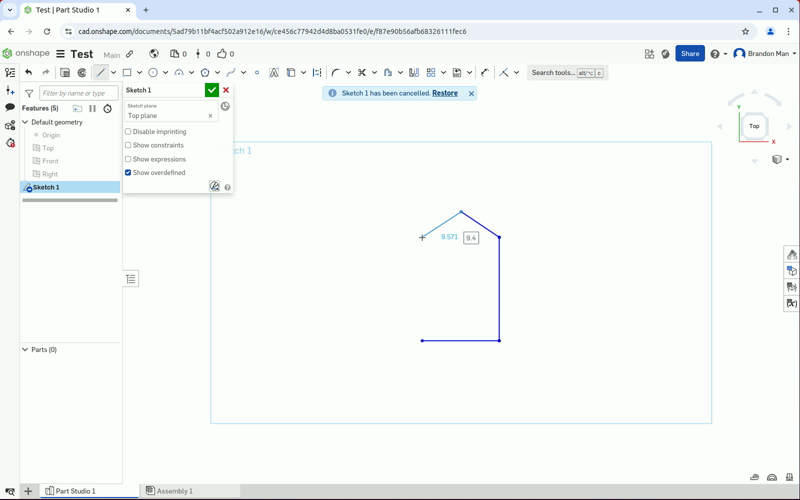
key_up(shift)
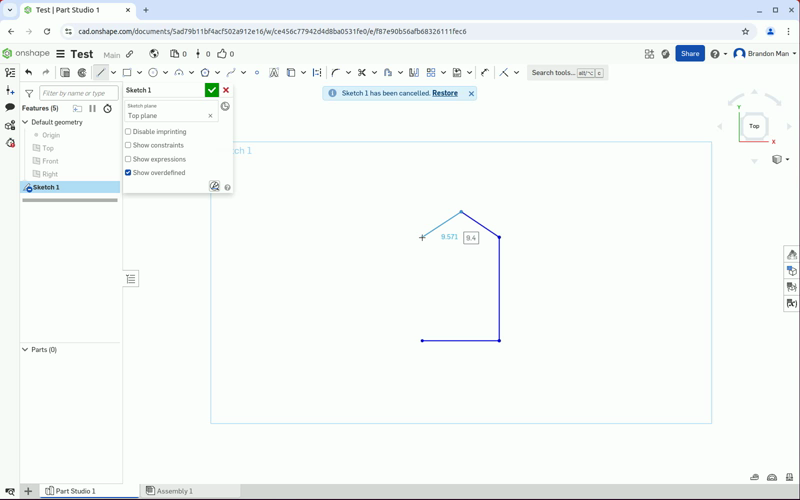
key_down(shift)
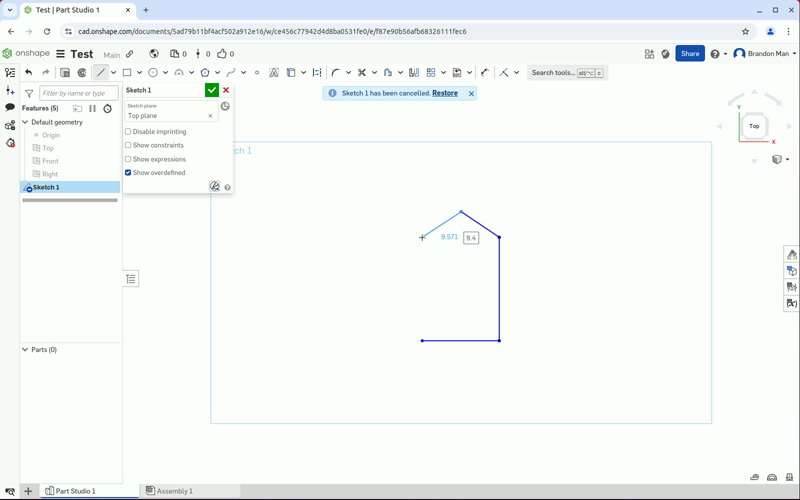
mouse_move(422, 340)
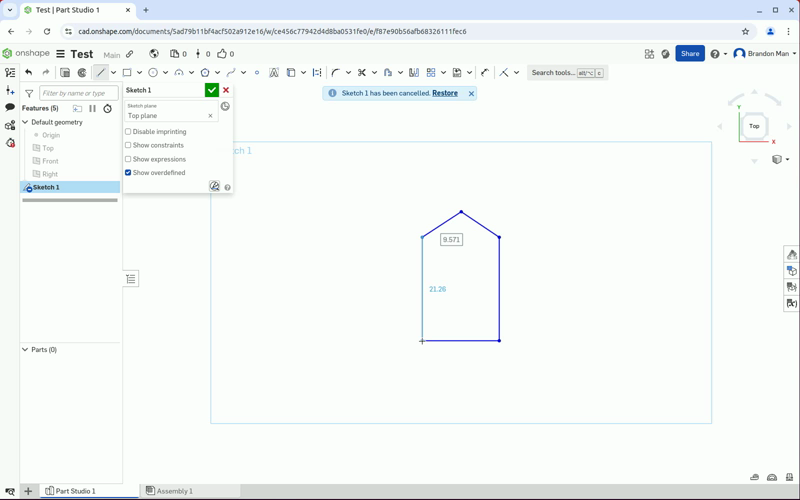
key_up(shift)
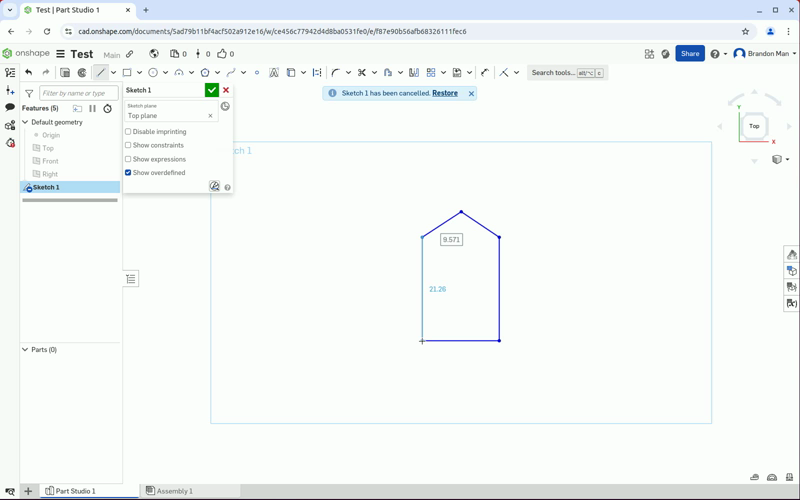
click(422, 340)
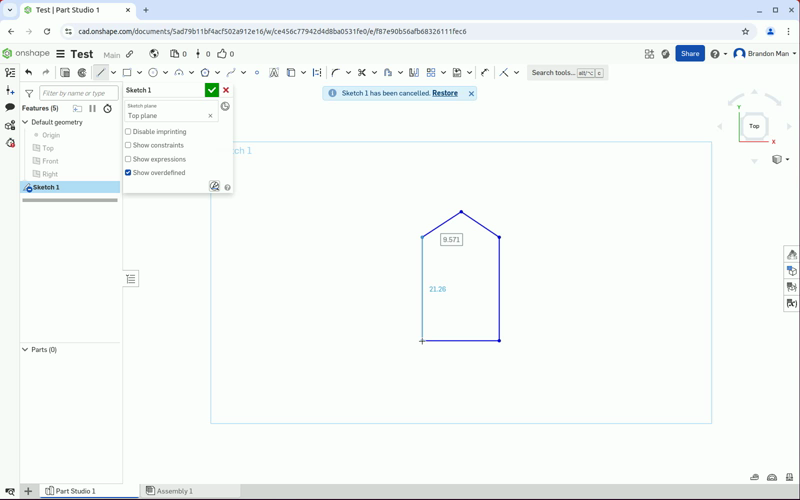
key(esc)
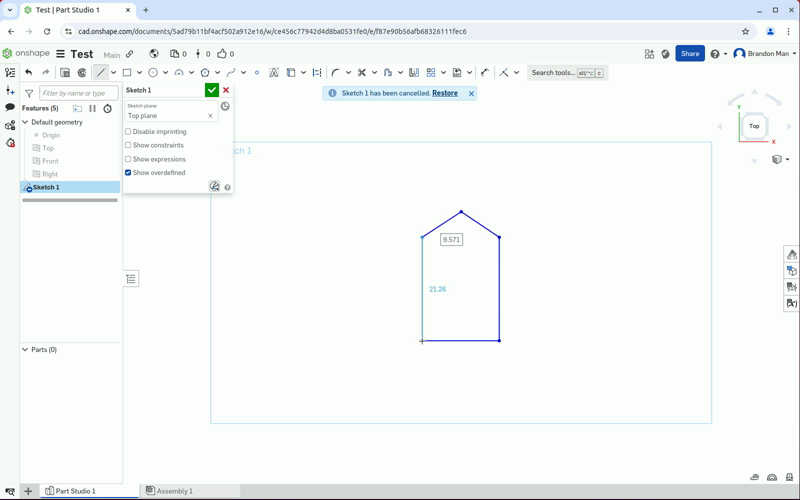
mouse_move(431, 314)
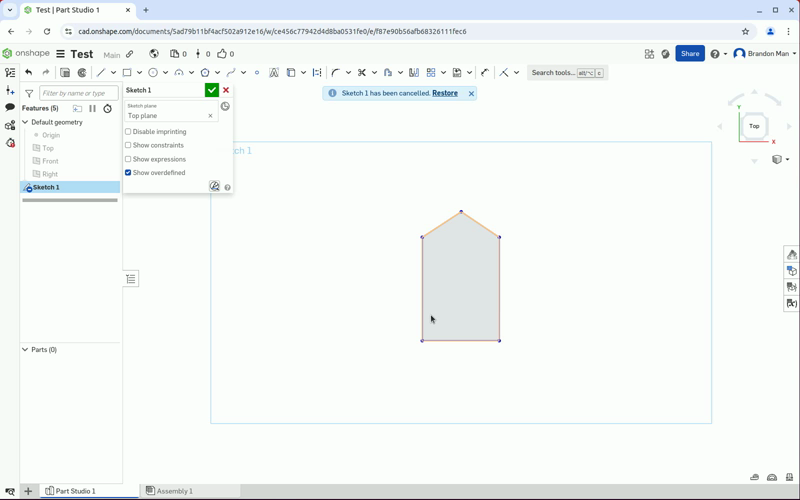
click(431, 314)
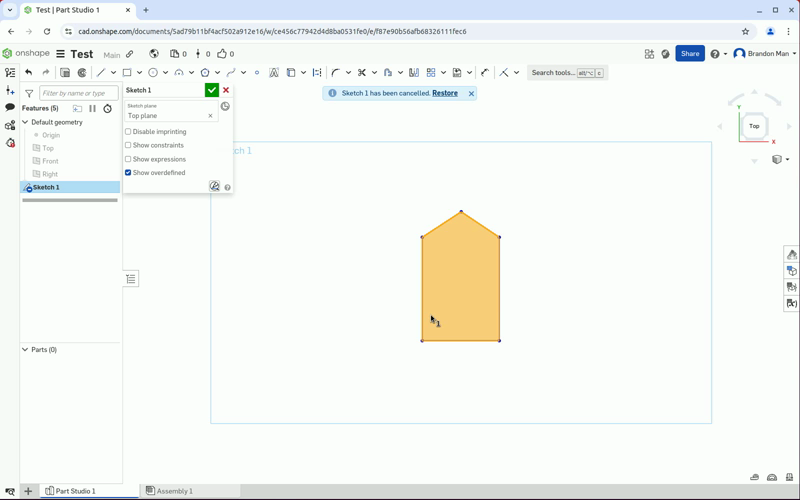
mouse_move(73, 352)
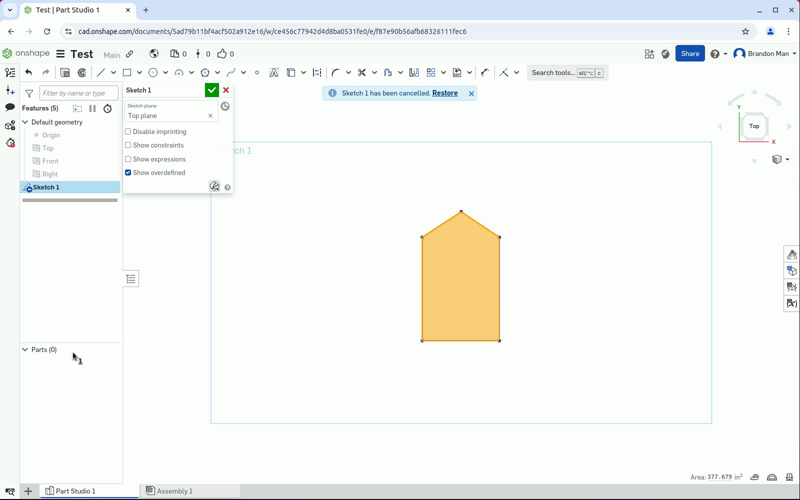
key(shift+y)
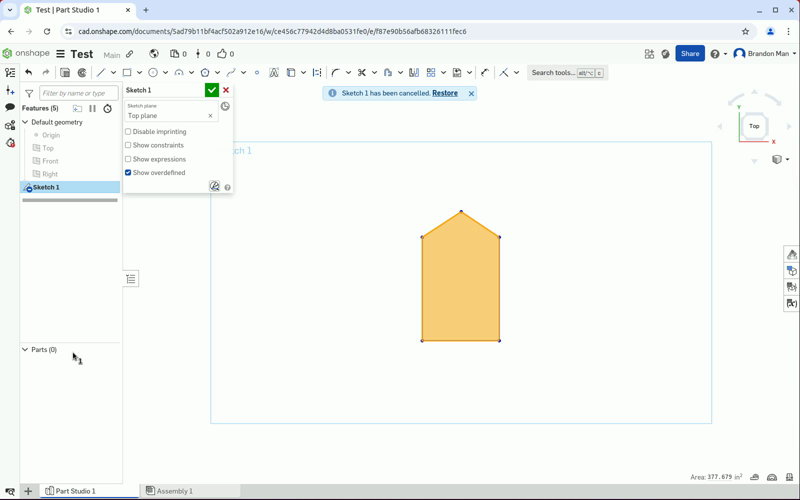
key(shift+e)
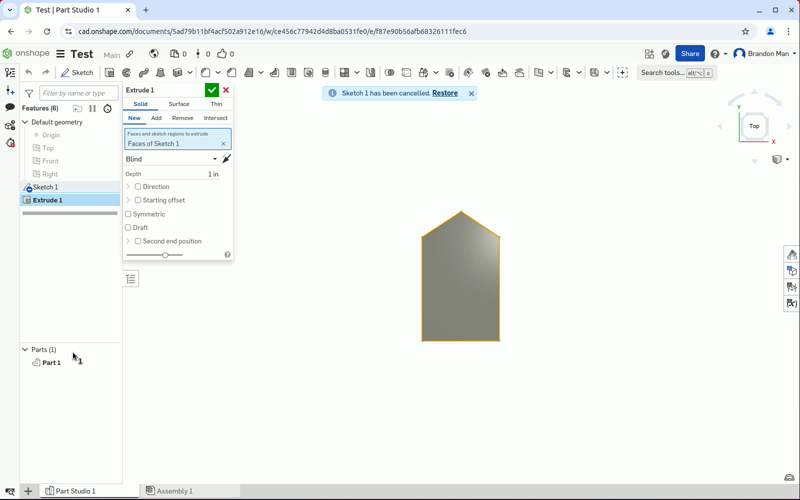
mouse_move(143, 106)
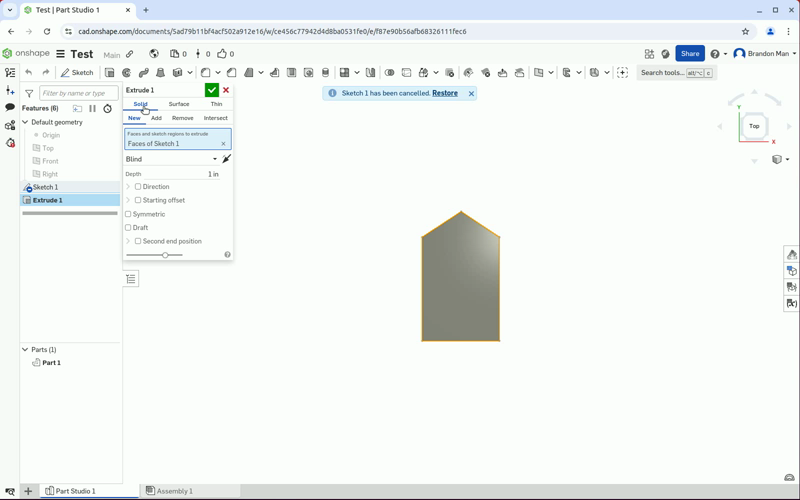
click(143, 106)
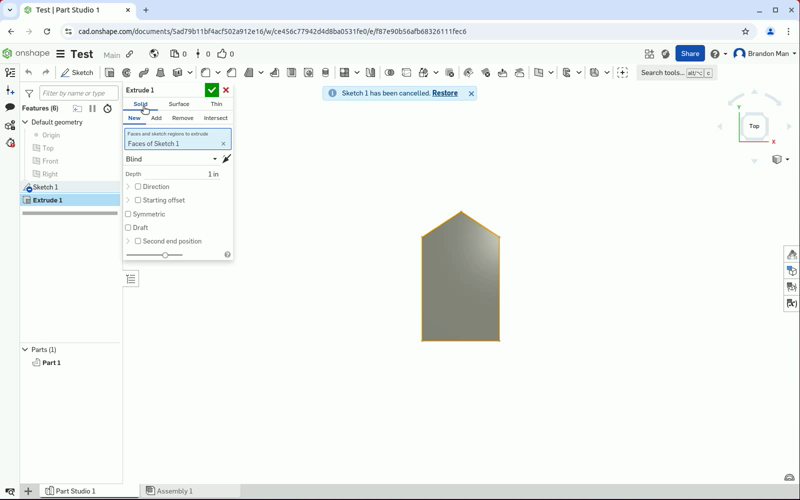
mouse_move(137, 120)
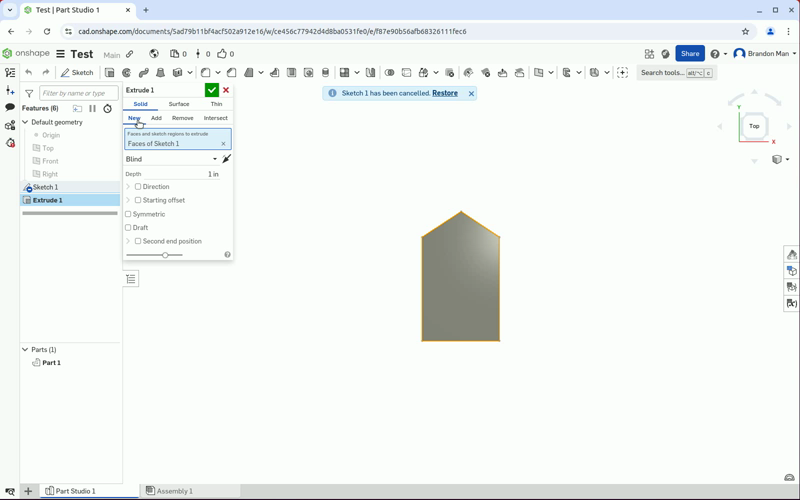
click(137, 120)
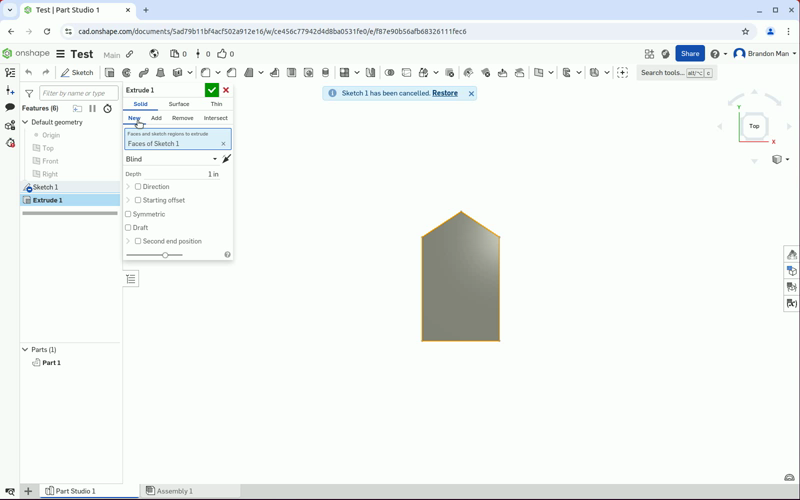
key(tab, 4)
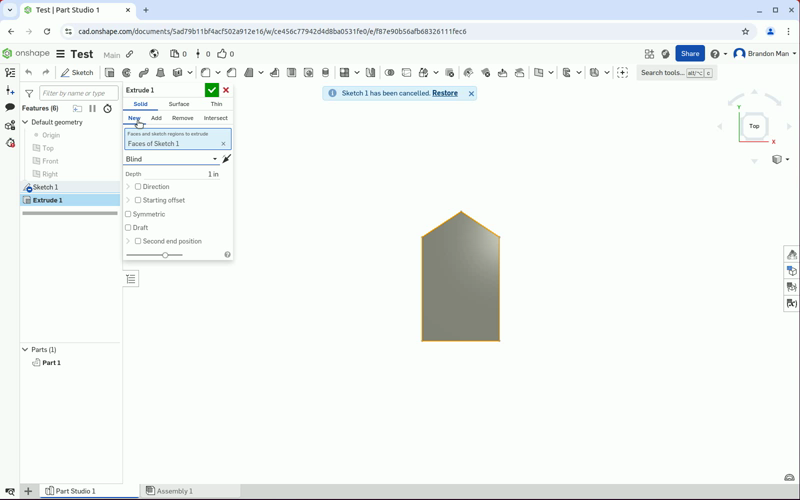
text(6.258)
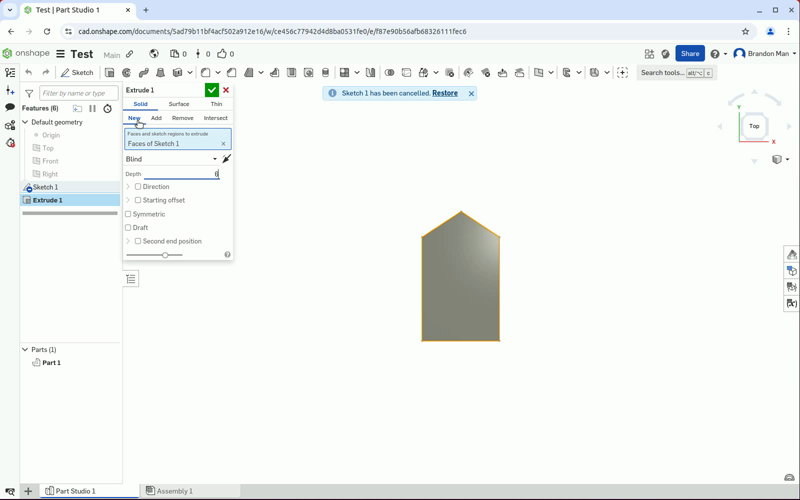
key(enter)
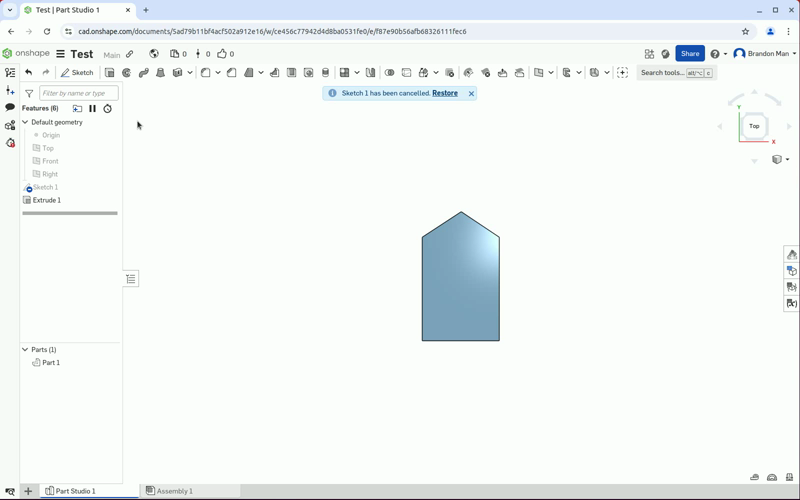
key(shift+h)
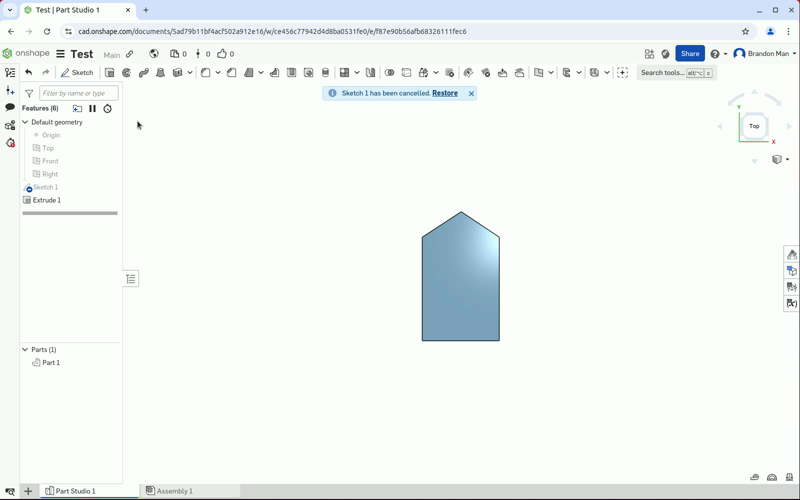
key(shift+h)
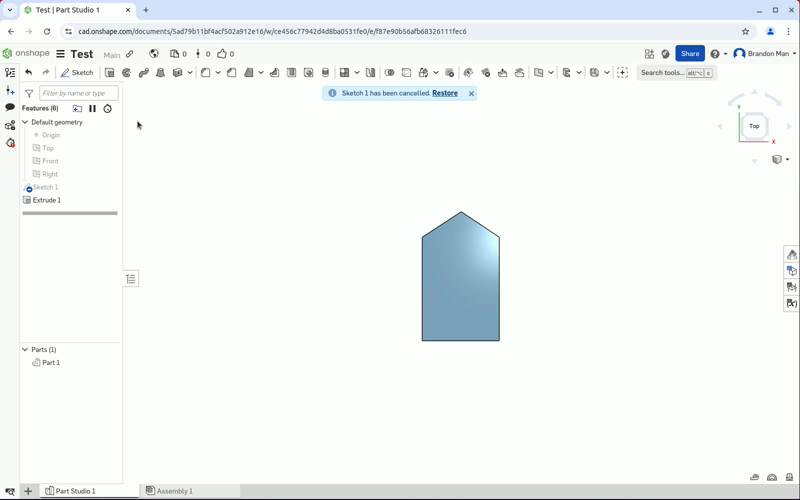
mouse_move(73, 189)
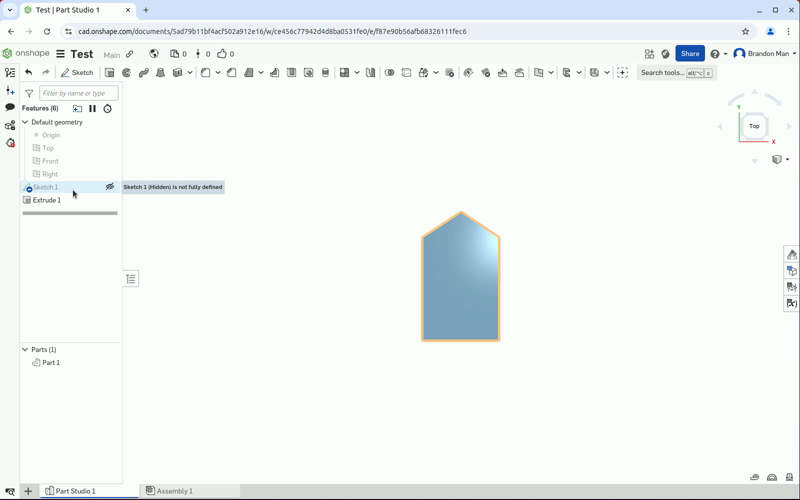
click(73, 189)
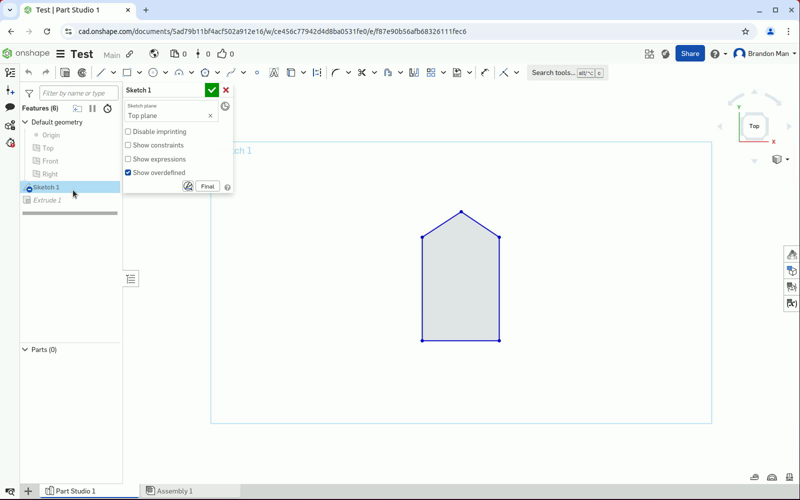
mouse_move(229, 92)
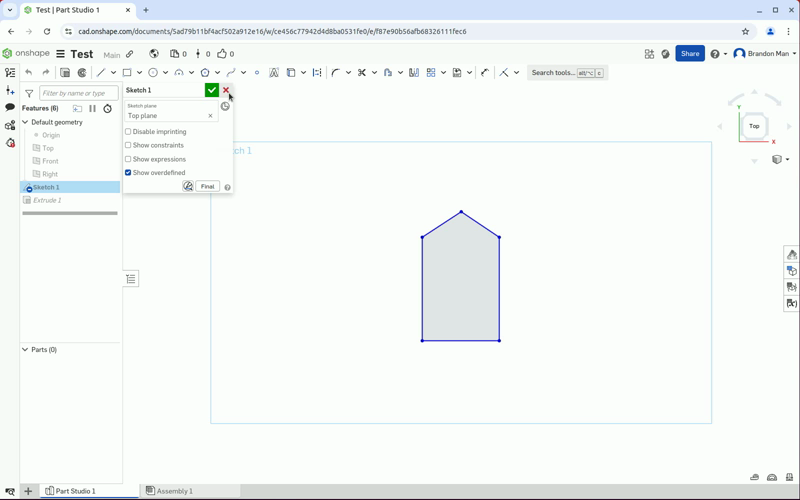
click(229, 92)
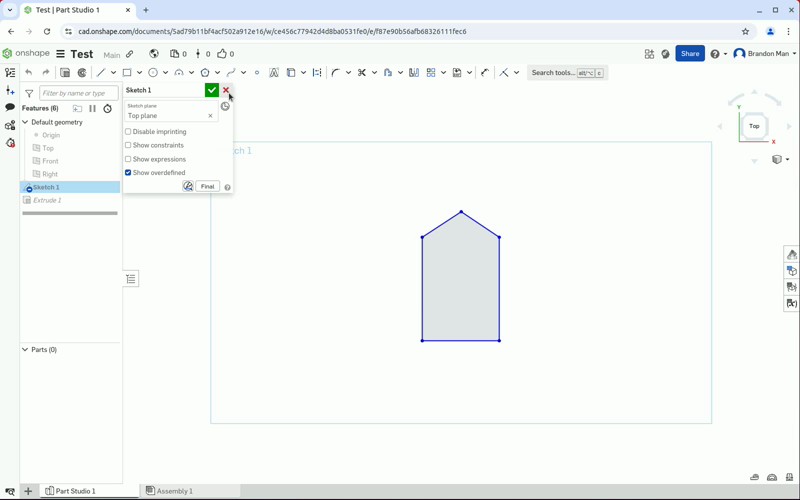
key(shift+s)
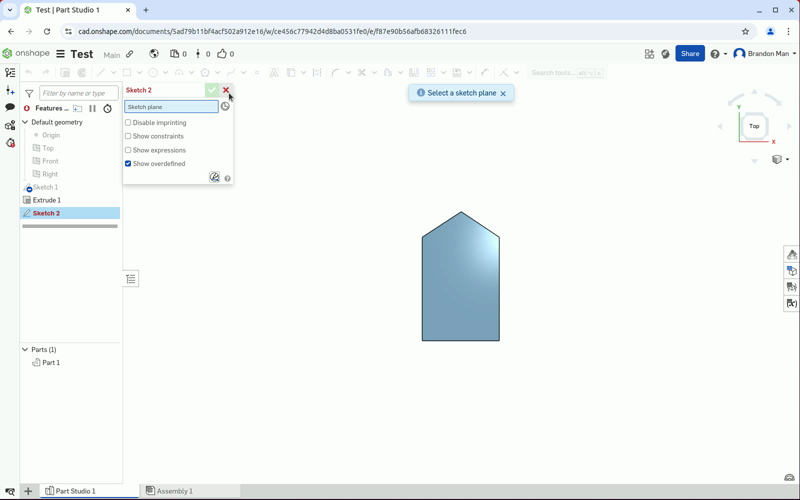
mouse_move(73, 150)
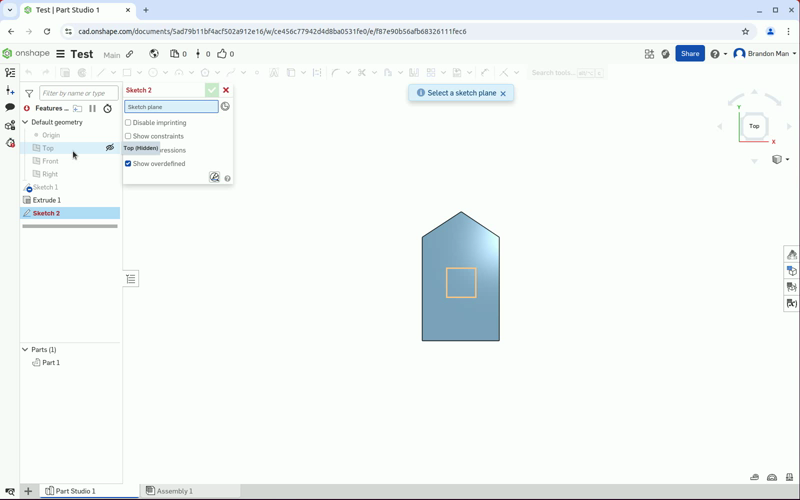
click(73, 150)
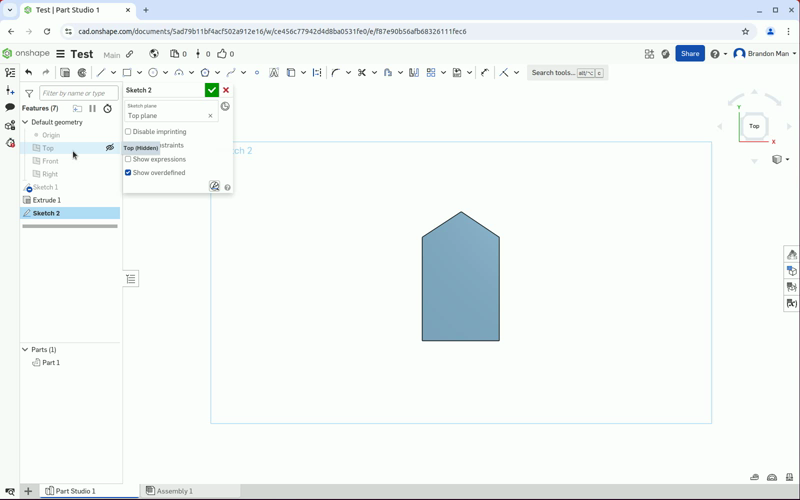
mouse_move(73, 352)
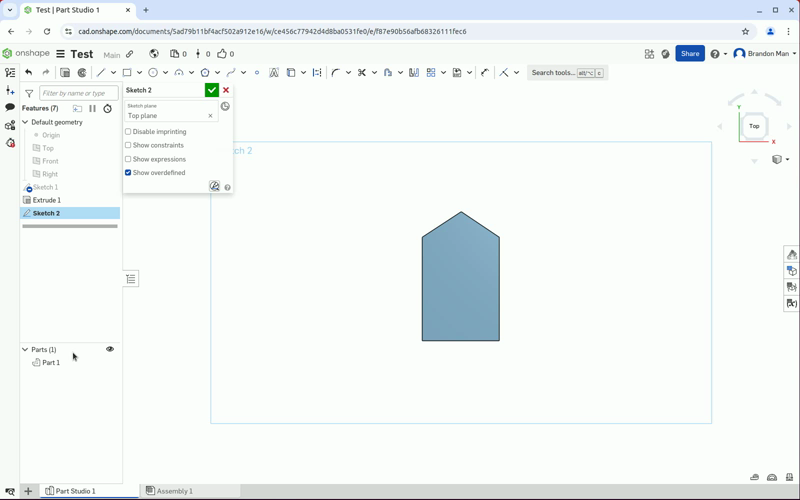
key(y)
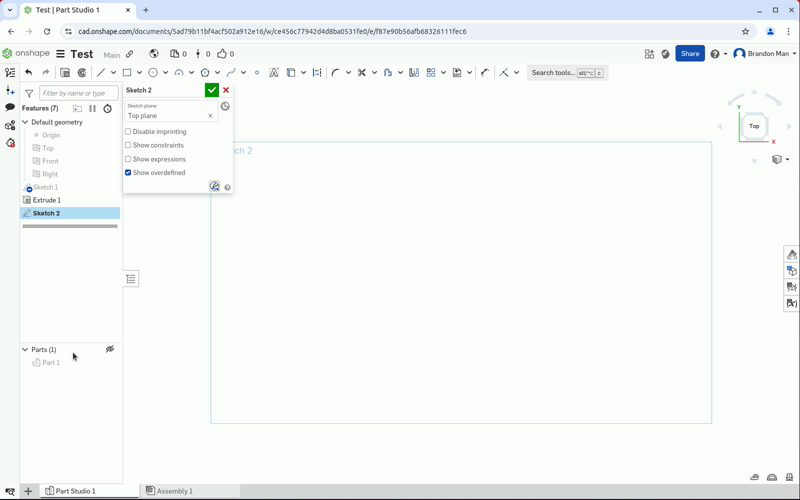
key(l)
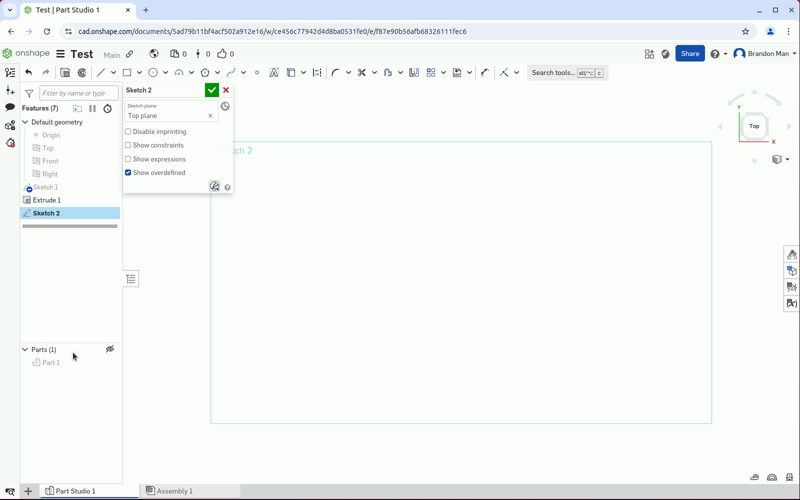
key_down(shift)
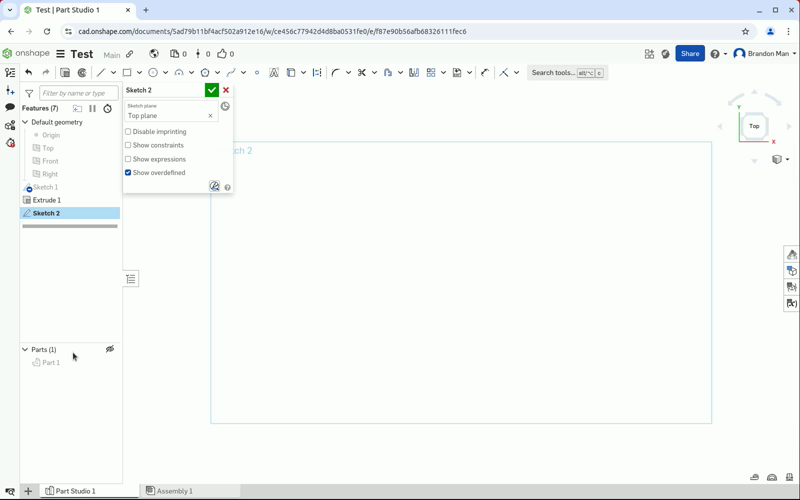
mouse_move(440, 330)
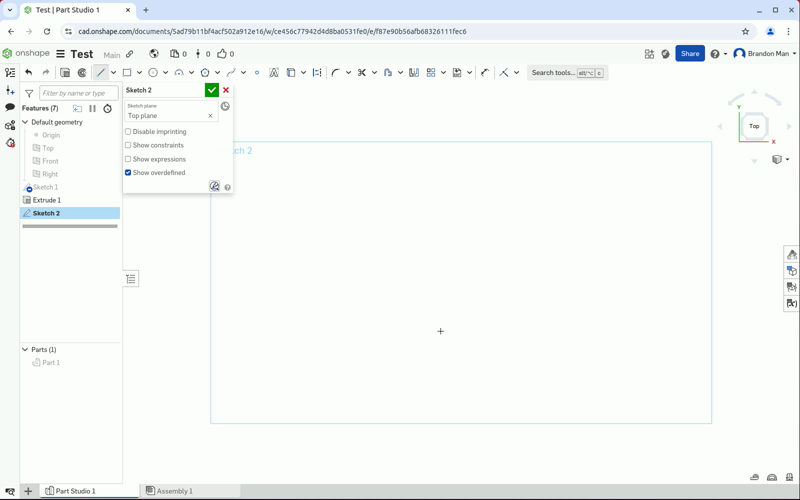
click(440, 330)
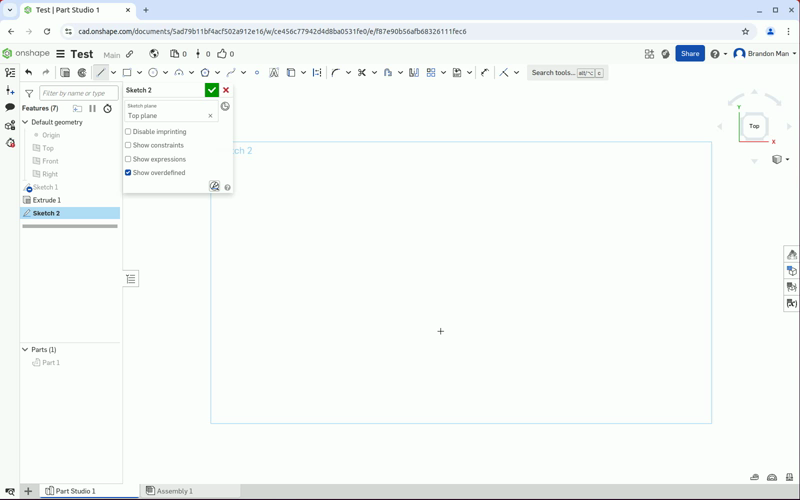
key_up(shift)
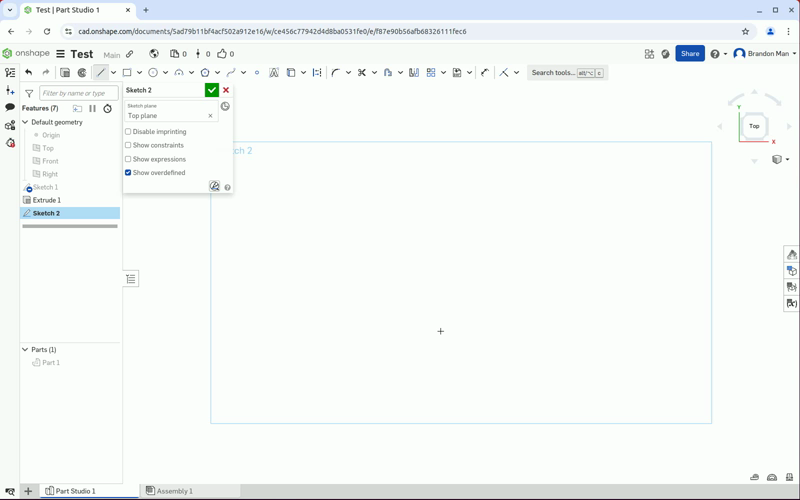
key_down(shift)
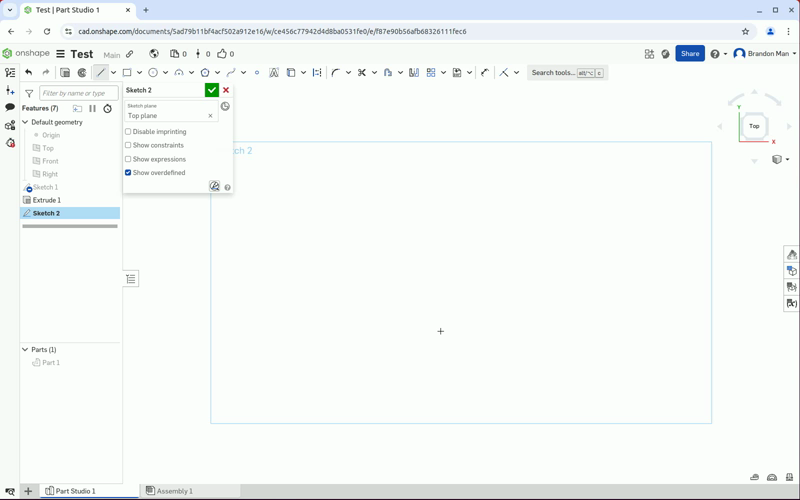
mouse_move(470, 330)
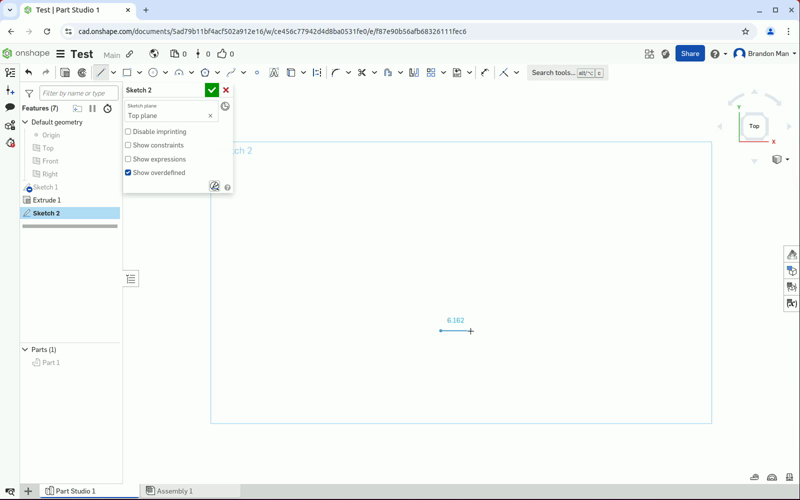
mouse_move(479, 330)
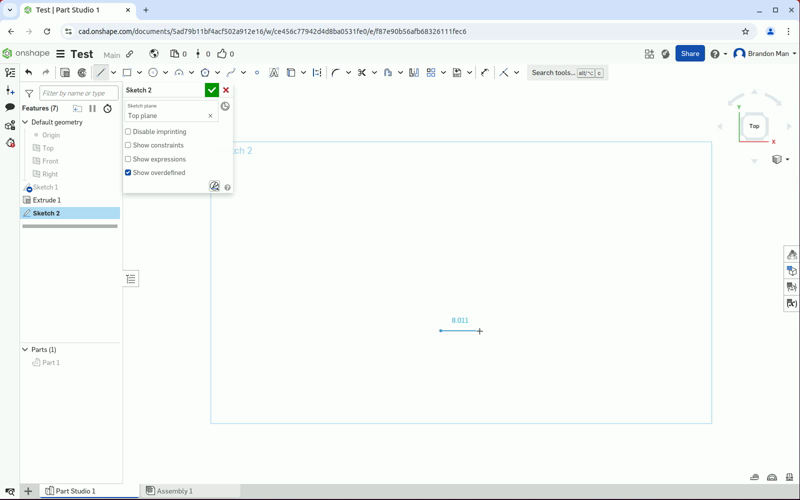
click(479, 330)
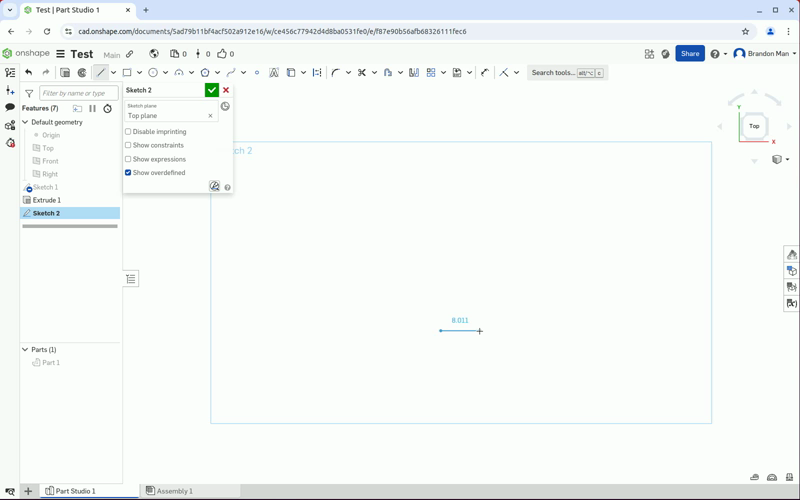
key_up(shift)
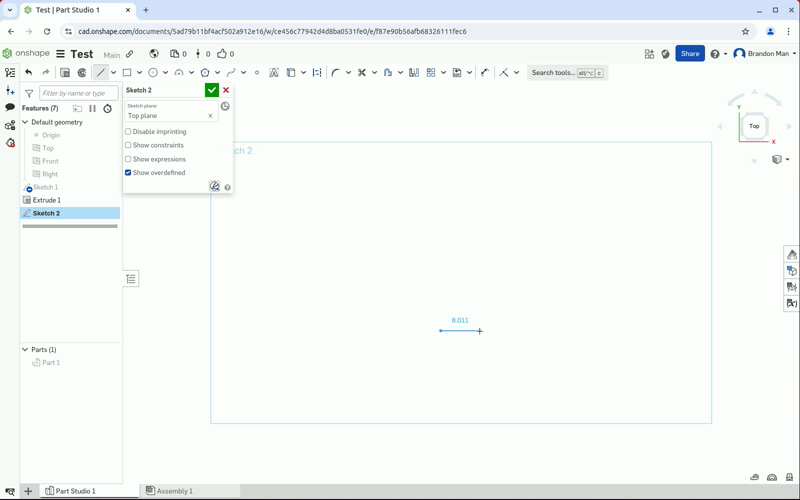
key_down(shift)
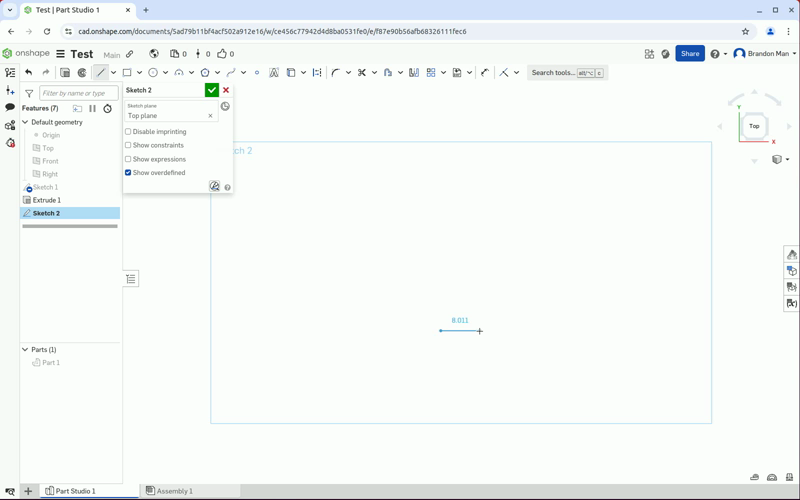
mouse_move(479, 242)
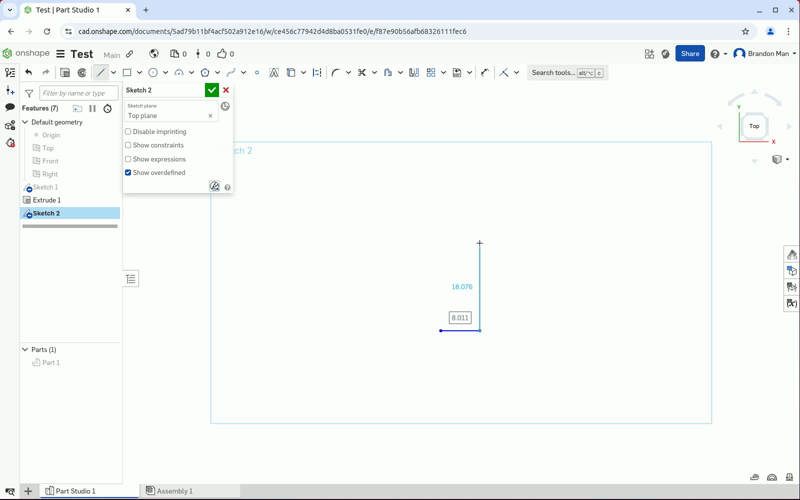
click(479, 242)
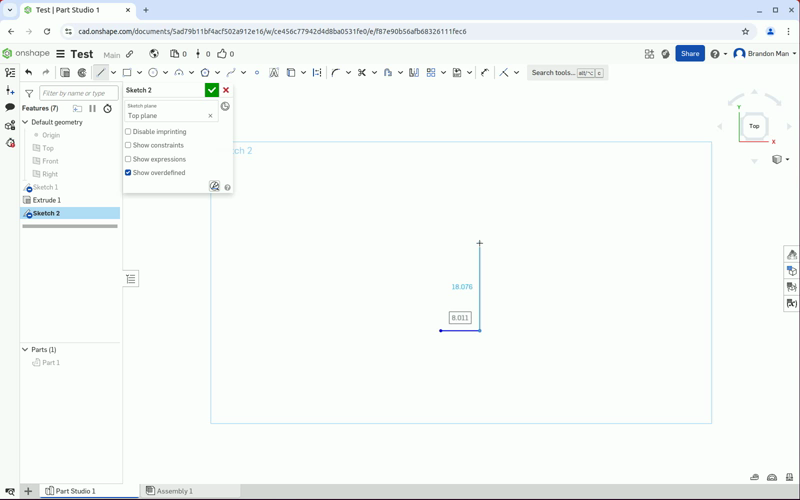
key_up(shift)
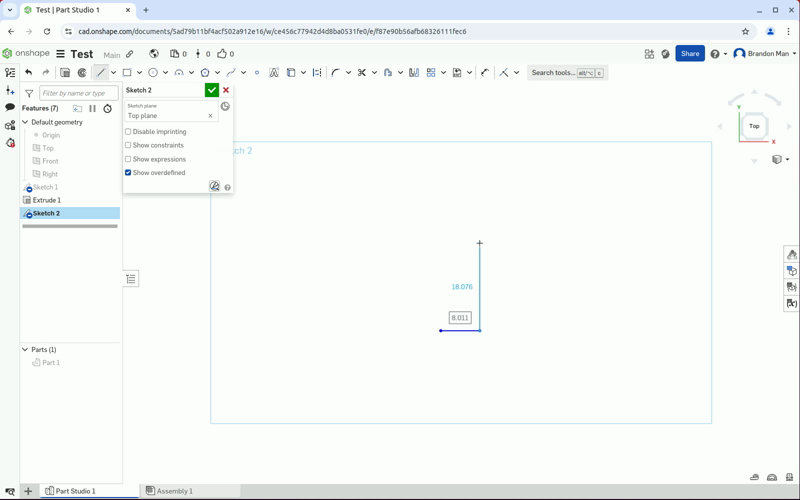
key_down(shift)
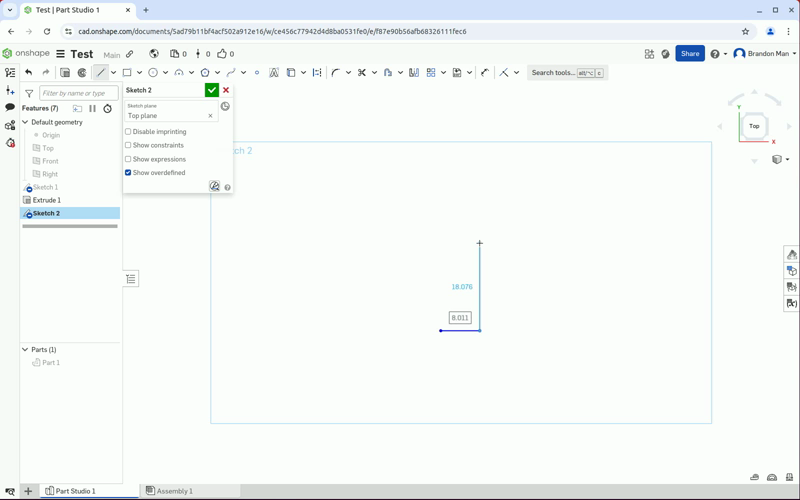
mouse_move(509, 242)
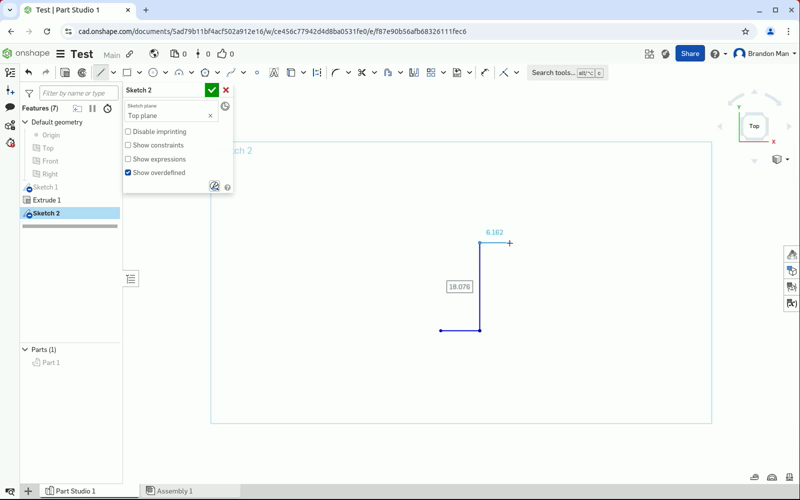
mouse_move(440, 242)
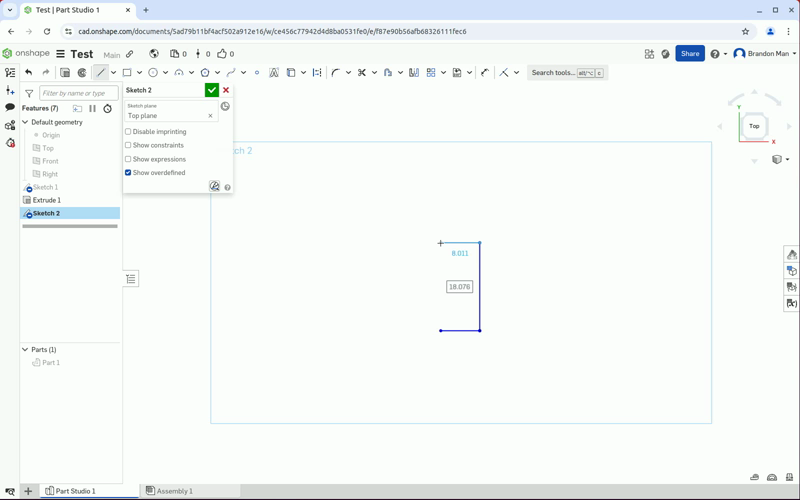
click(440, 242)
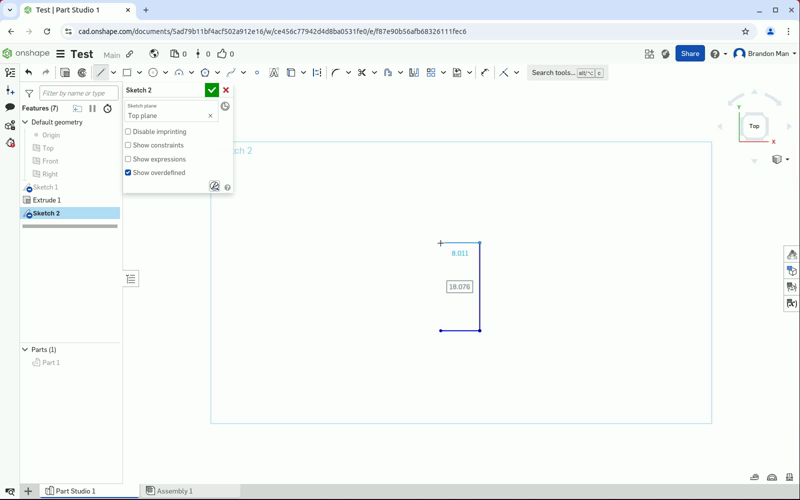
key_up(shift)
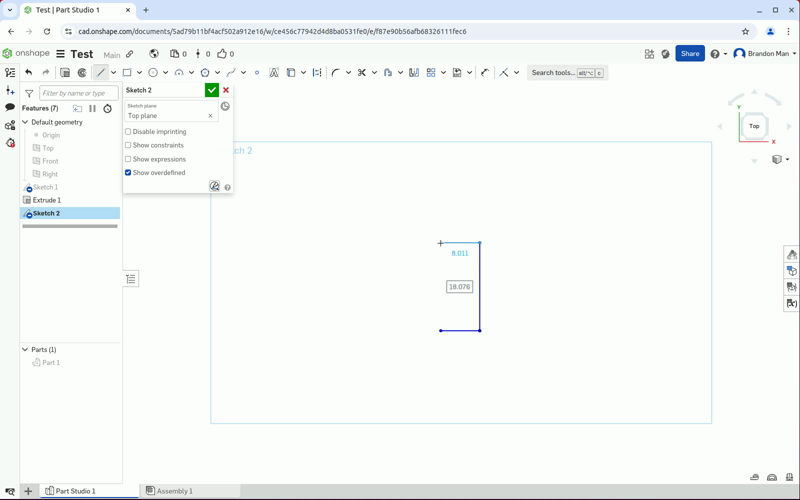
key_down(shift)
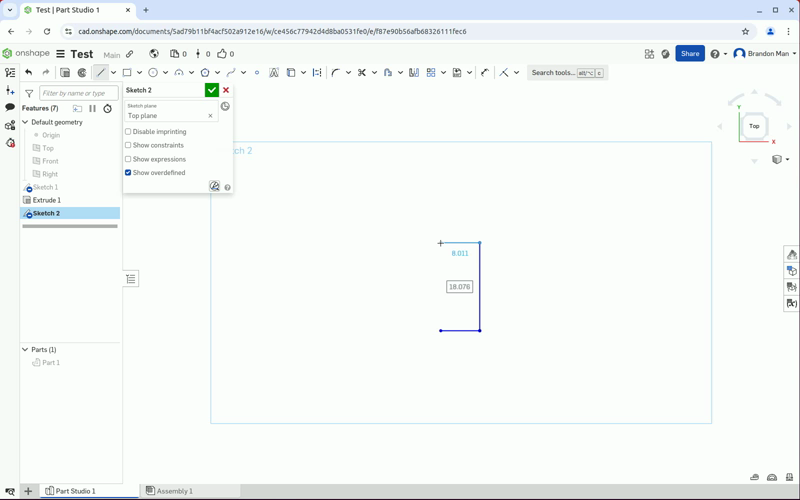
mouse_move(440, 330)
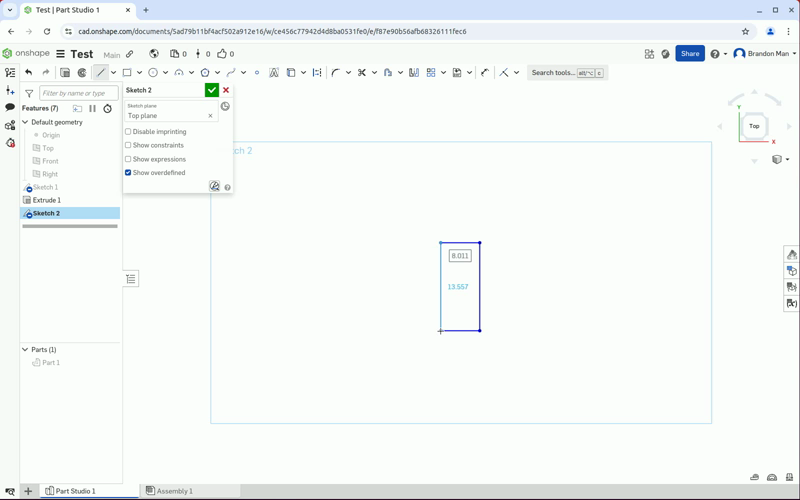
key_up(shift)
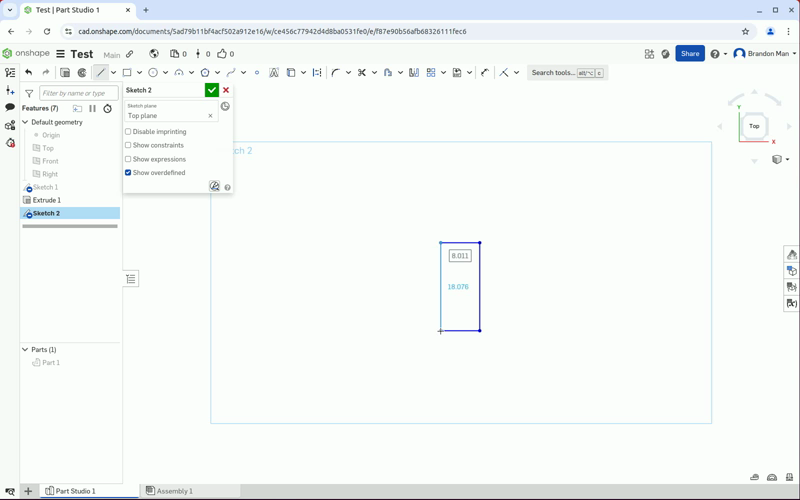
click(440, 330)
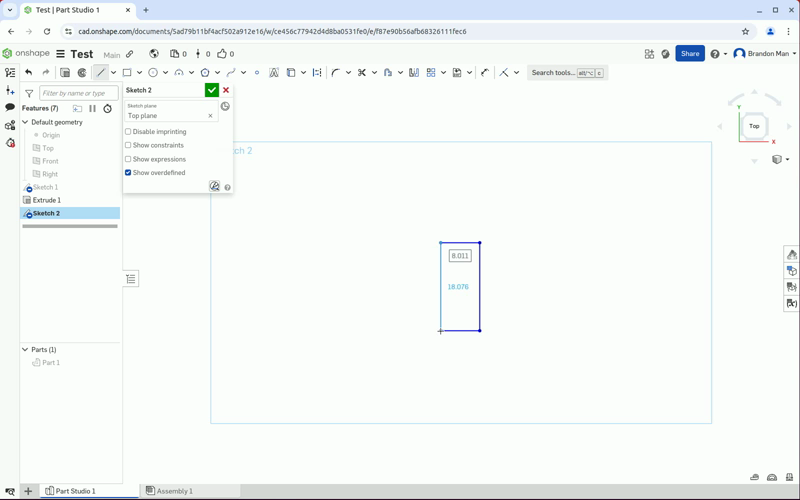
key(esc)
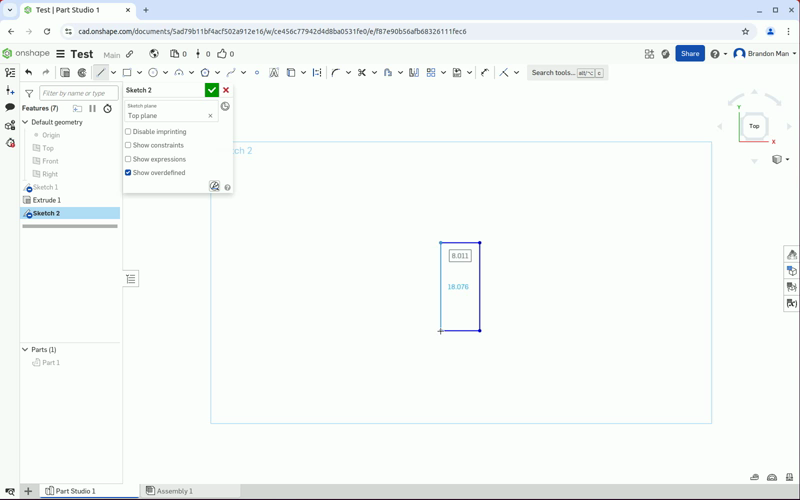
mouse_move(454, 269)
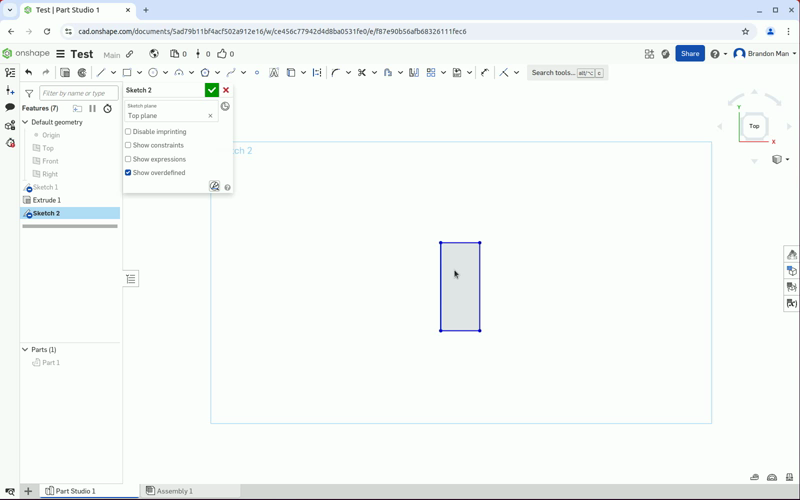
click(454, 269)
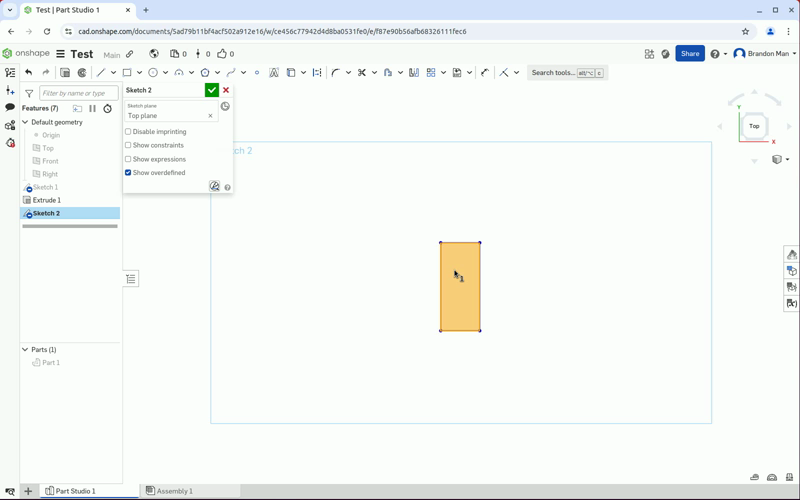
mouse_move(73, 352)
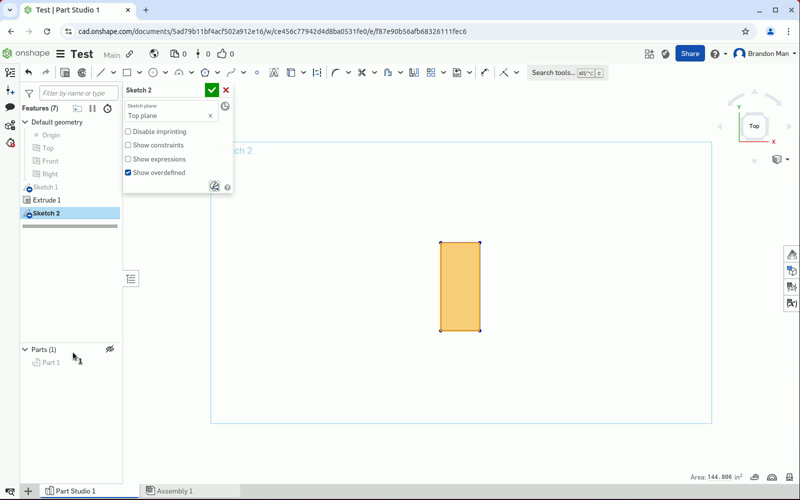
key(shift+y)
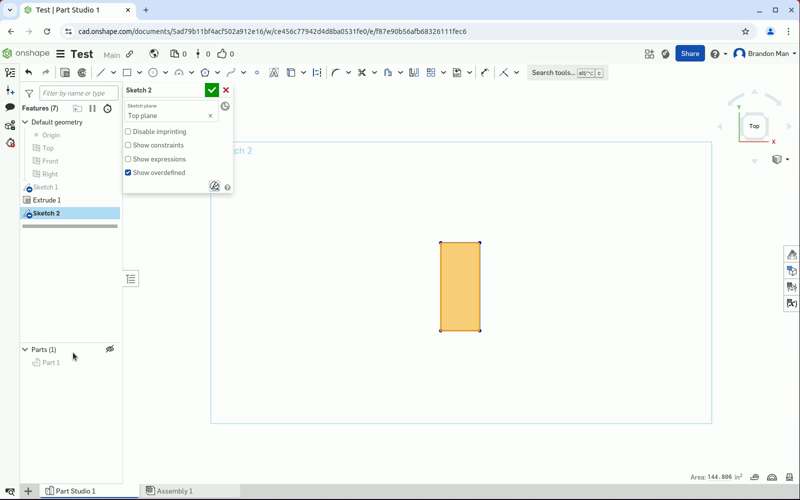
key(shift+e)
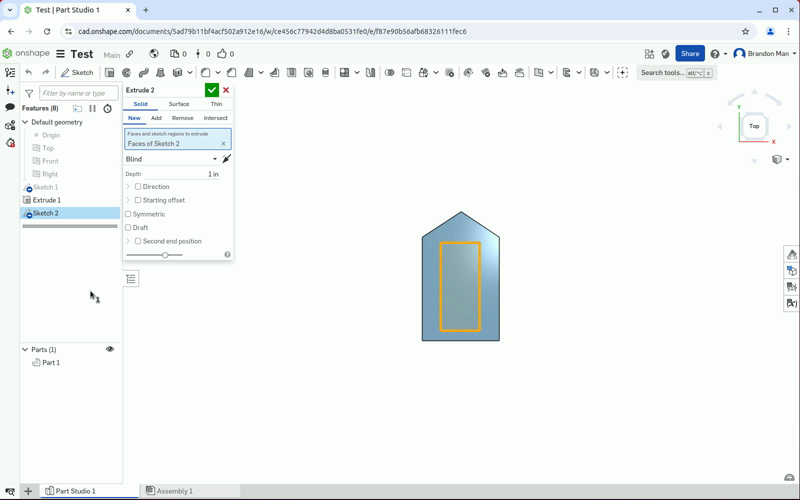
mouse_move(143, 106)
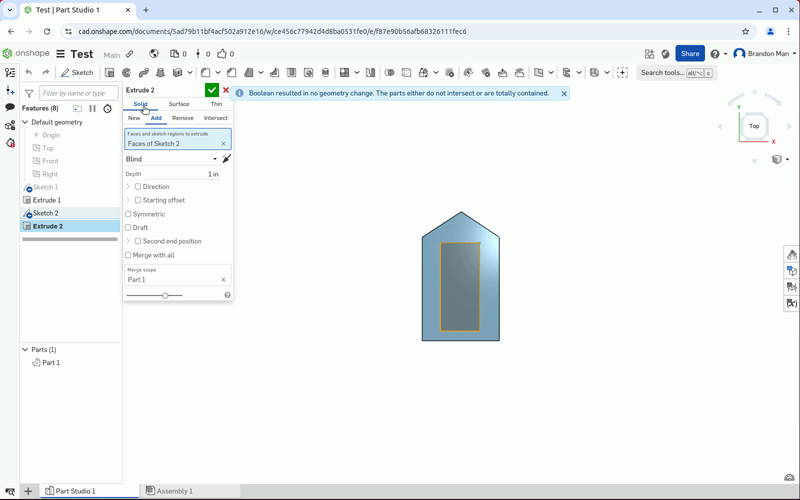
click(143, 106)
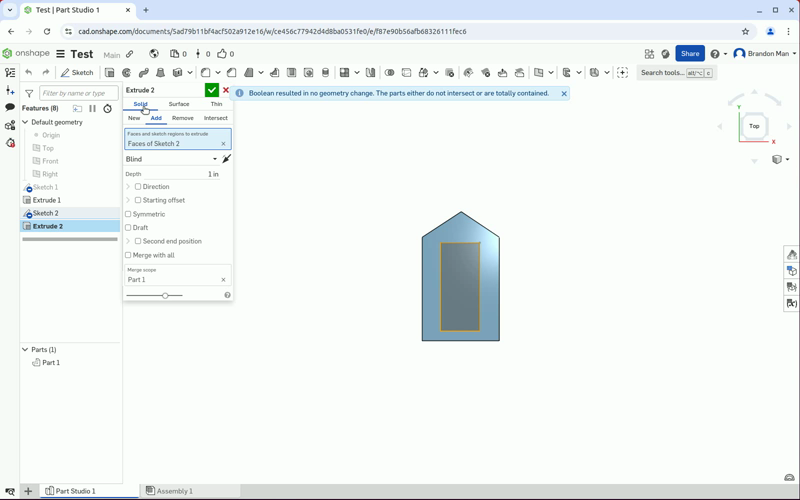
mouse_move(137, 120)
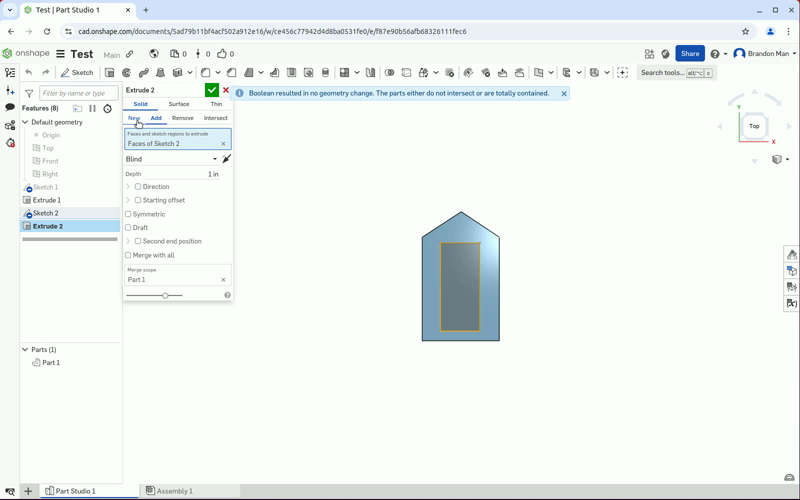
click(137, 120)
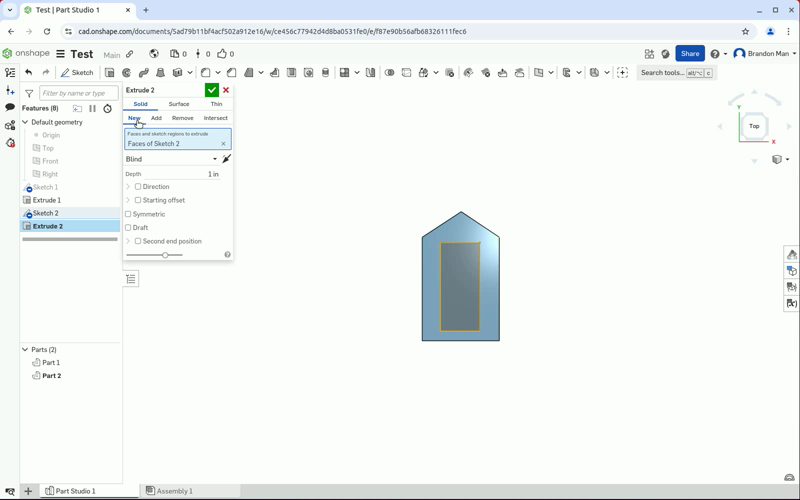
key(tab, 4)
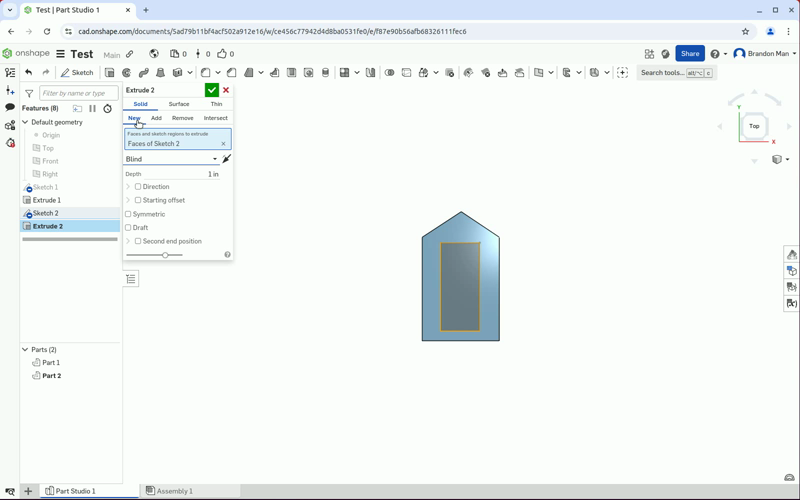
text(17.09)
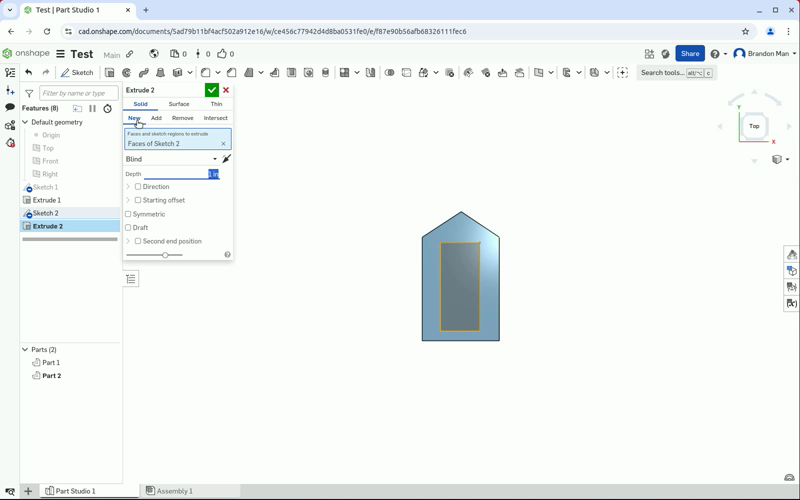
key(enter)
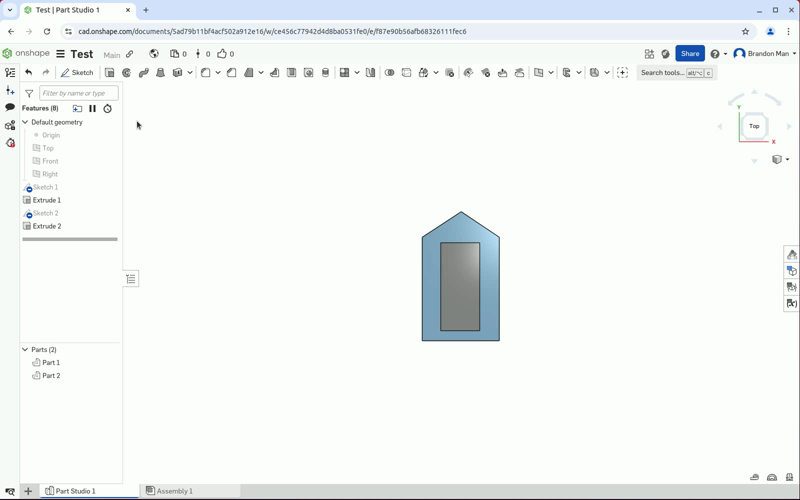
key(shift+h)
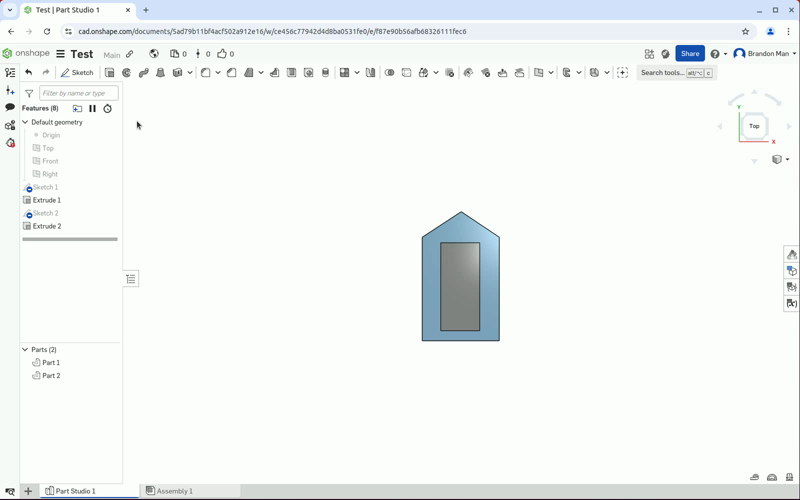
key(shift+h)
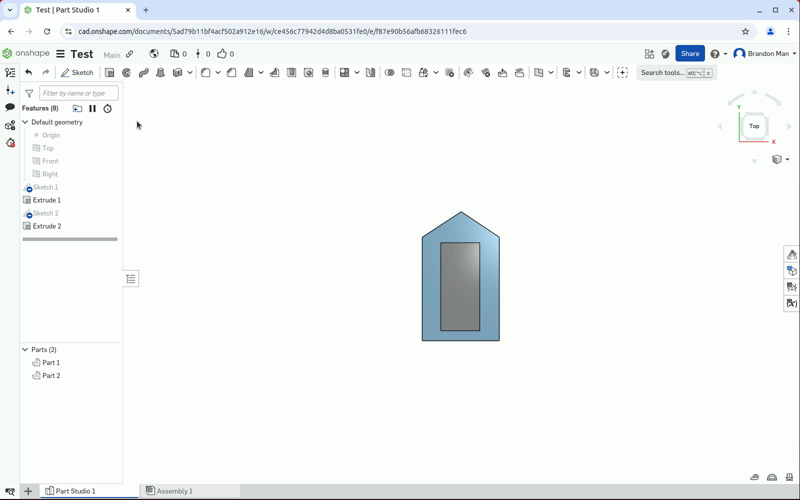
mouse_move(73, 189)
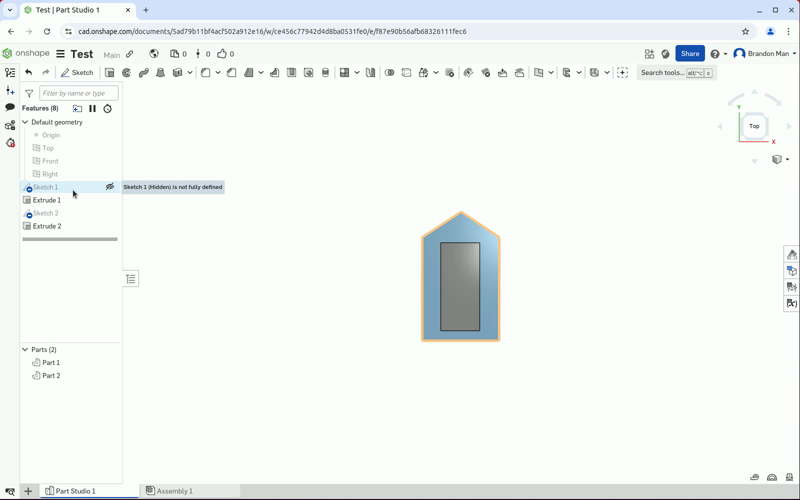
click(73, 189)
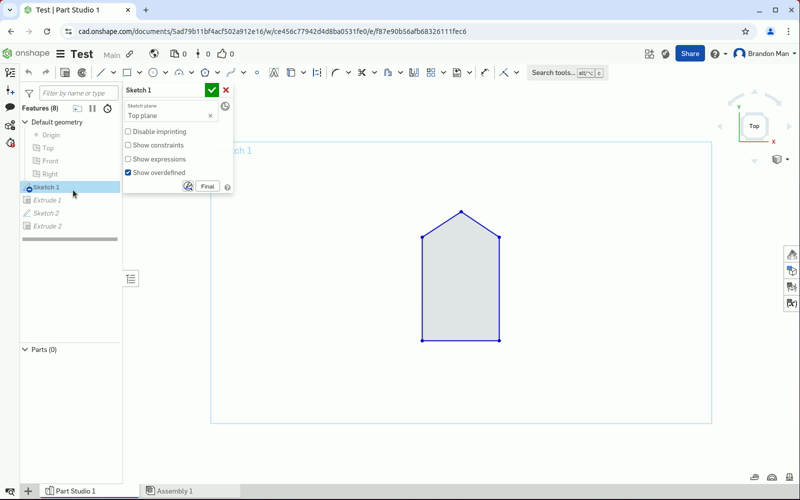
mouse_move(229, 92)
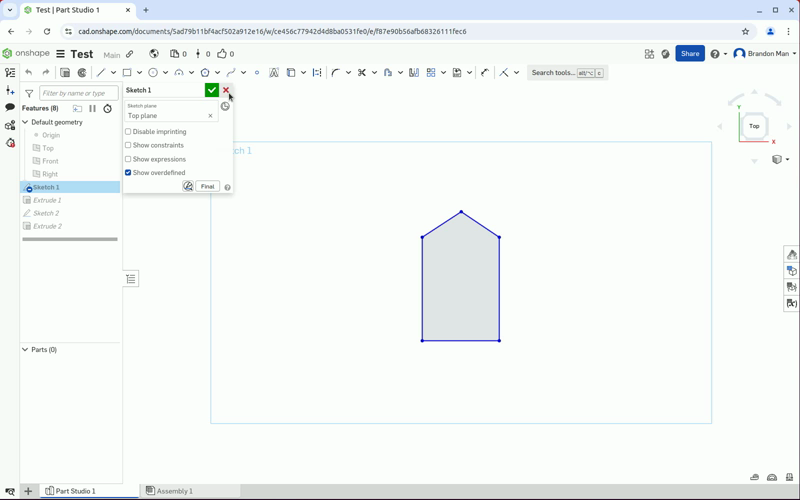
click(229, 92)
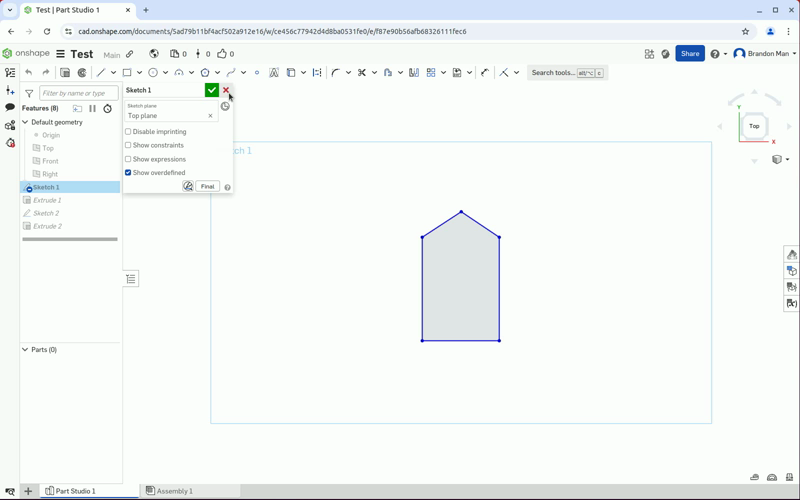
key(shift+s)
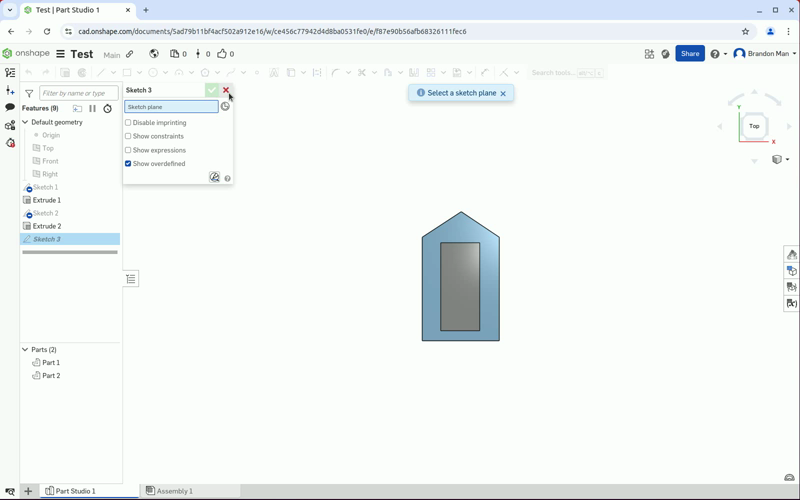
mouse_move(73, 150)
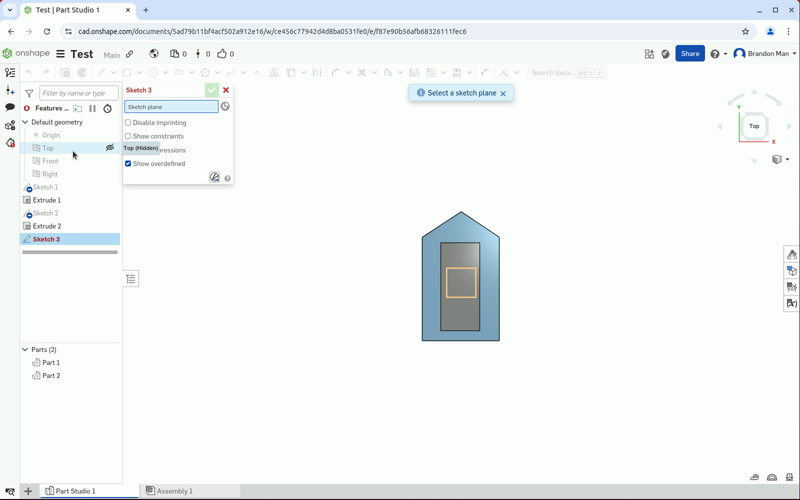
click(73, 150)
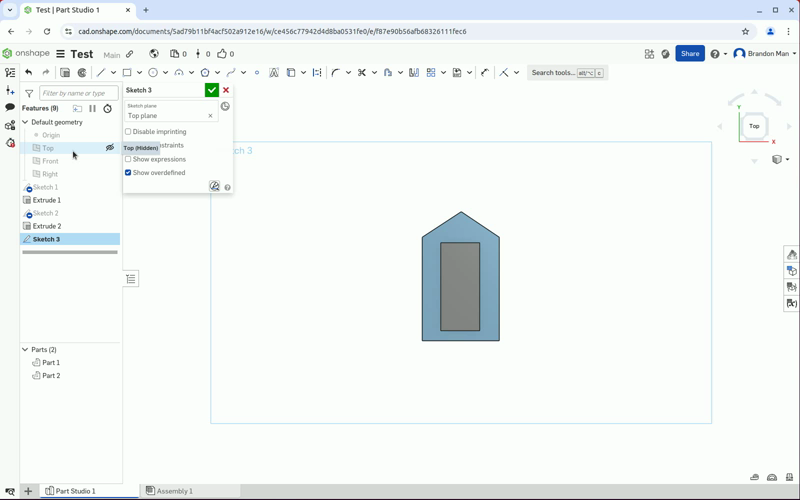
mouse_move(73, 352)
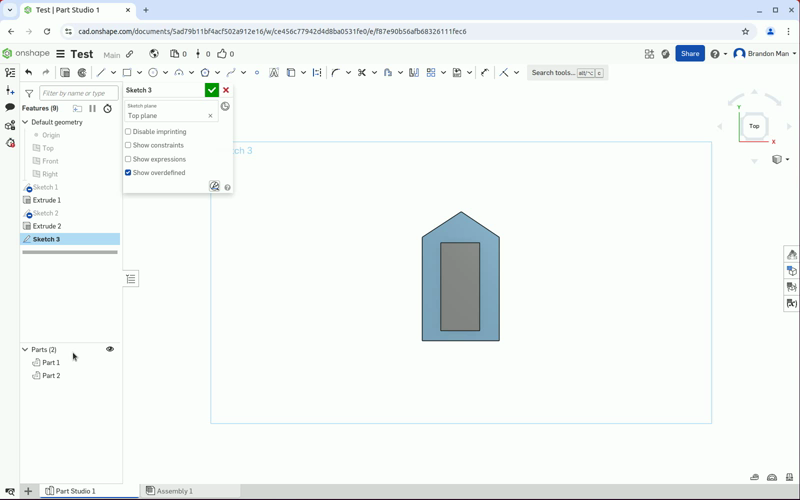
key(y)
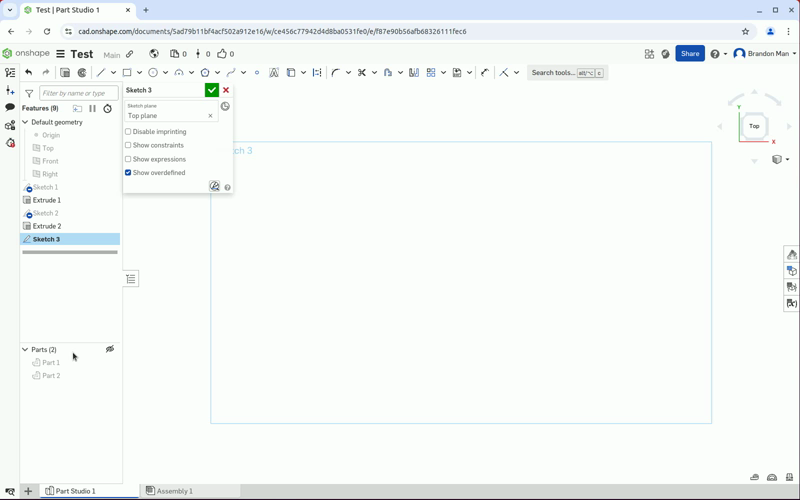
key(c)
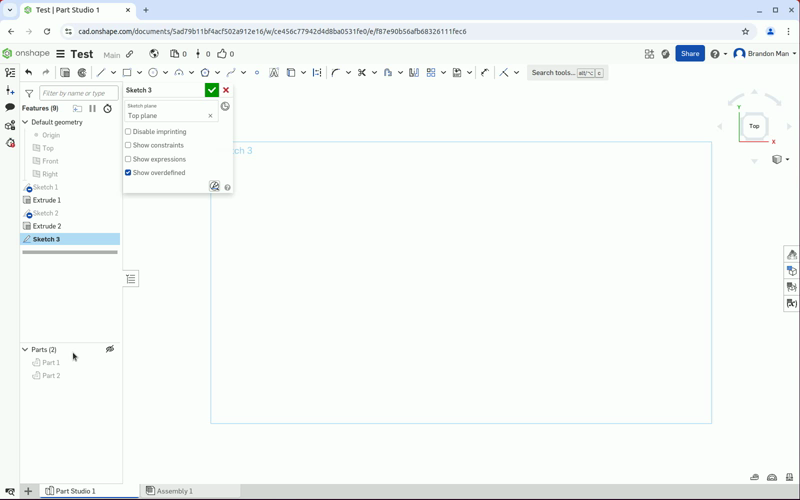
key_down(shift)
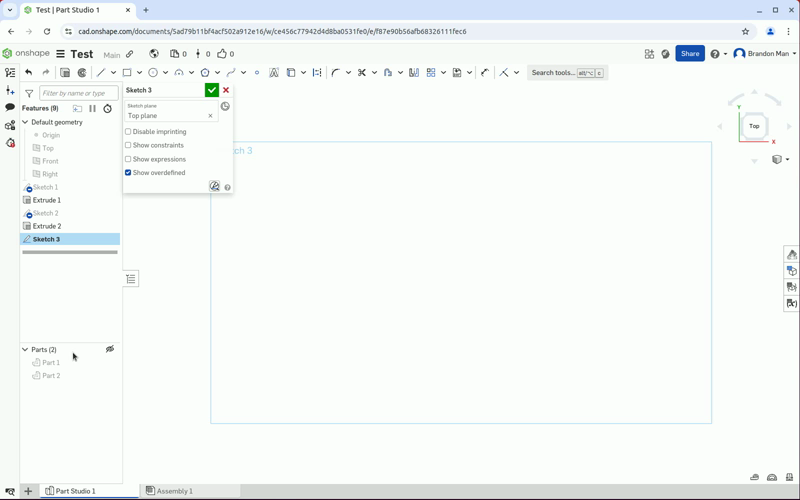
mouse_move(461, 258)
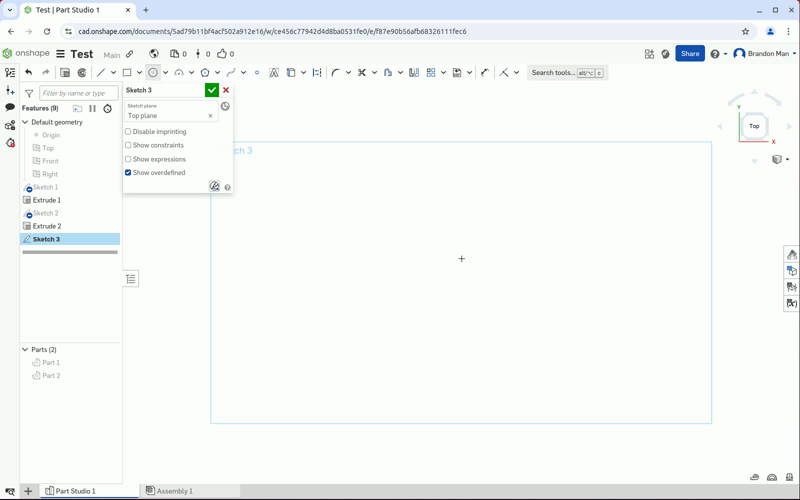
click(461, 258)
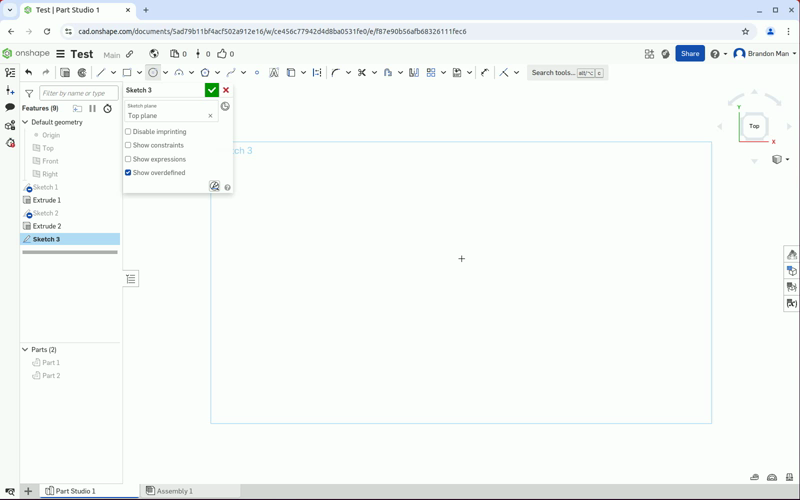
key_up(shift)
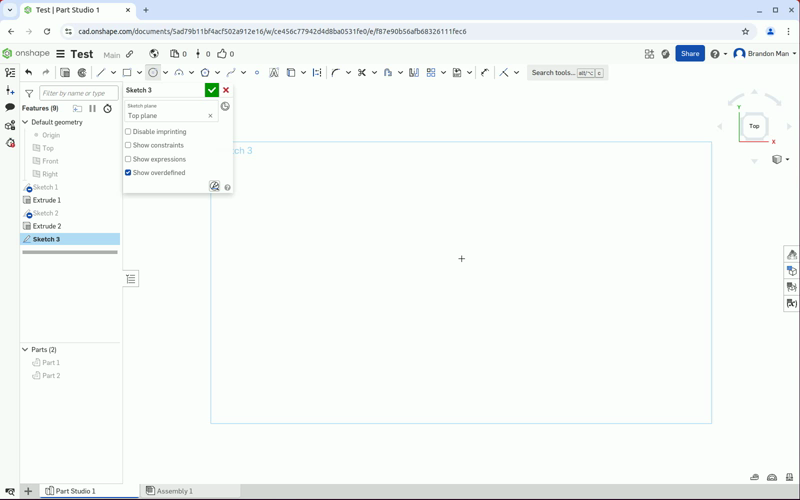
mouse_move(471, 258)
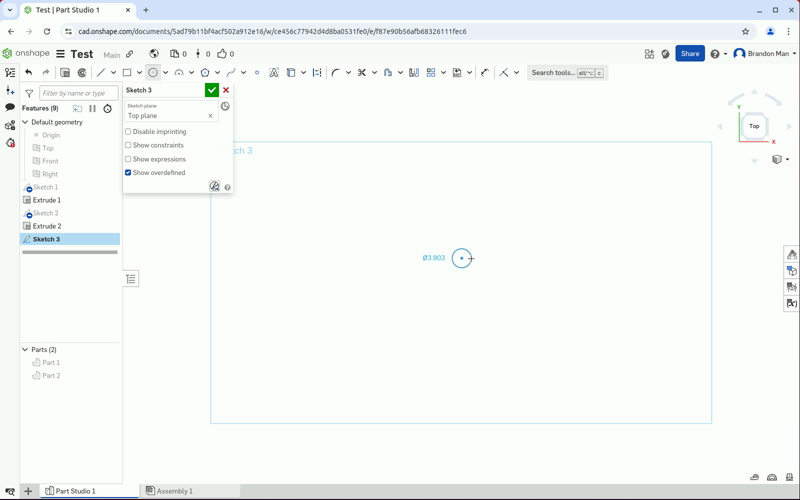
click(471, 258)
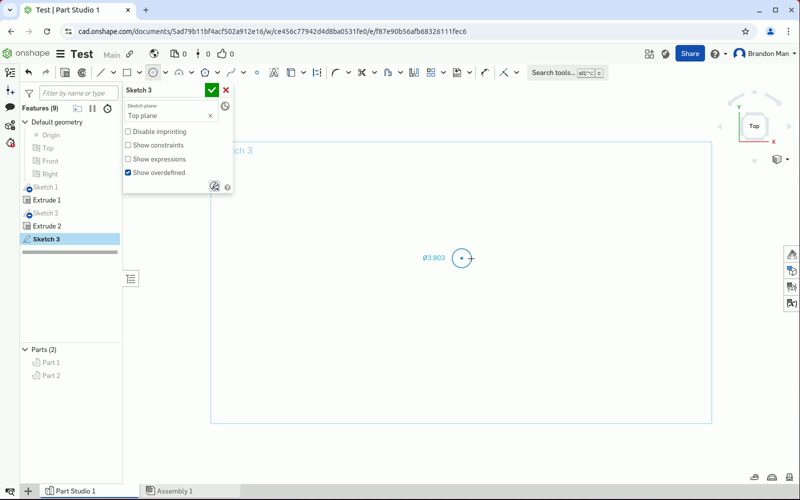
key(esc)
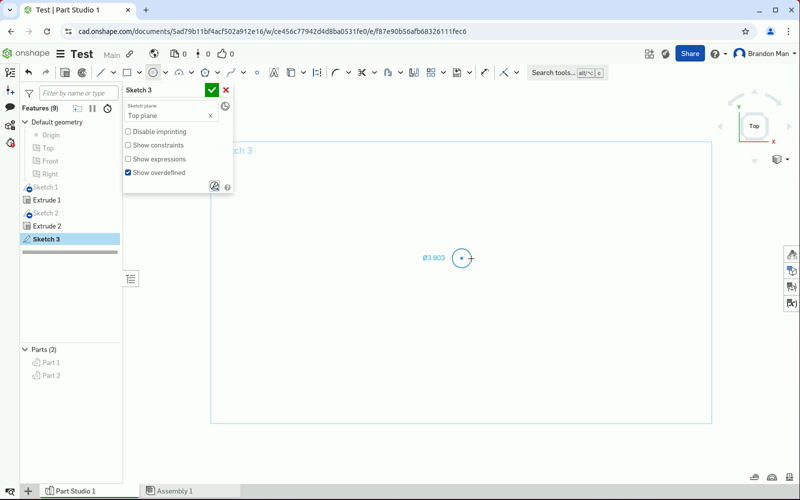
mouse_move(470, 260)
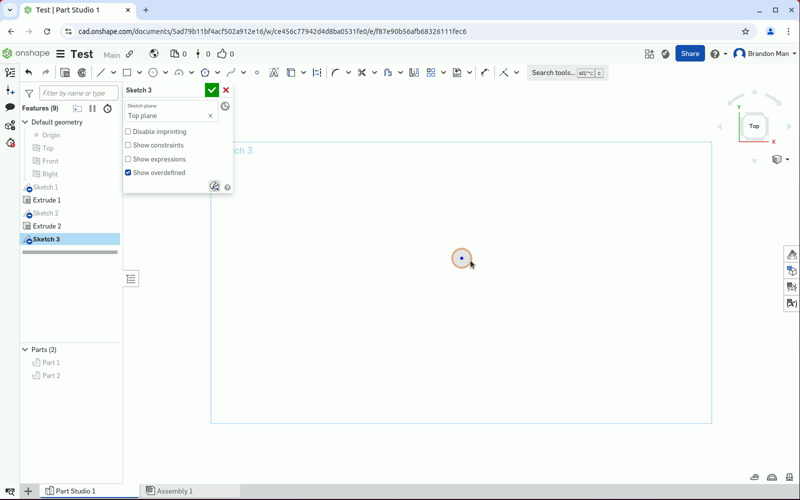
scroll(6)
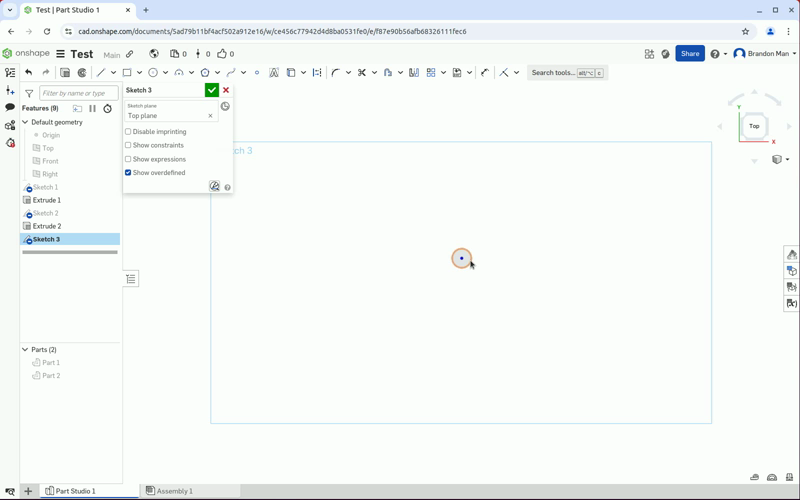
scroll(6)
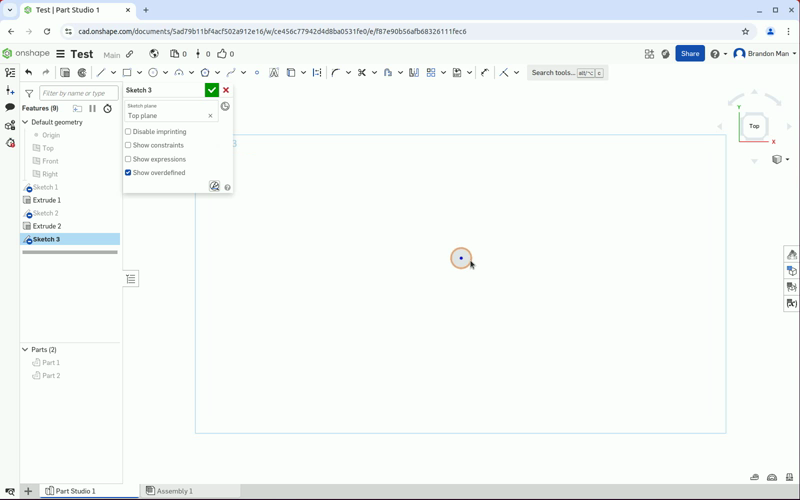
scroll(6)
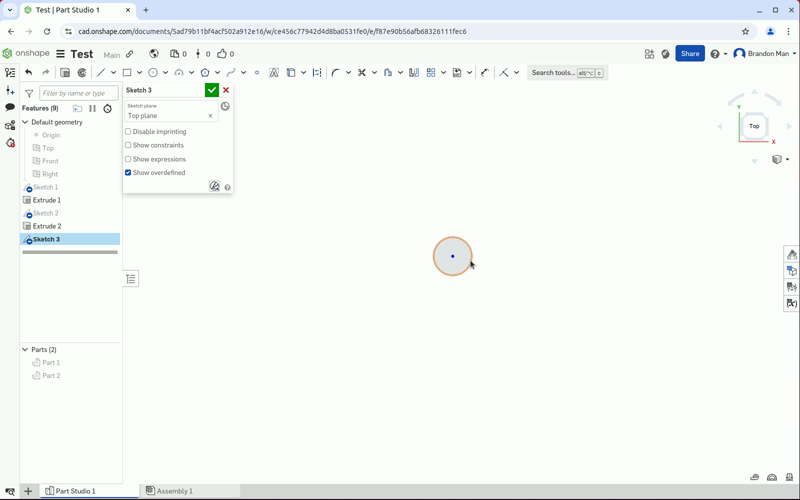
scroll(6)
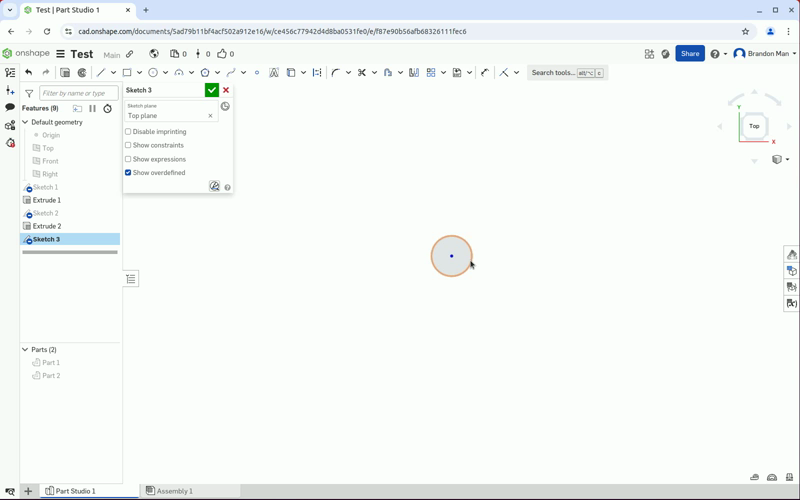
scroll(6)
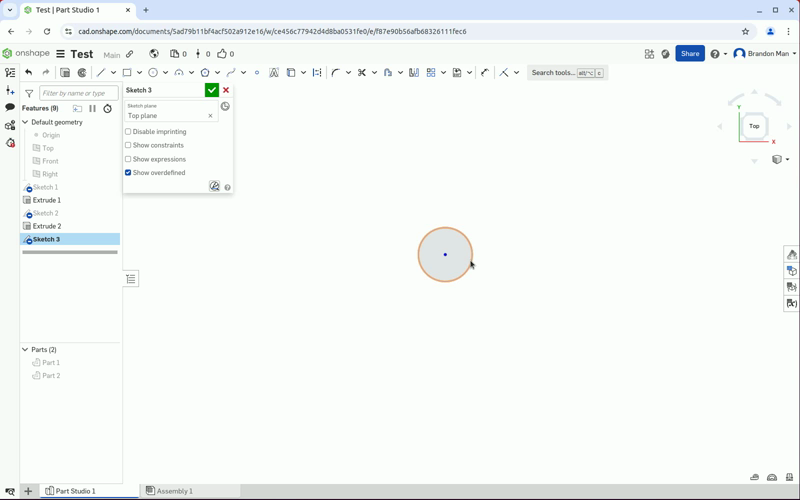
scroll(6)
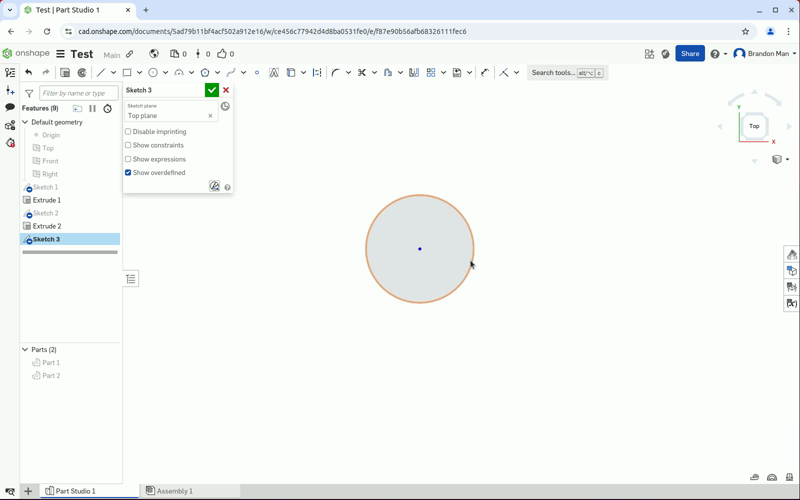
scroll(6)
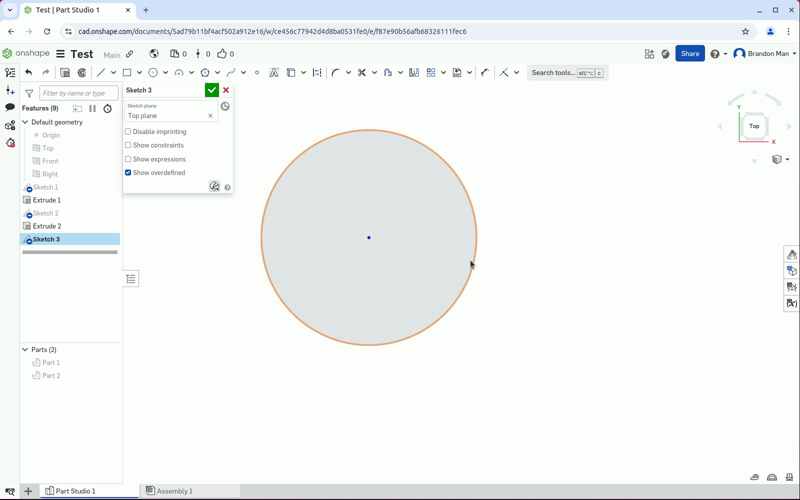
click(470, 260)
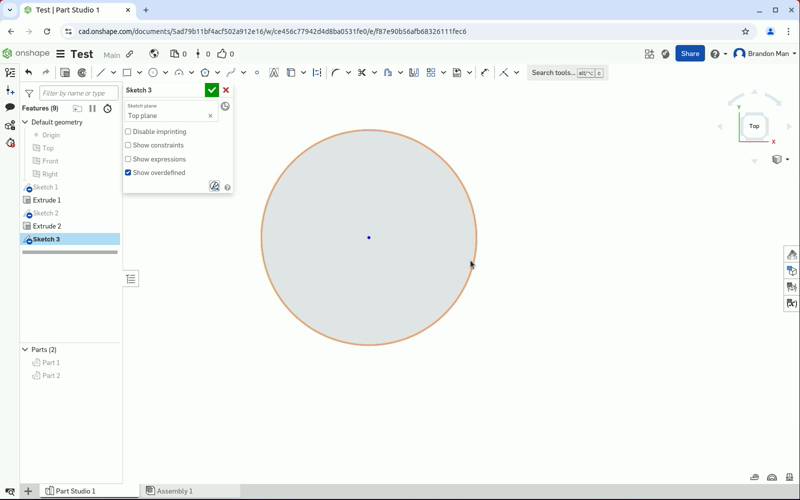
scroll(-6)
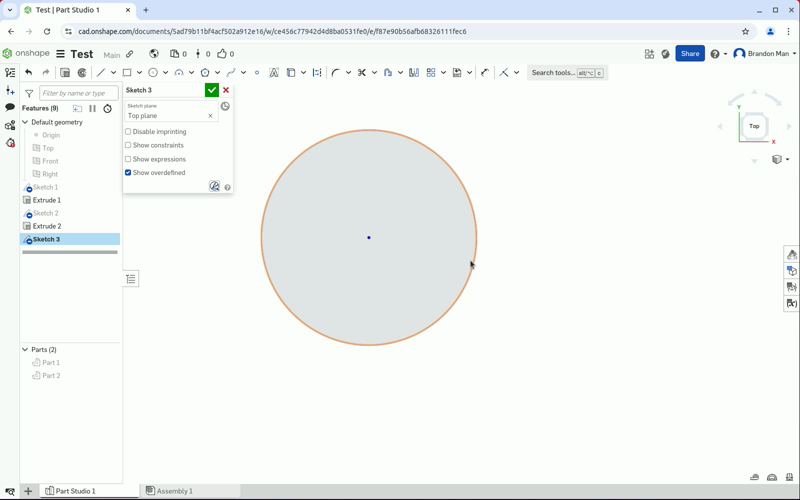
scroll(-6)
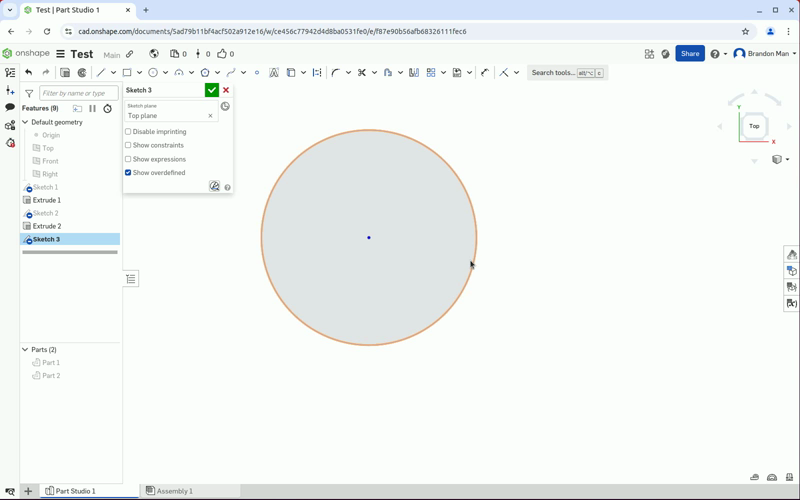
scroll(-6)
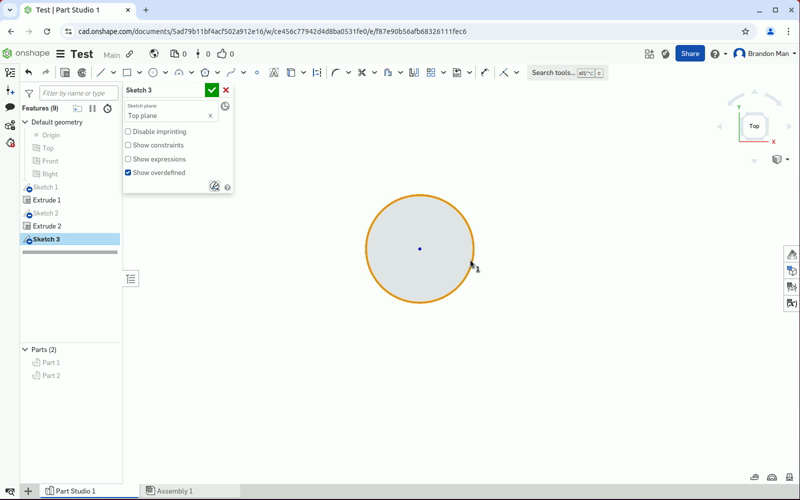
scroll(-6)
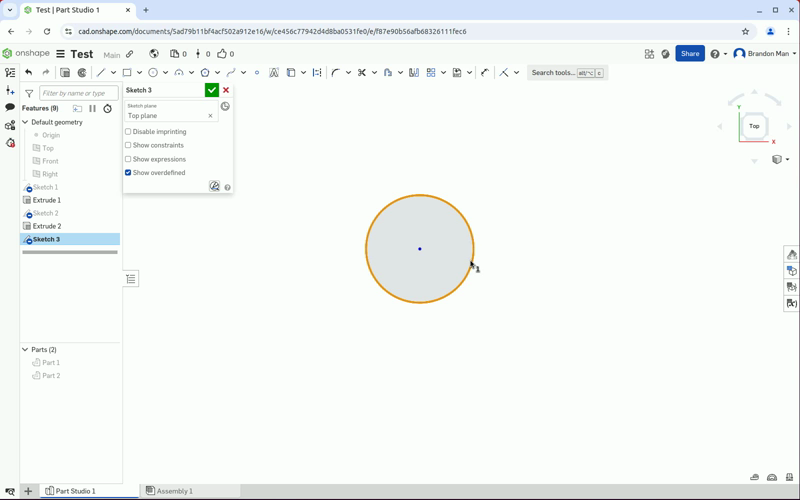
scroll(-6)
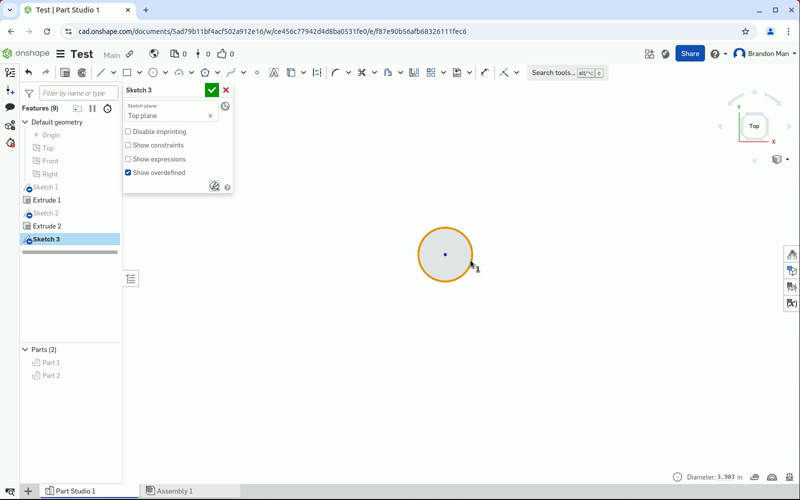
scroll(-6)
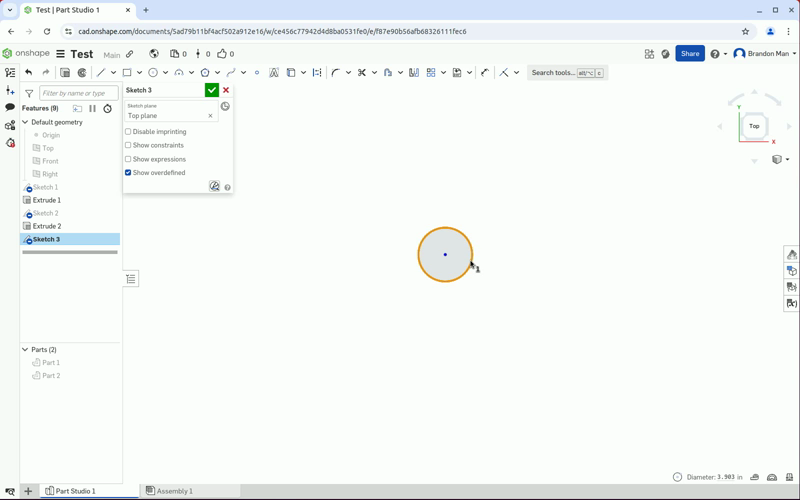
scroll(-6)
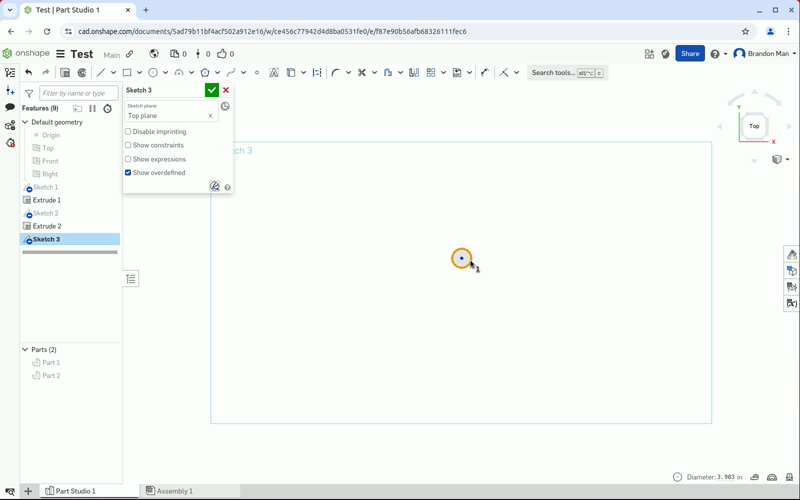
mouse_move(73, 352)
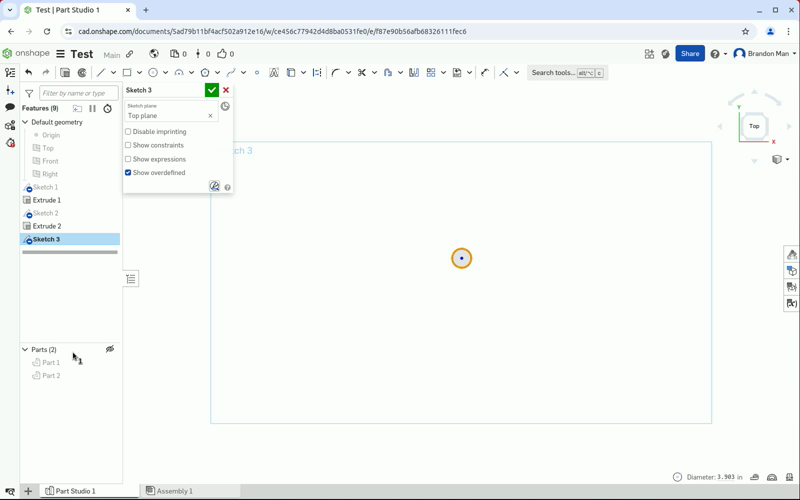
key(shift+y)
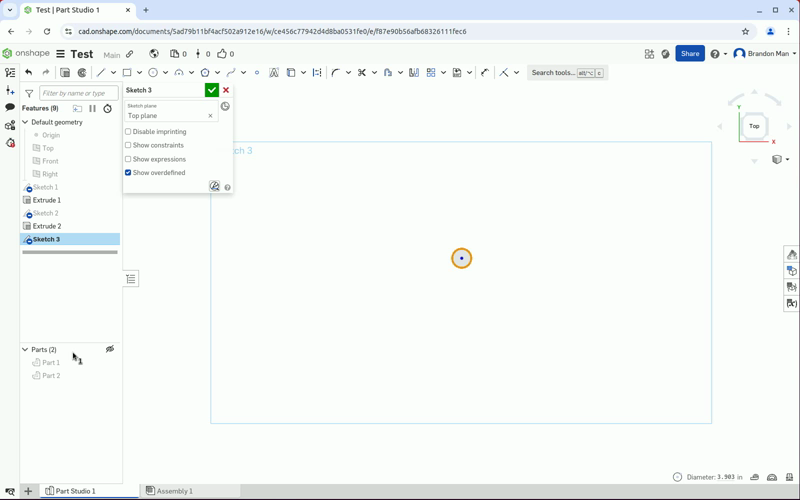
key(shift+e)
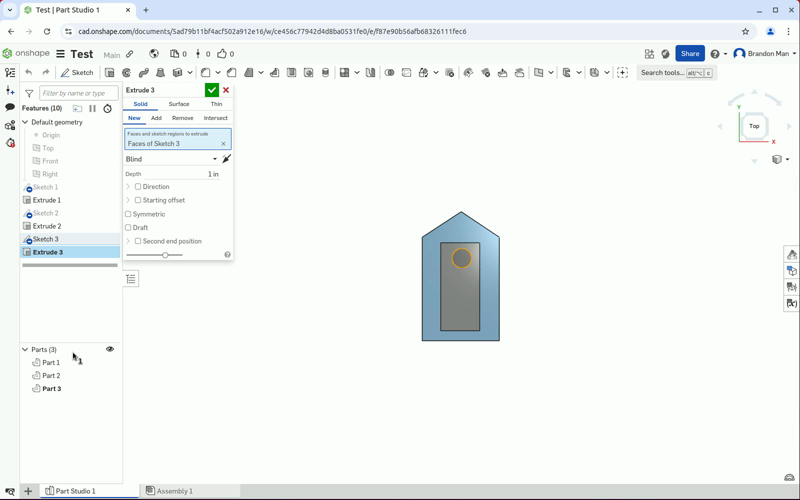
mouse_move(143, 106)
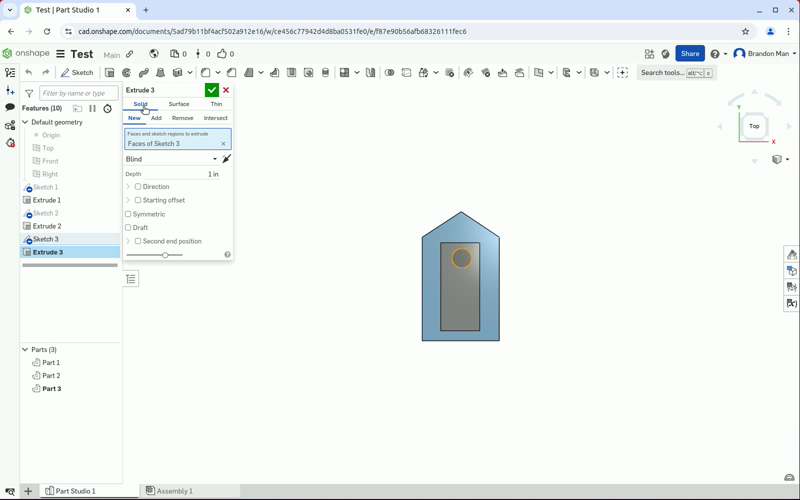
click(143, 106)
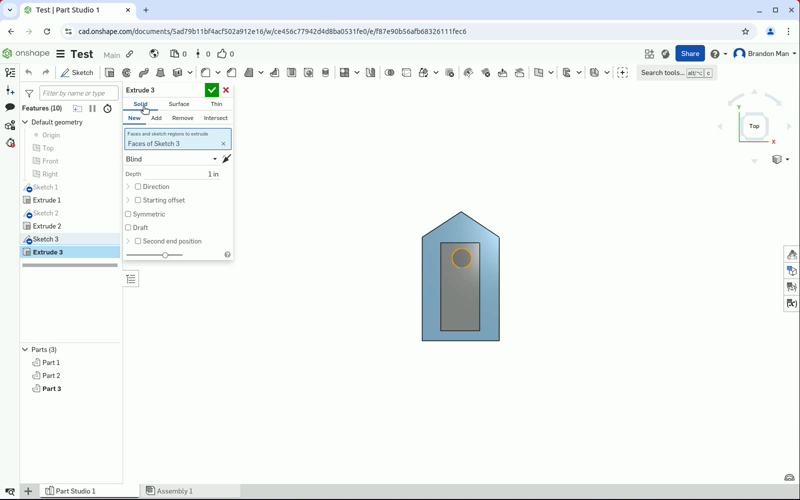
mouse_move(137, 120)
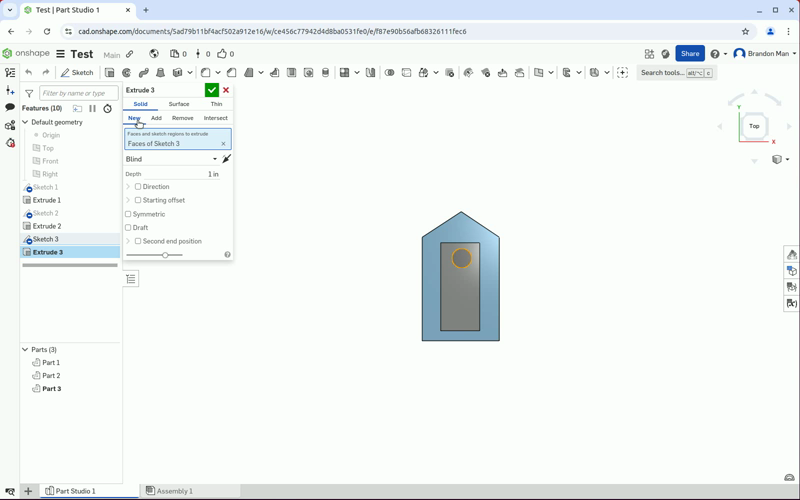
click(137, 120)
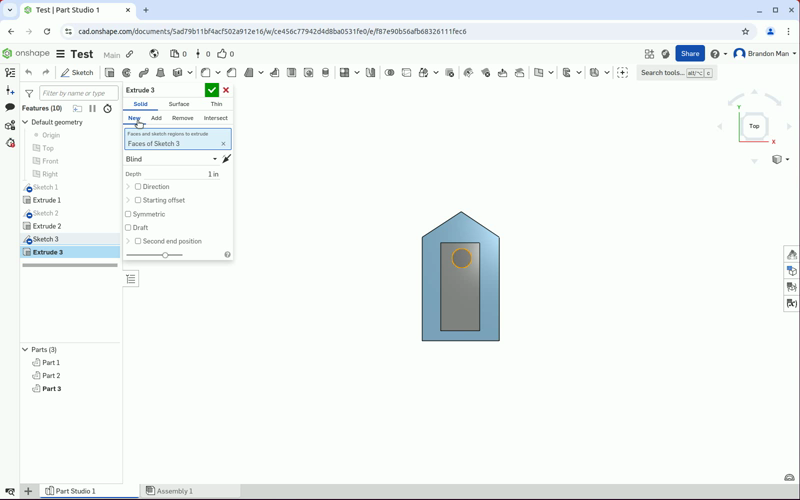
key(tab, 4)
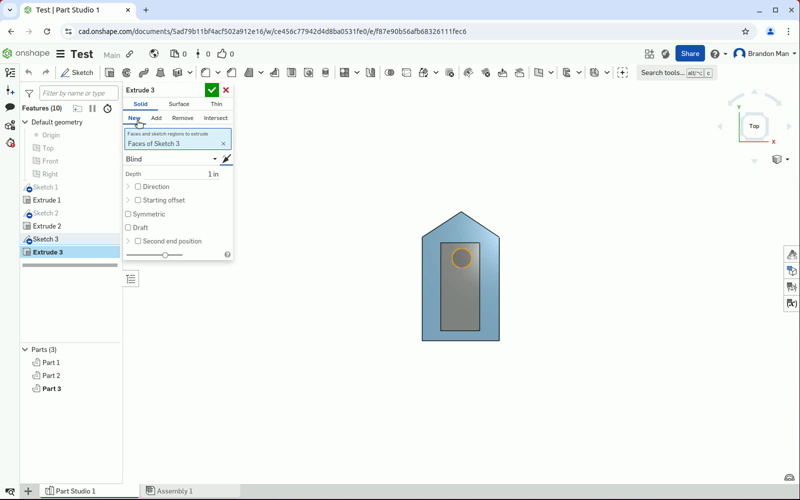
text(23.108)
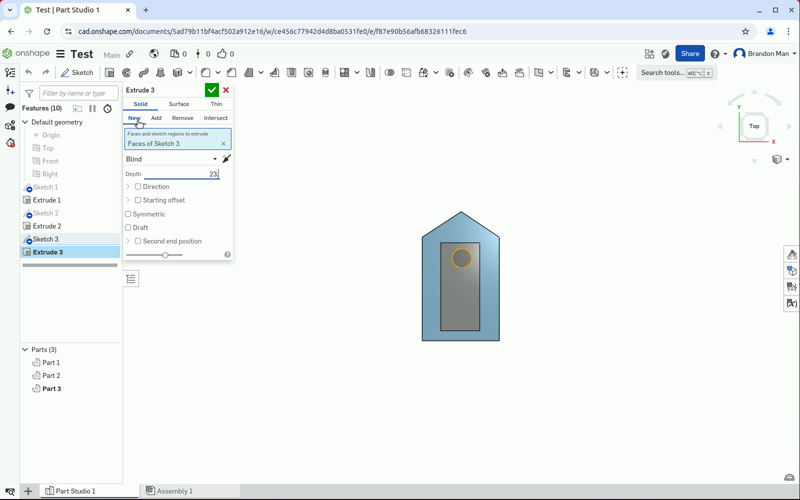
key(enter)
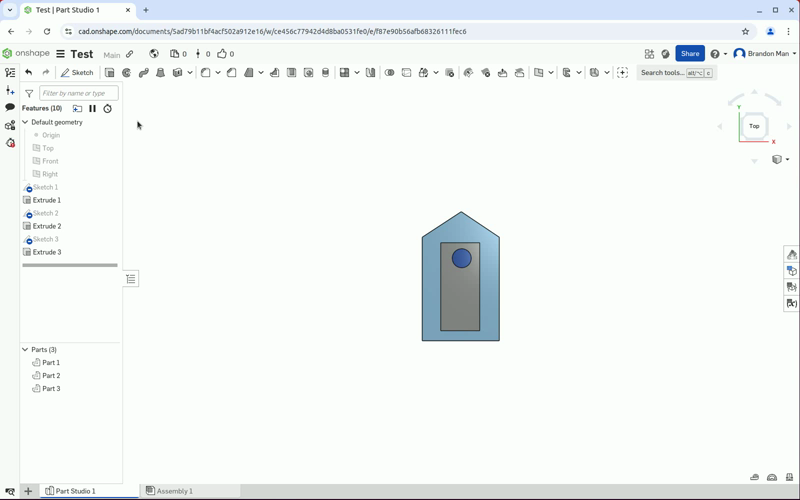
key(shift+h)
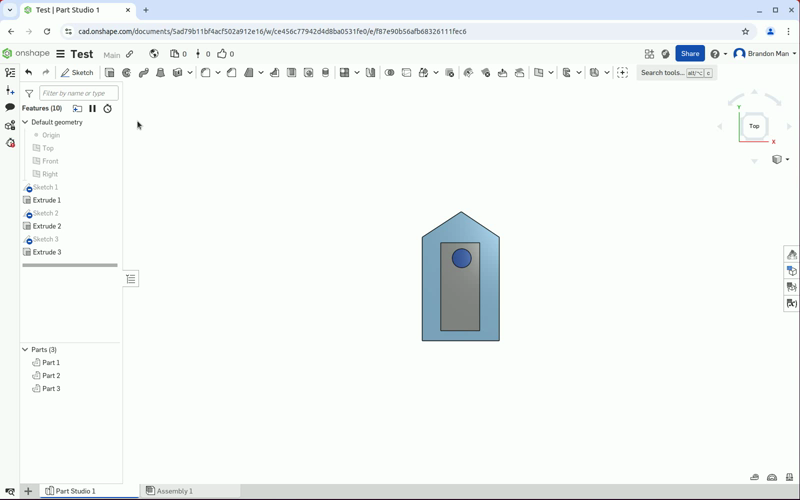
key(shift+h)
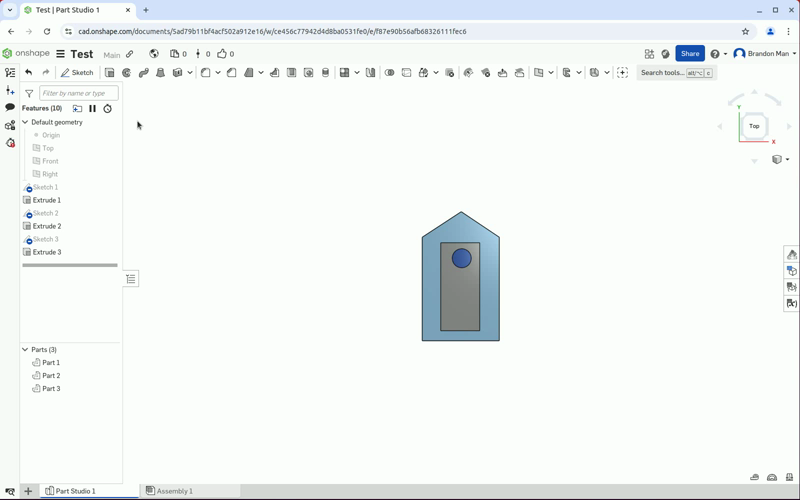
mouse_move(73, 189)
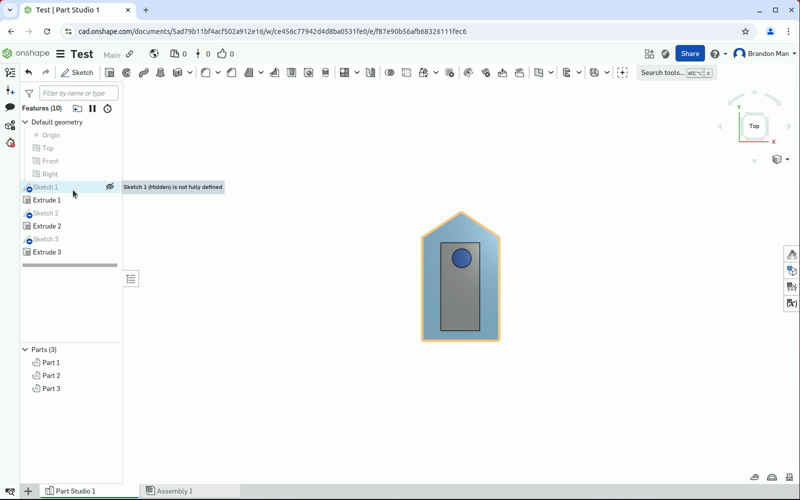
click(73, 189)
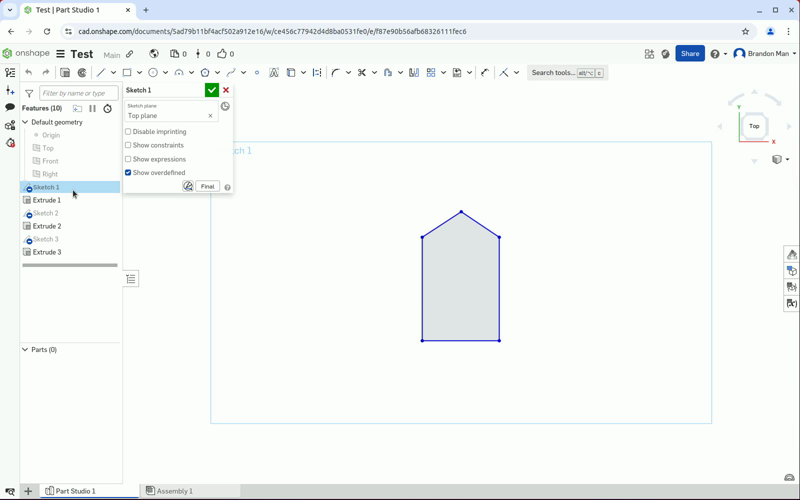
mouse_move(229, 92)
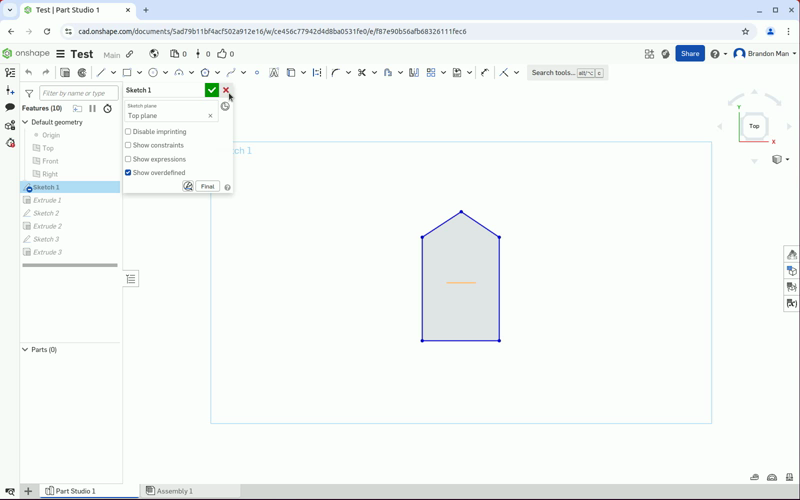
click(229, 92)
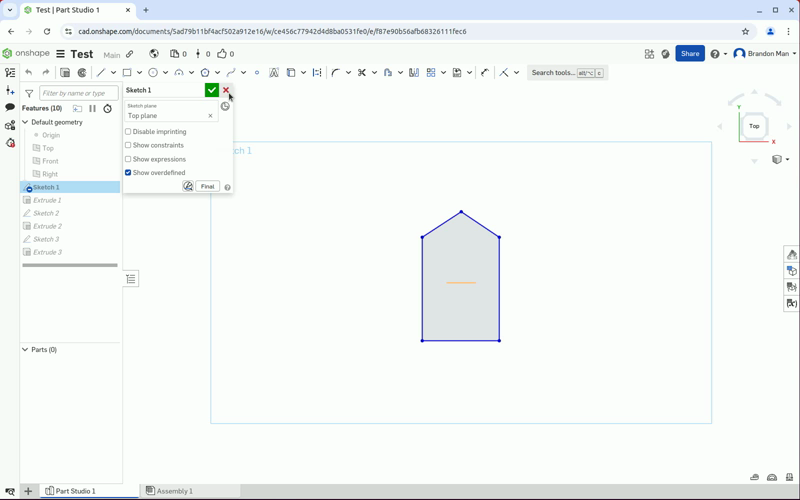
key(shift+s)
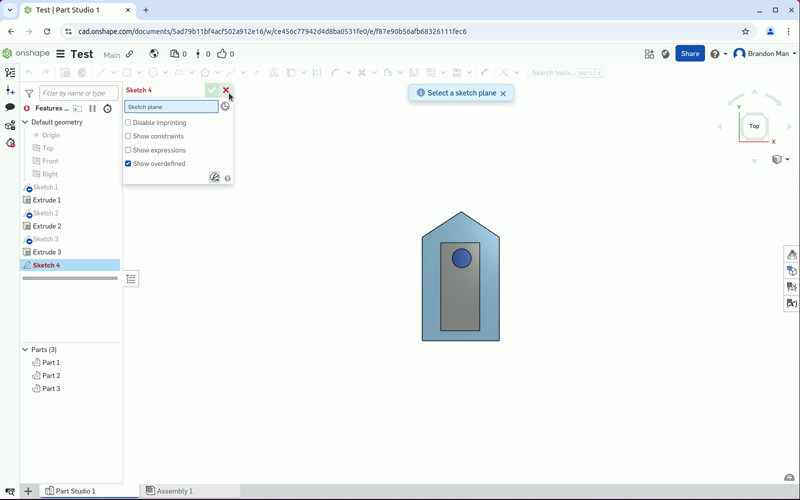
mouse_move(73, 150)
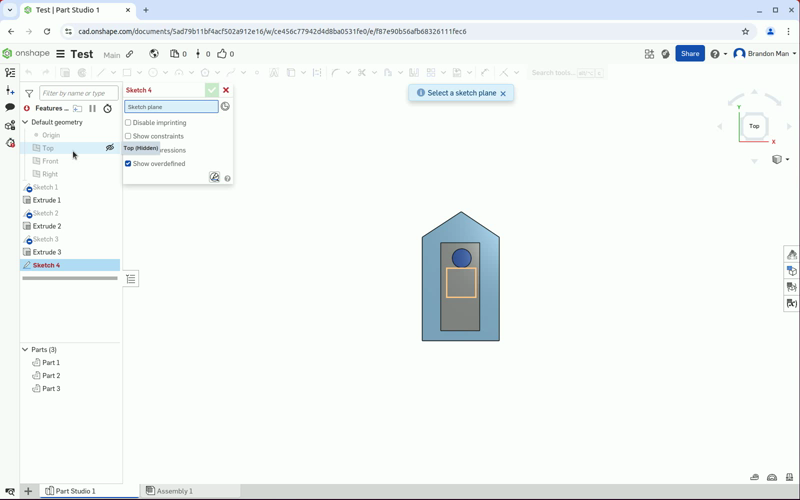
click(73, 150)
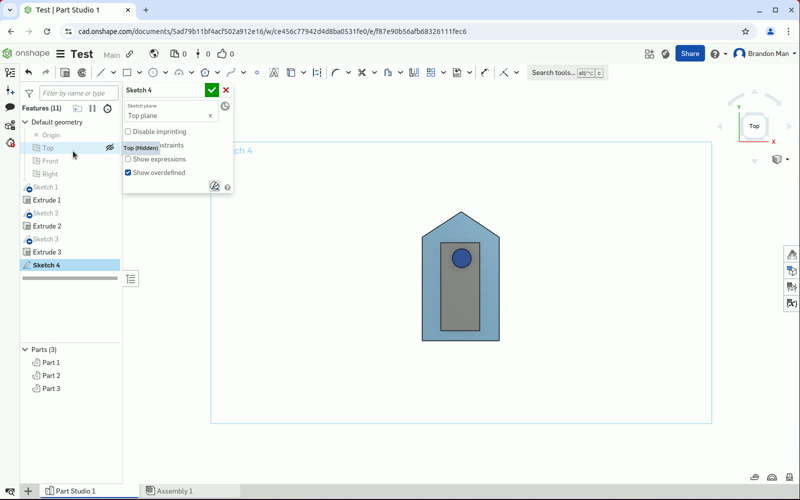
mouse_move(73, 352)
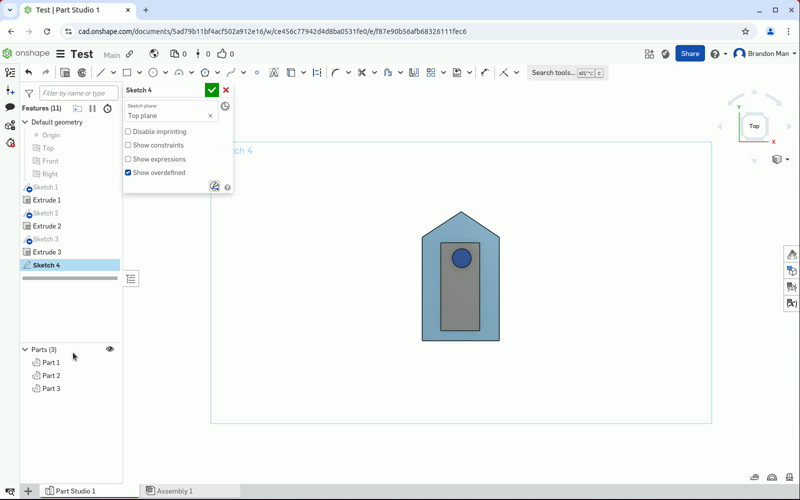
key(y)
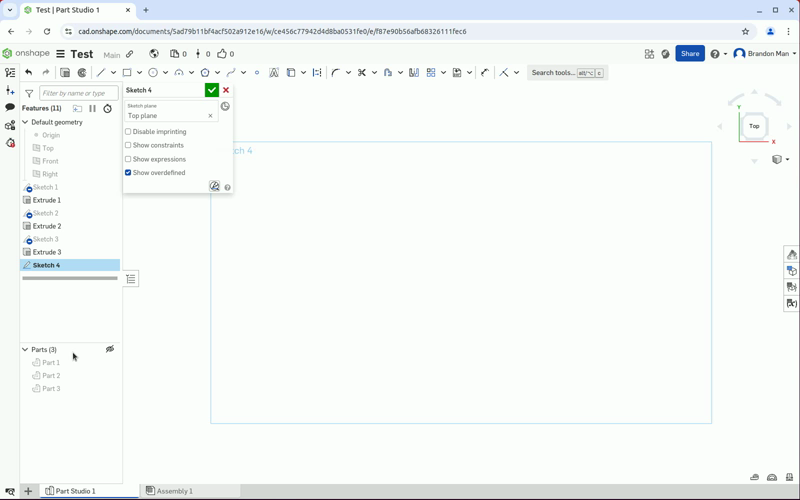
key(c)
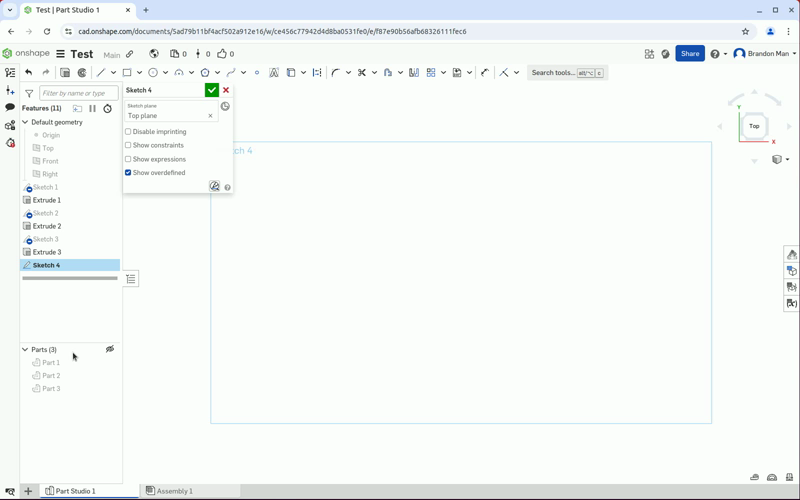
key_down(shift)
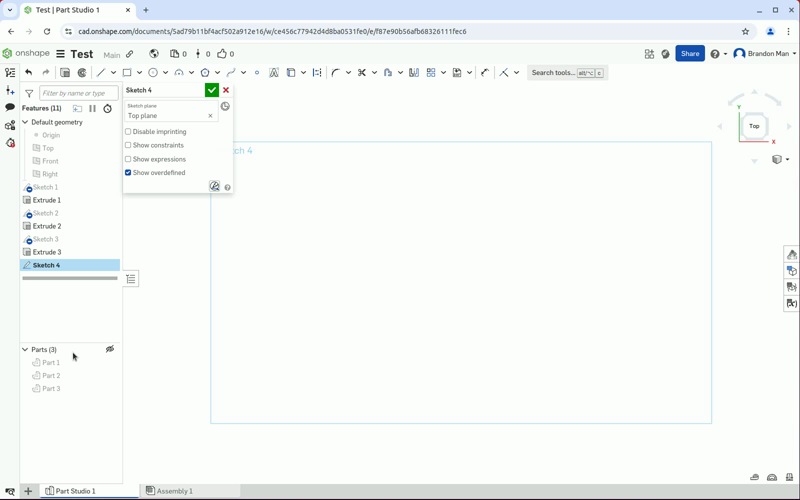
mouse_move(461, 282)
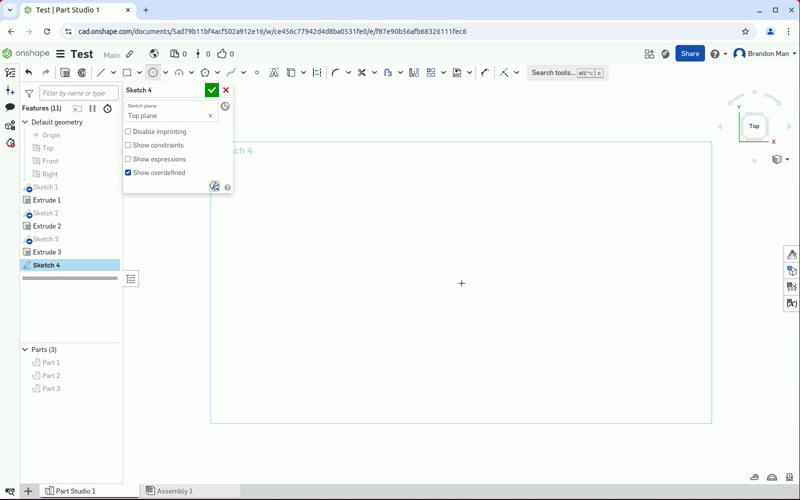
click(461, 282)
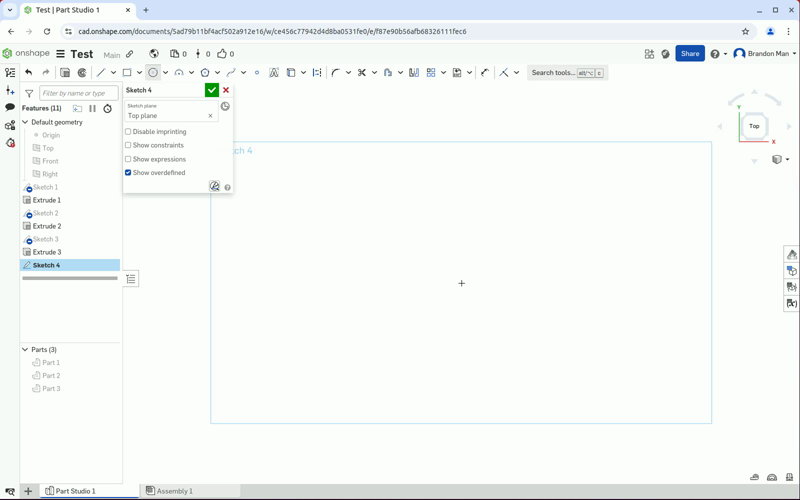
key_up(shift)
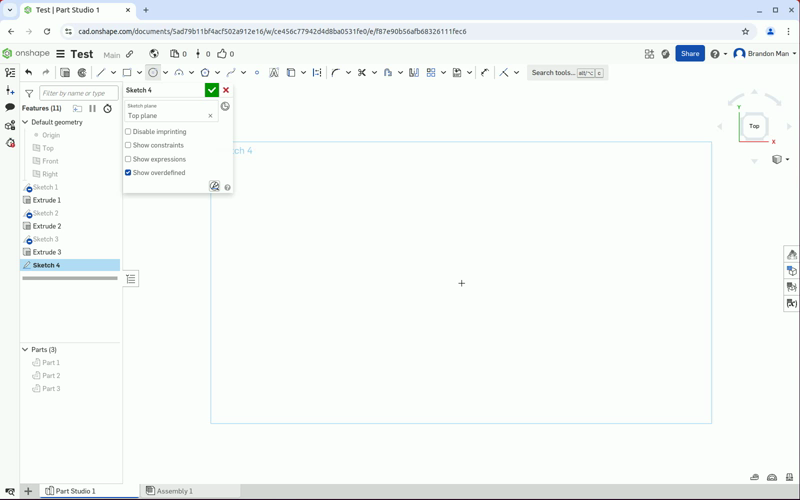
mouse_move(471, 282)
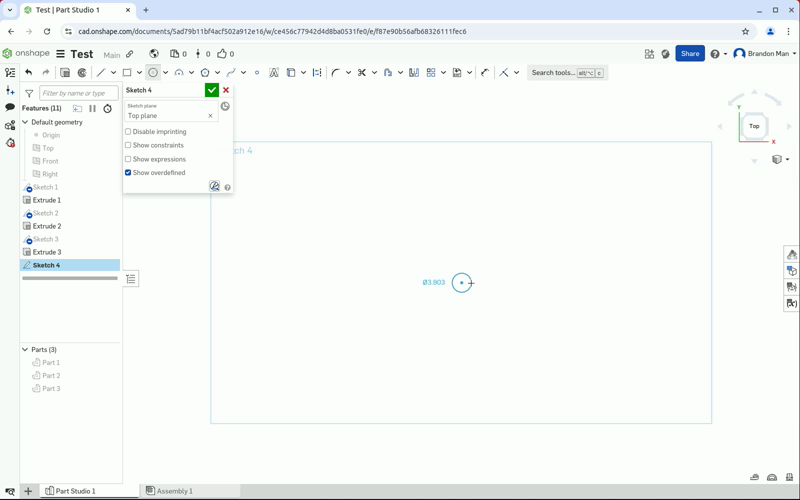
click(471, 282)
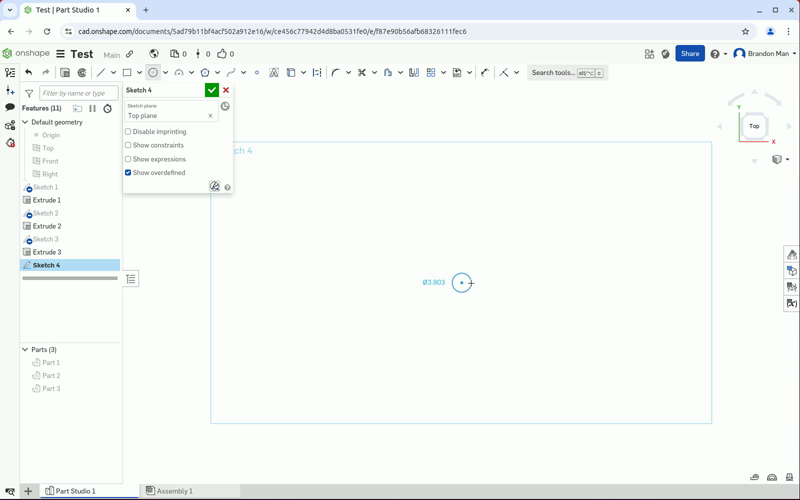
key(esc)
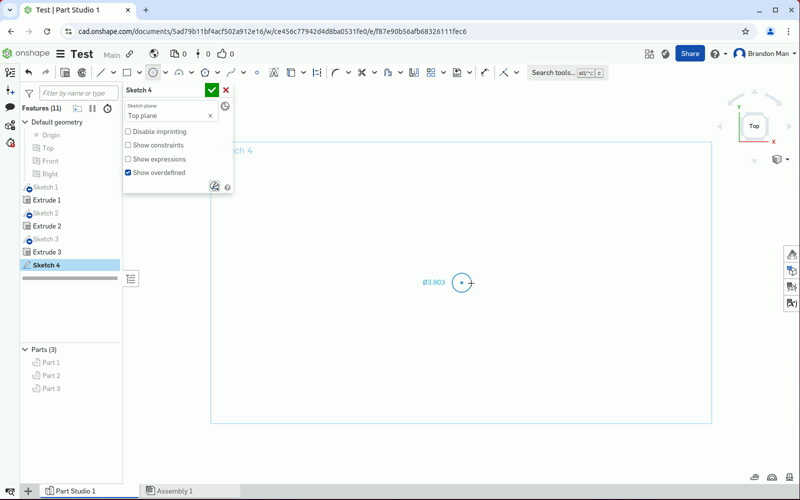
mouse_move(460, 281)
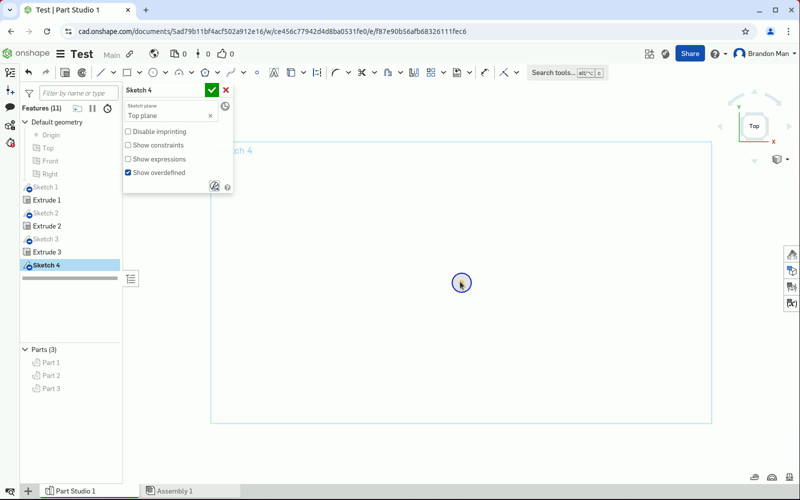
scroll(6)
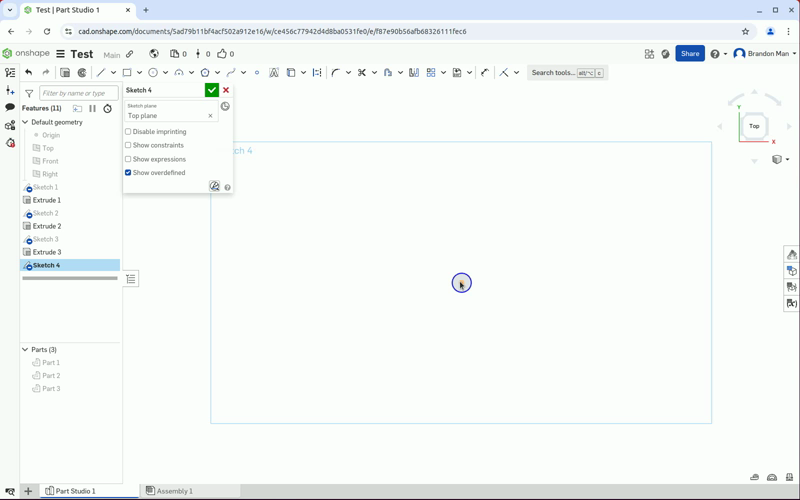
scroll(6)
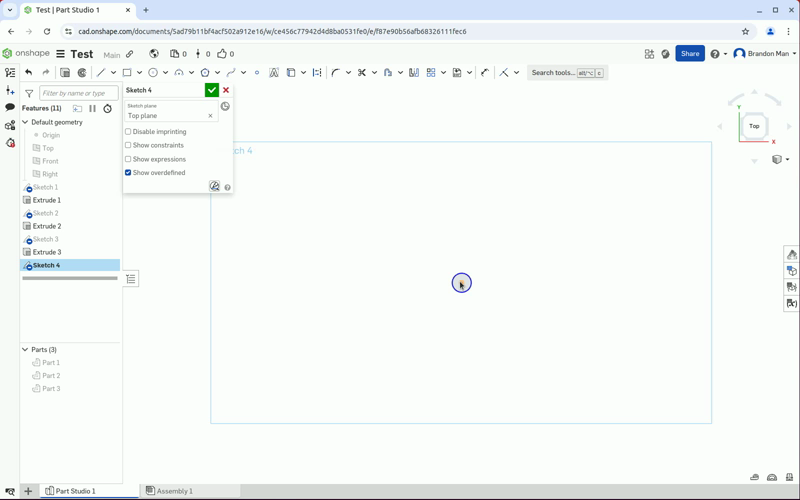
scroll(6)
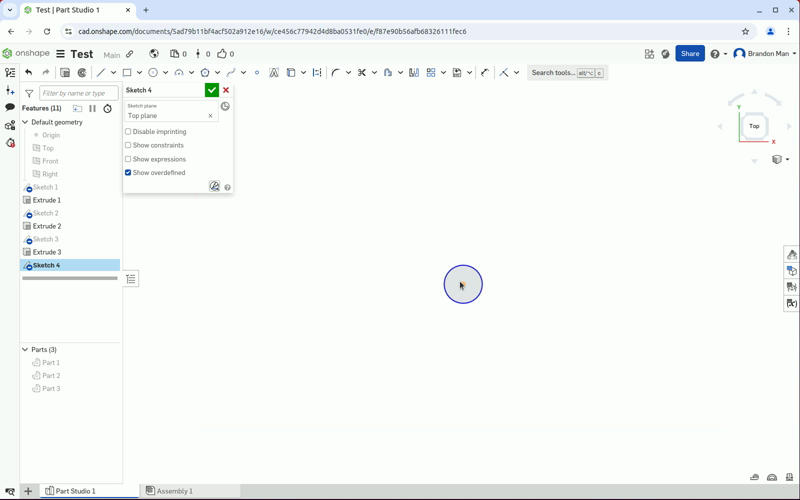
scroll(6)
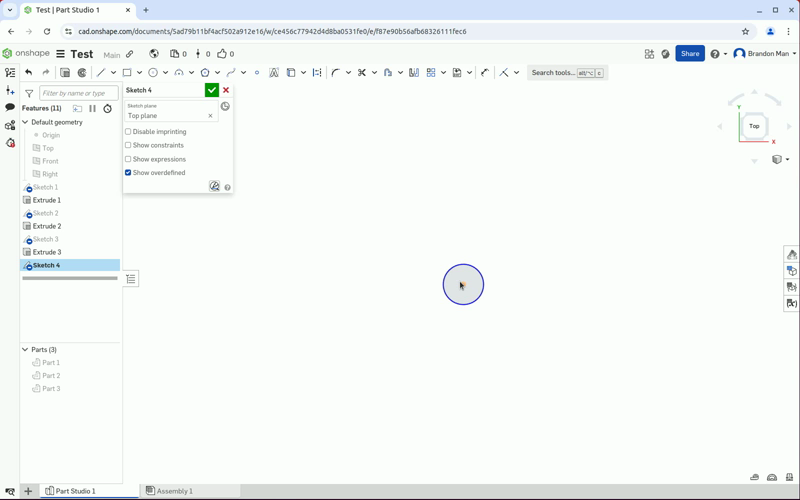
scroll(6)
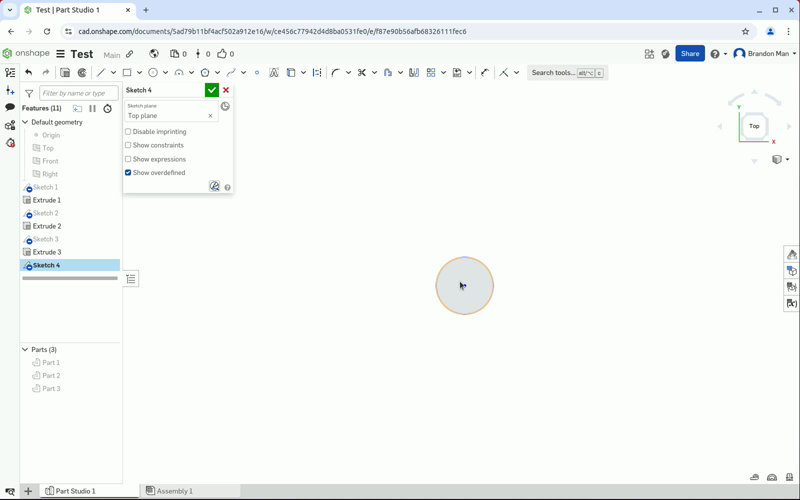
scroll(6)
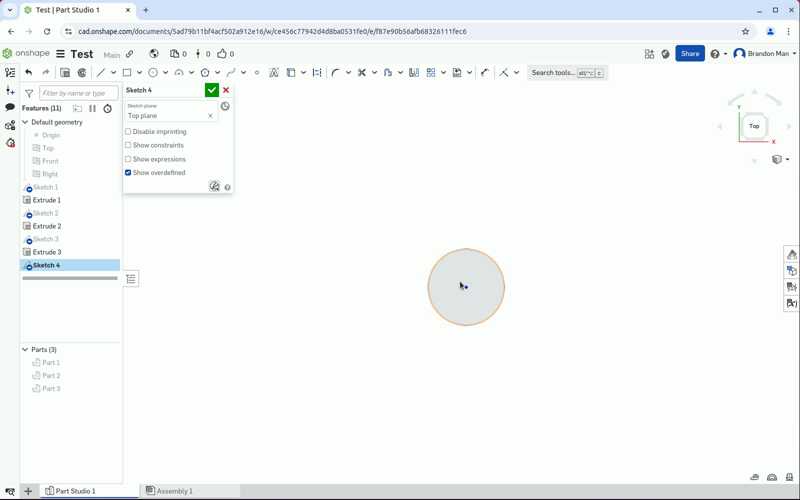
scroll(6)
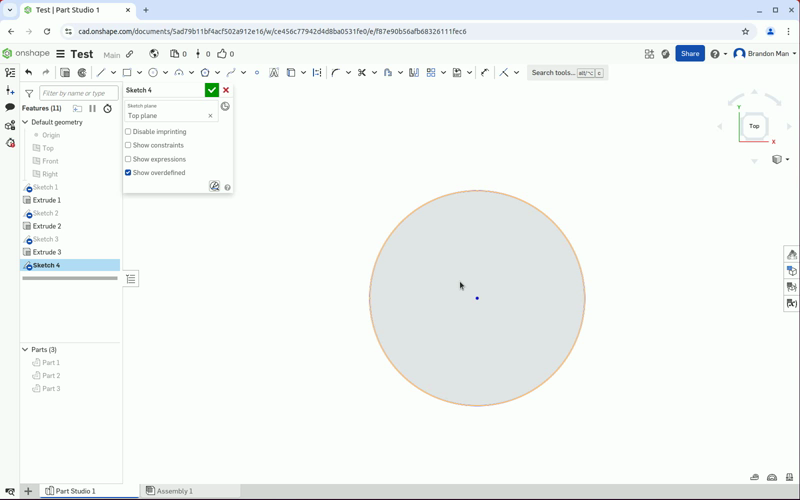
click(460, 281)
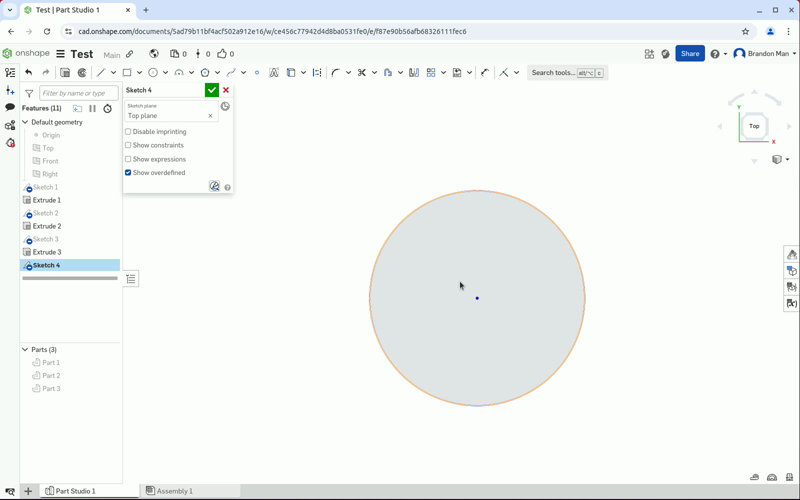
scroll(-6)
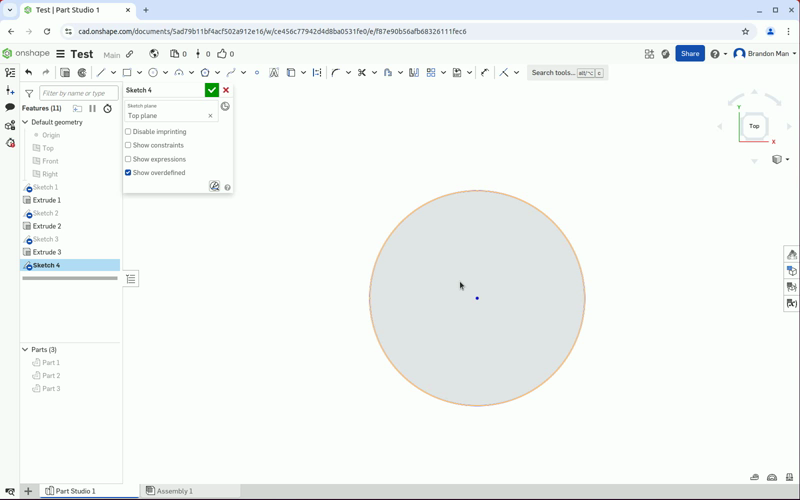
scroll(-6)
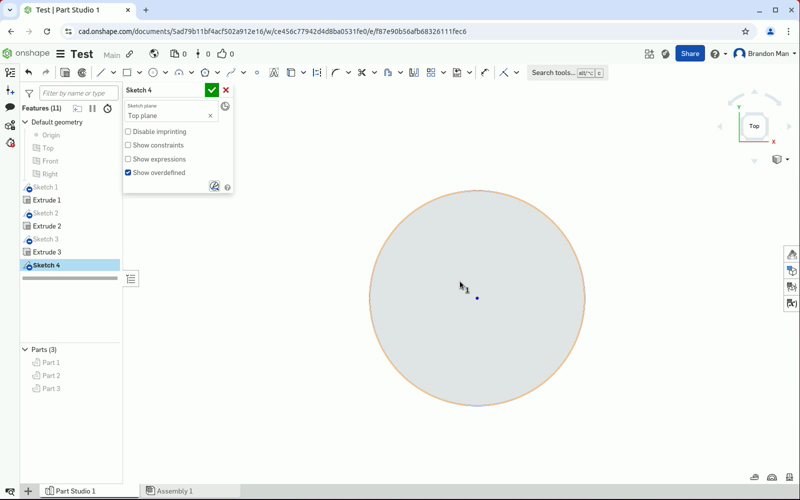
scroll(-6)
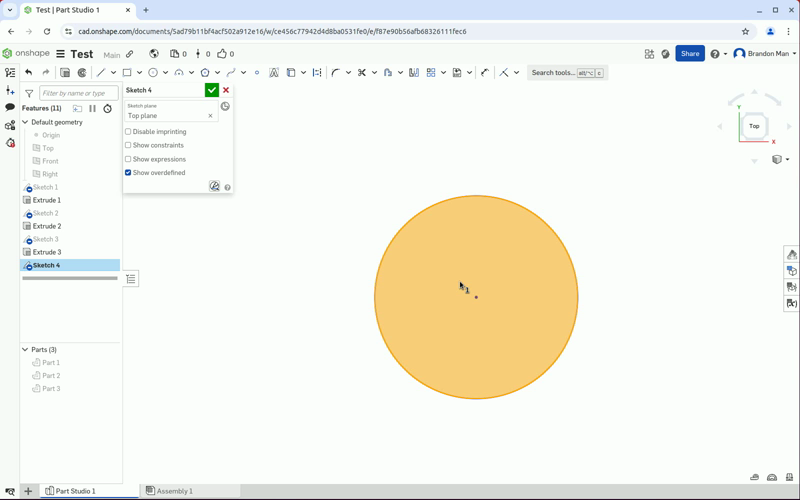
scroll(-6)
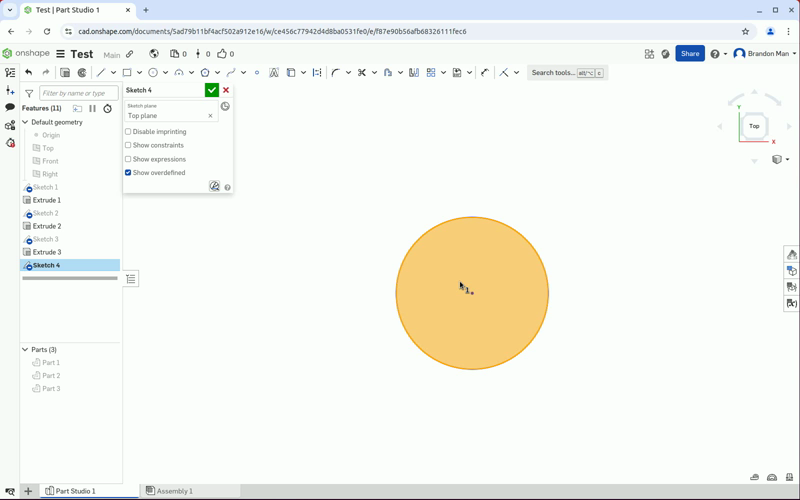
scroll(-6)
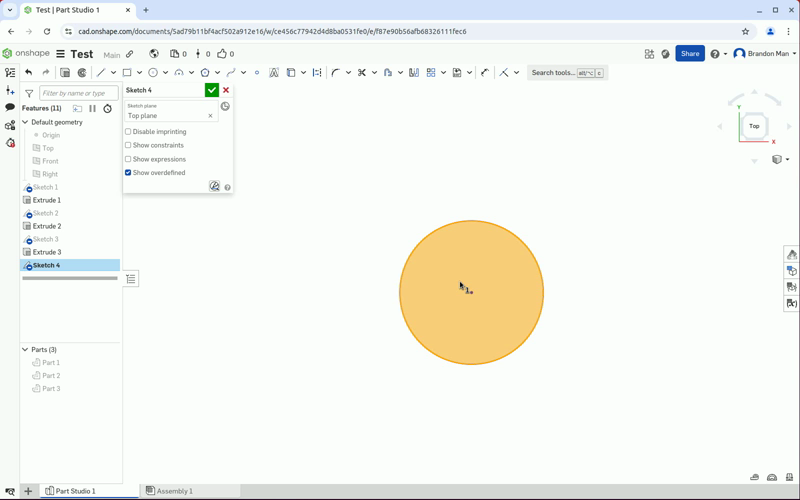
scroll(-6)
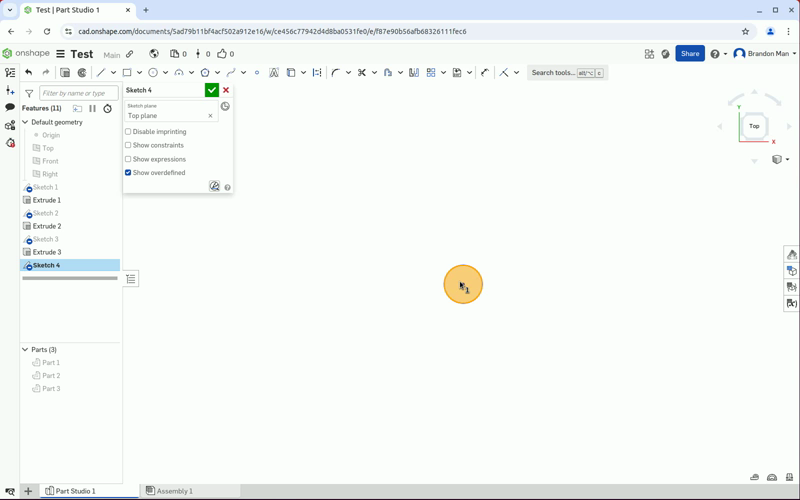
scroll(-6)
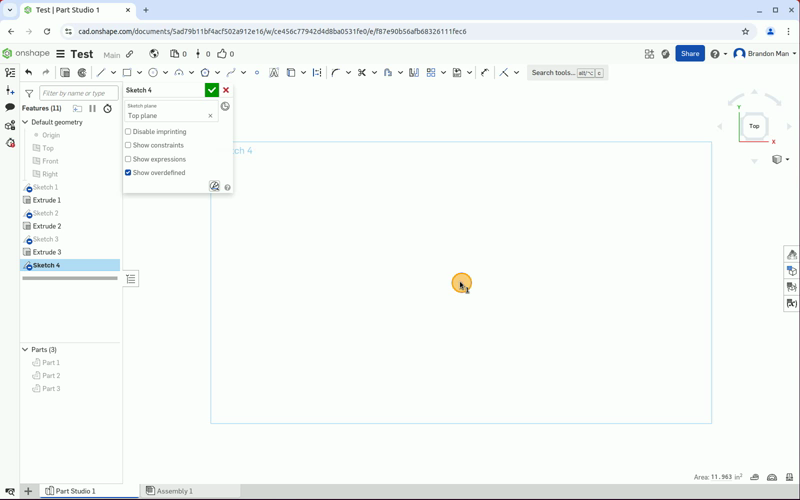
mouse_move(73, 352)
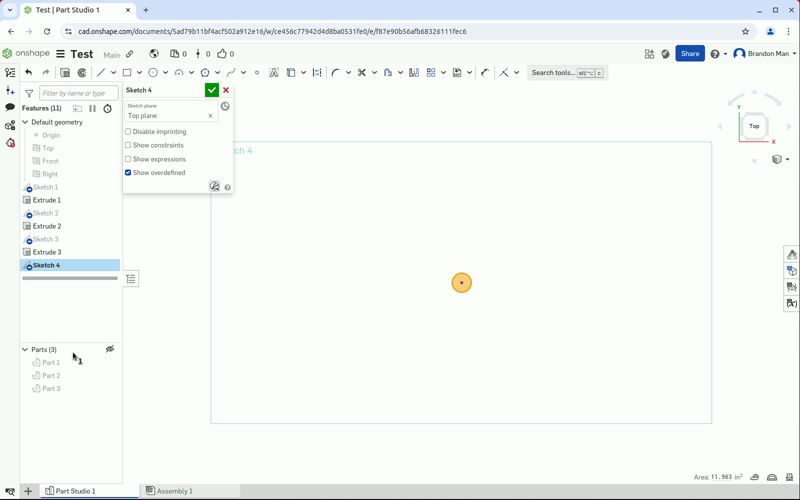
key(shift+y)
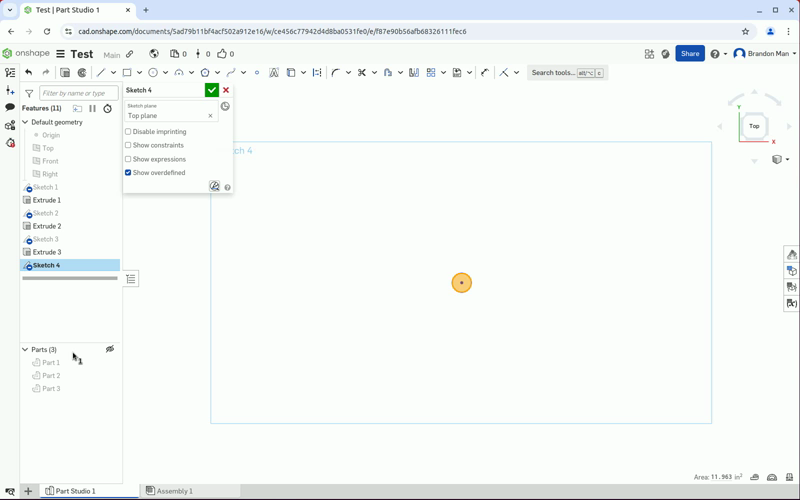
key(shift+e)
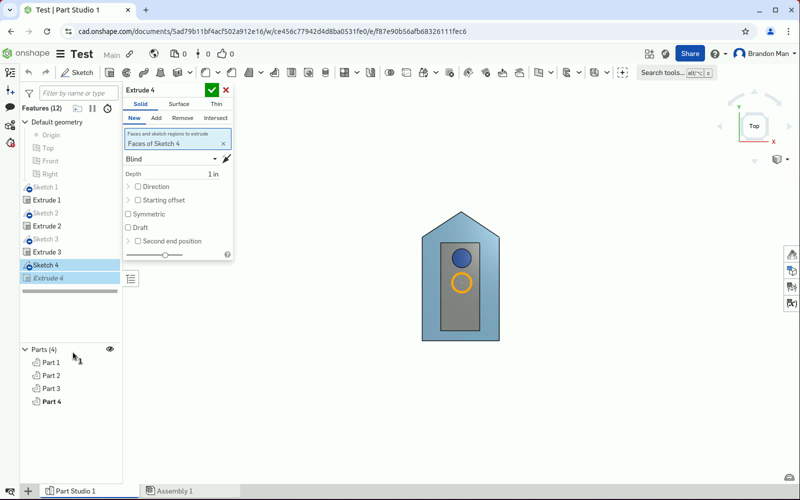
mouse_move(143, 106)
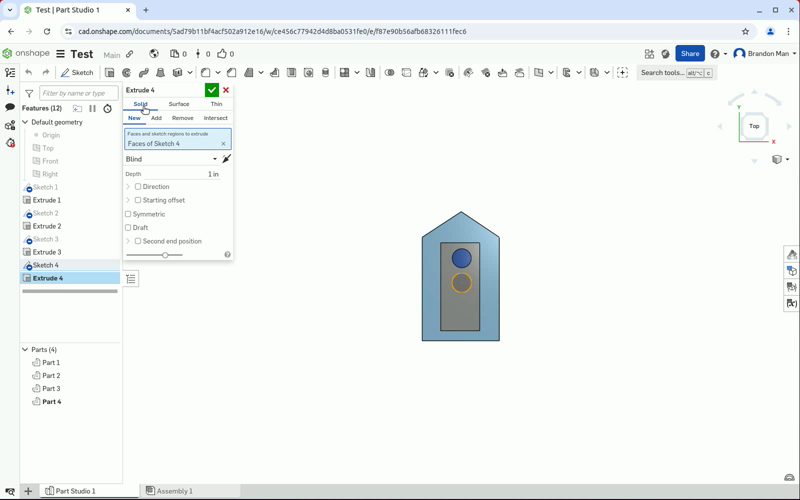
click(143, 106)
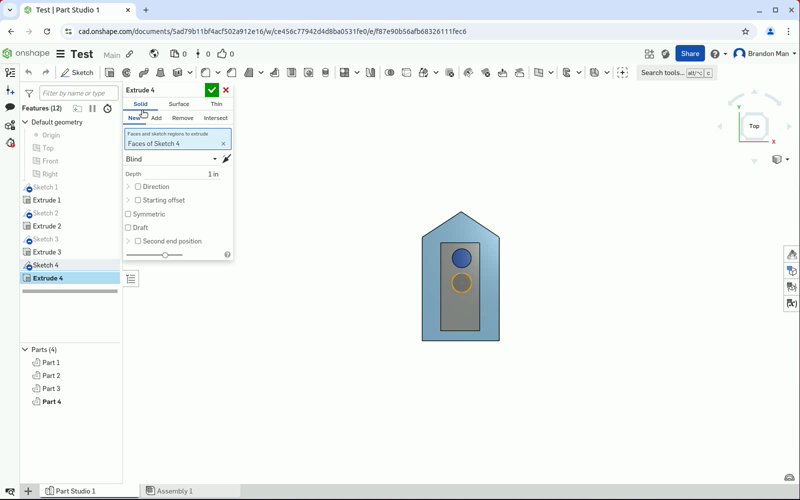
mouse_move(137, 120)
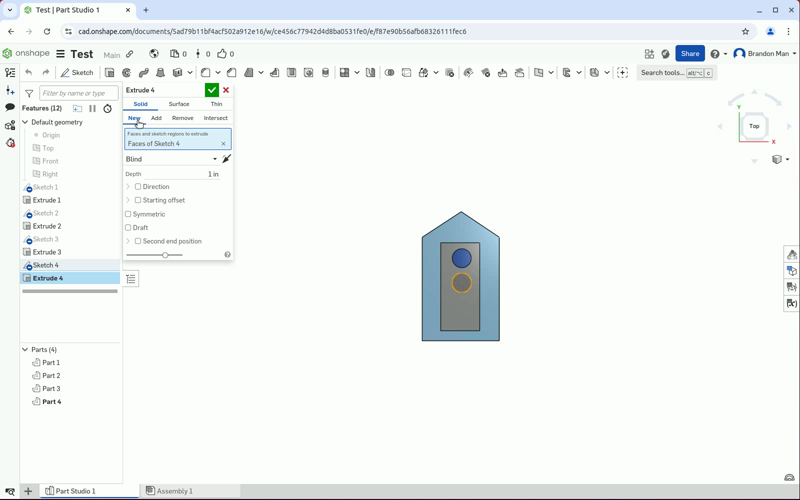
click(137, 120)
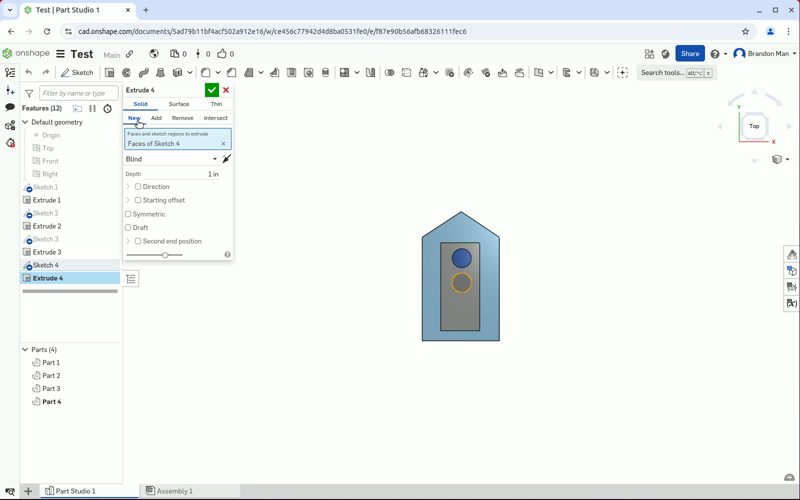
key(tab, 4)
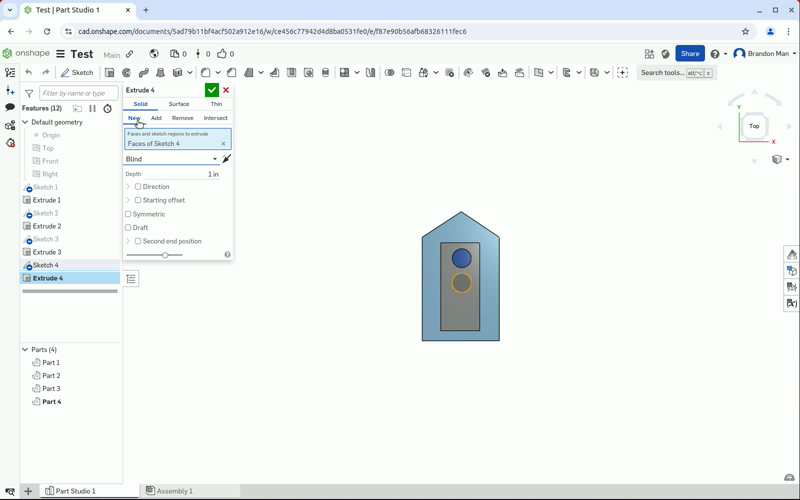
text(23.108)
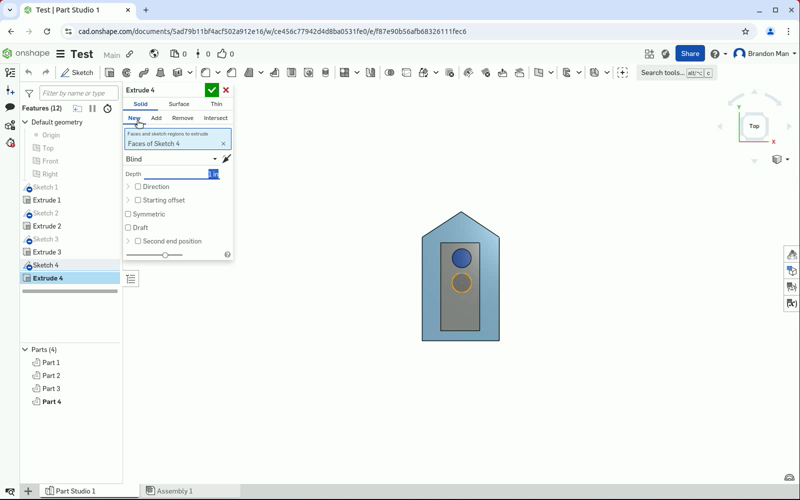
key(enter)
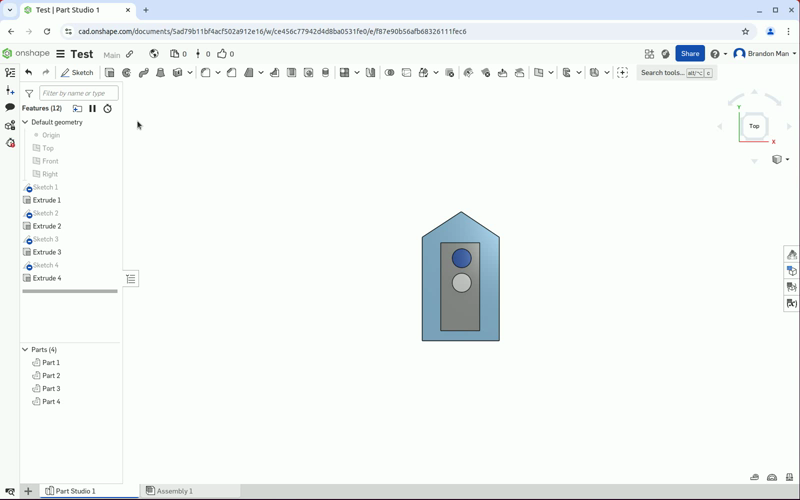
key(shift+h)
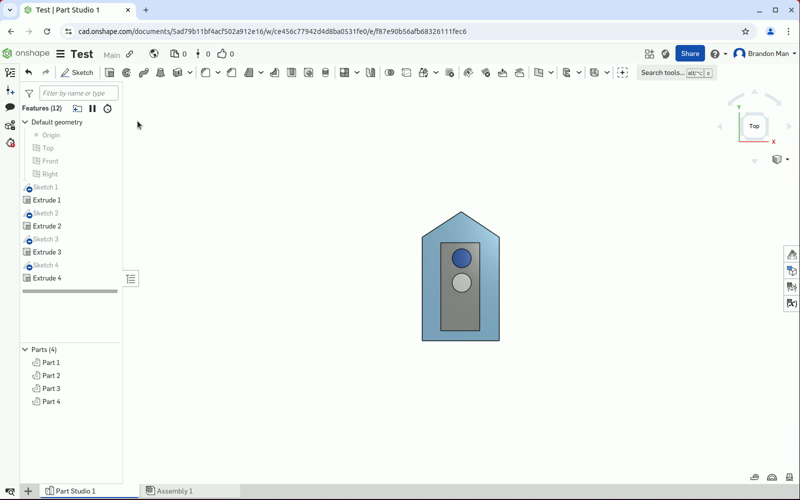
key(shift+h)
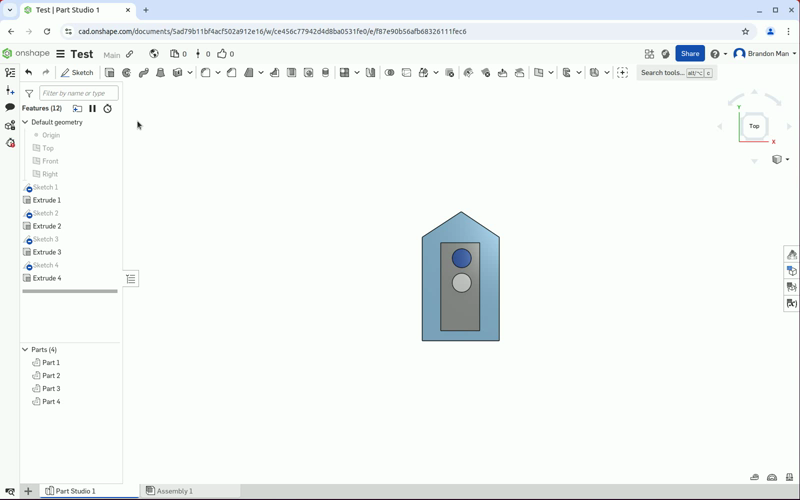
mouse_move(73, 189)
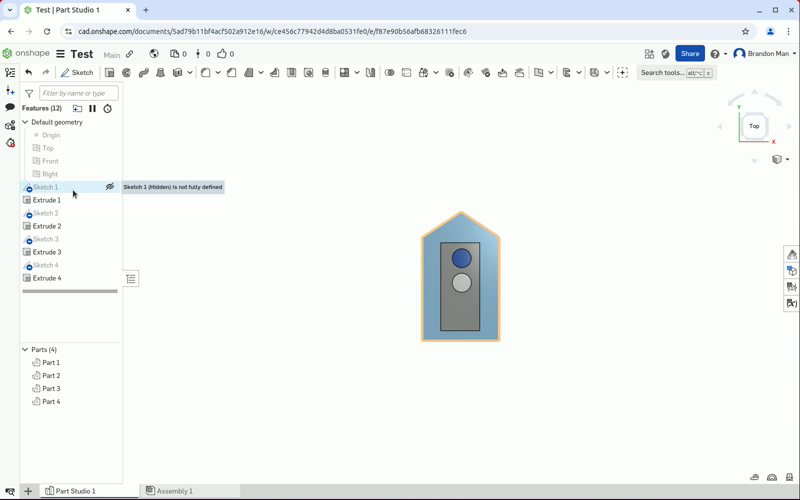
click(73, 189)
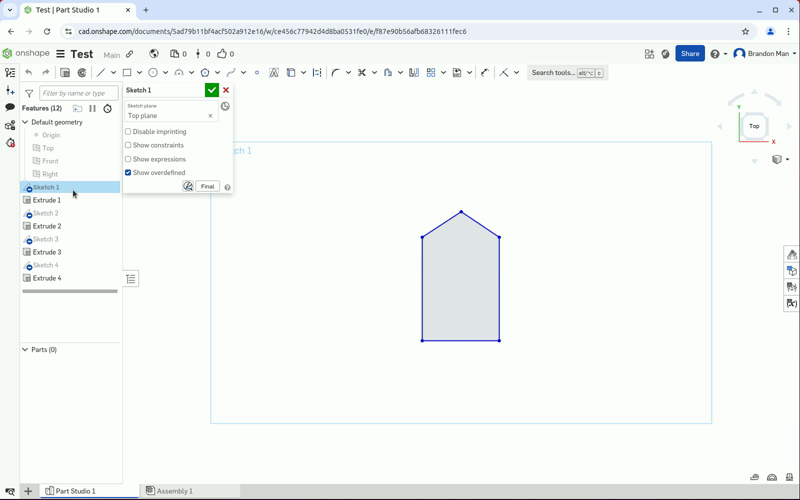
mouse_move(229, 92)
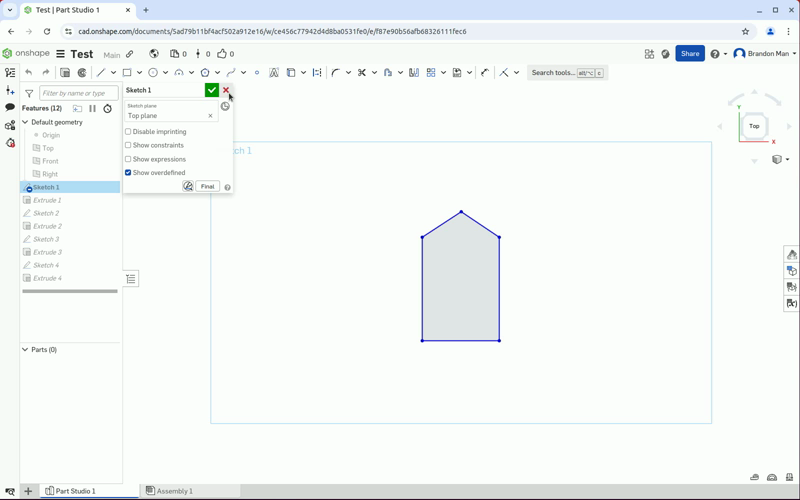
click(229, 92)
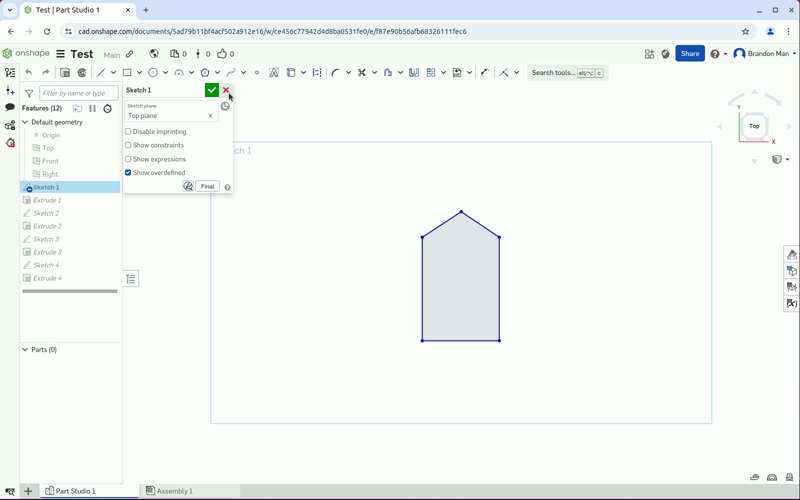
key(shift+s)
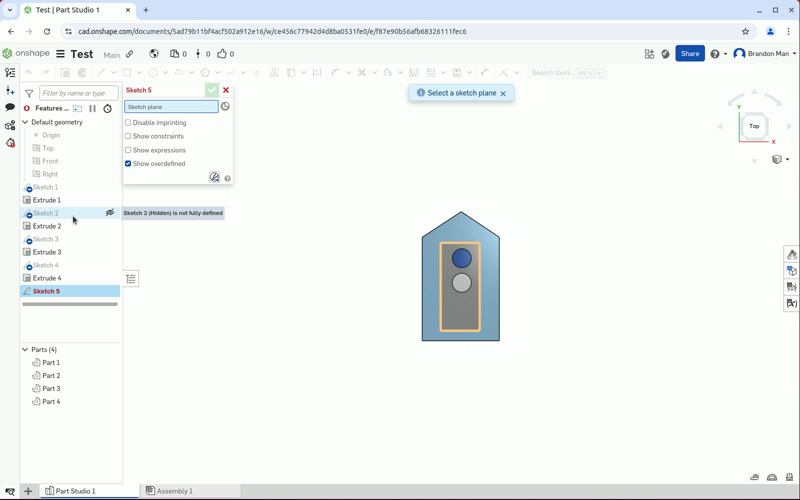
scroll(3)
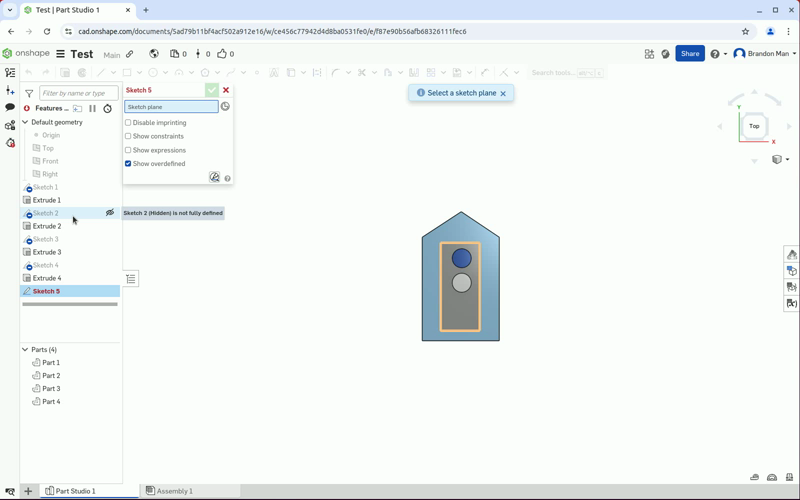
mouse_move(73, 150)
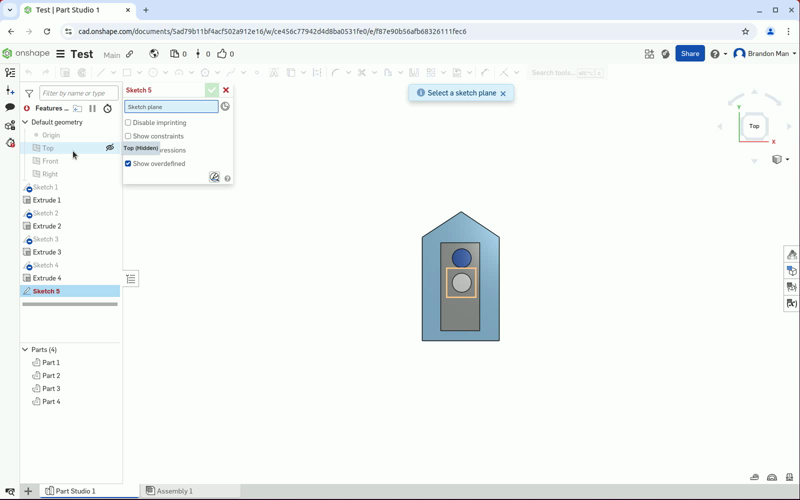
click(73, 150)
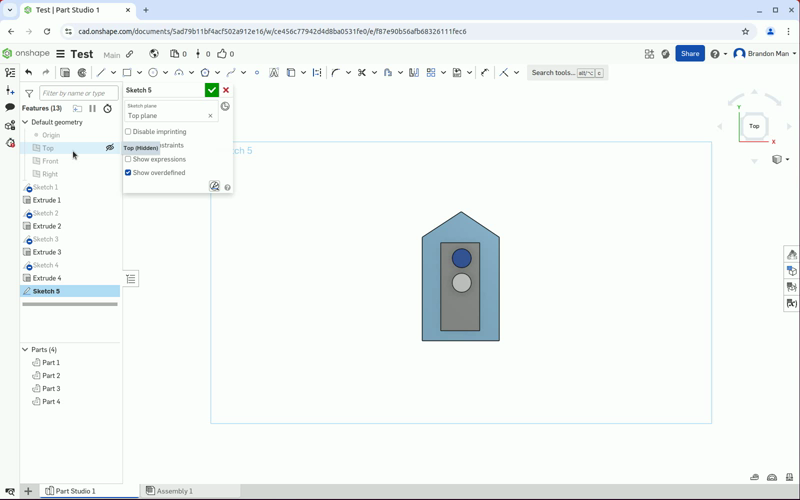
mouse_move(73, 352)
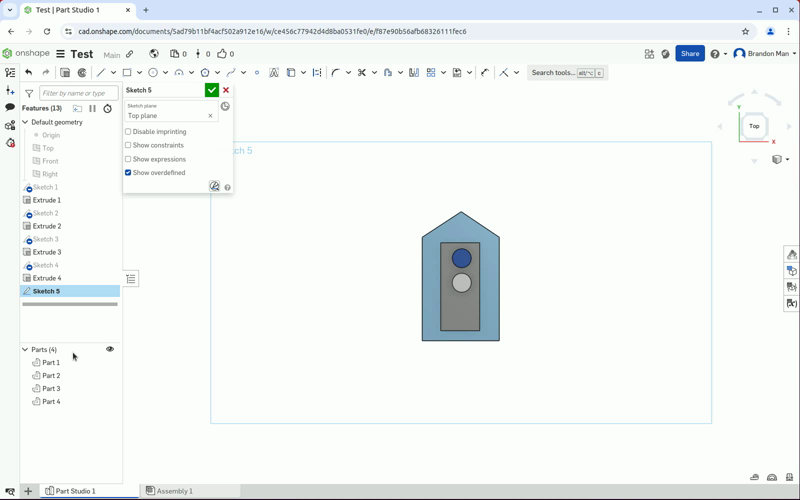
key(y)
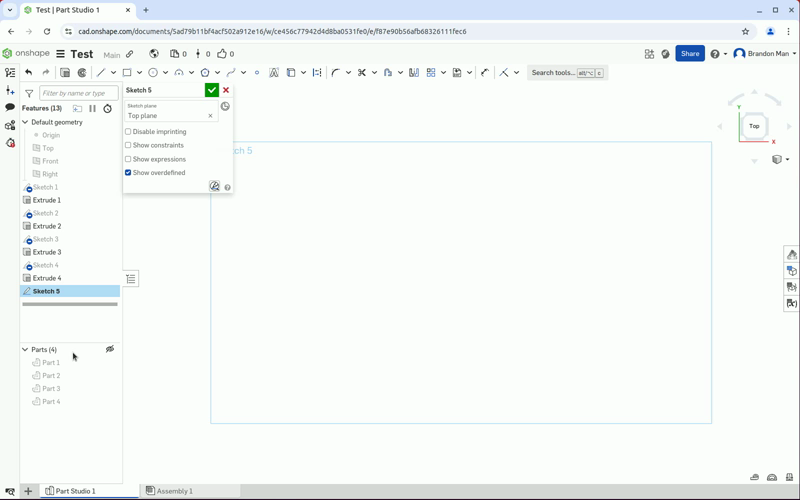
key(c)
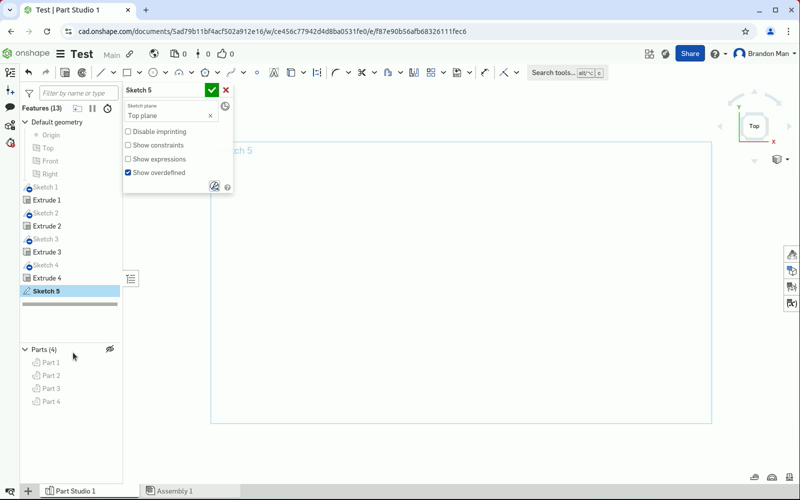
key_down(shift)
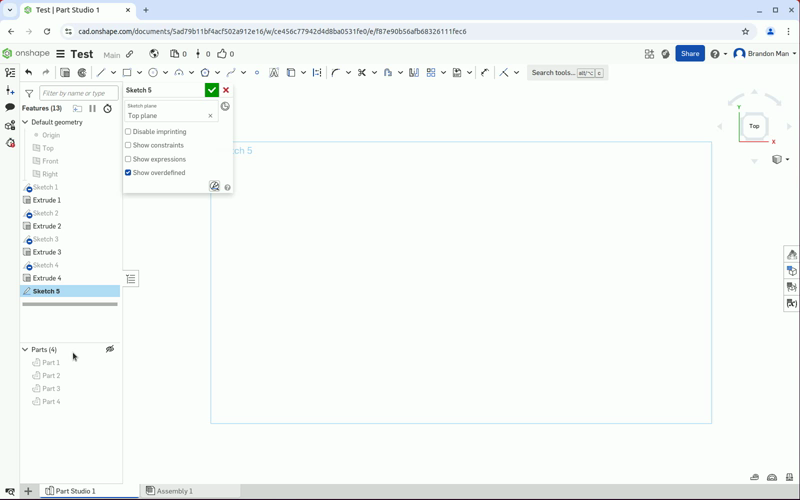
mouse_move(461, 307)
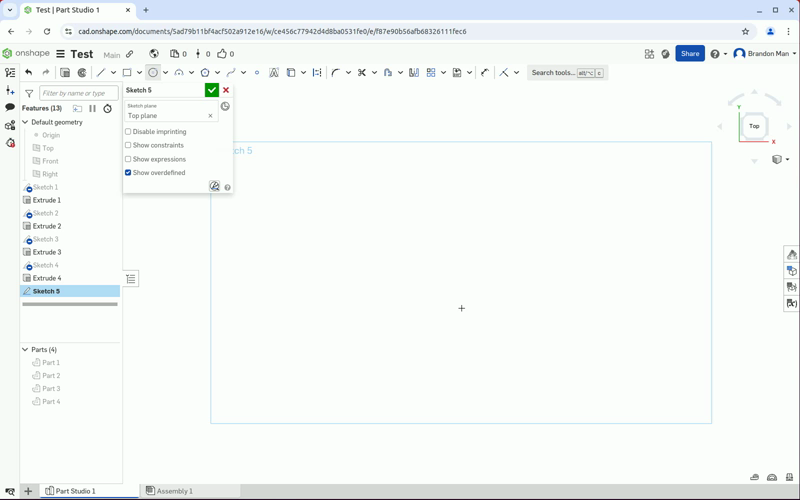
click(461, 307)
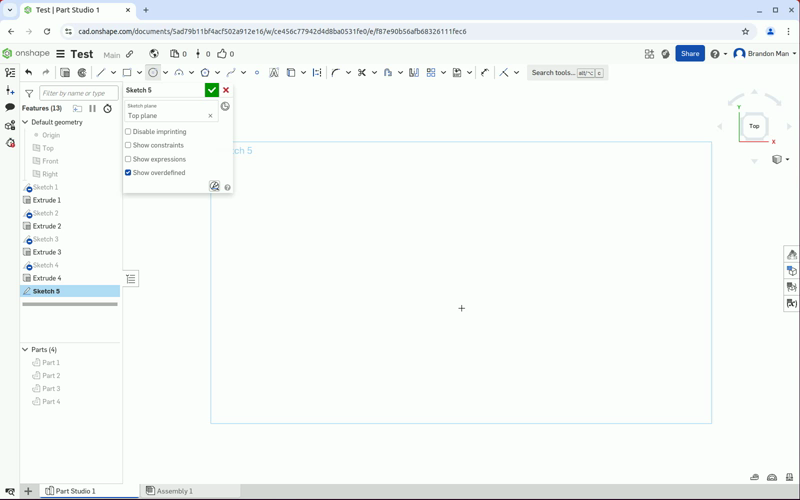
key_up(shift)
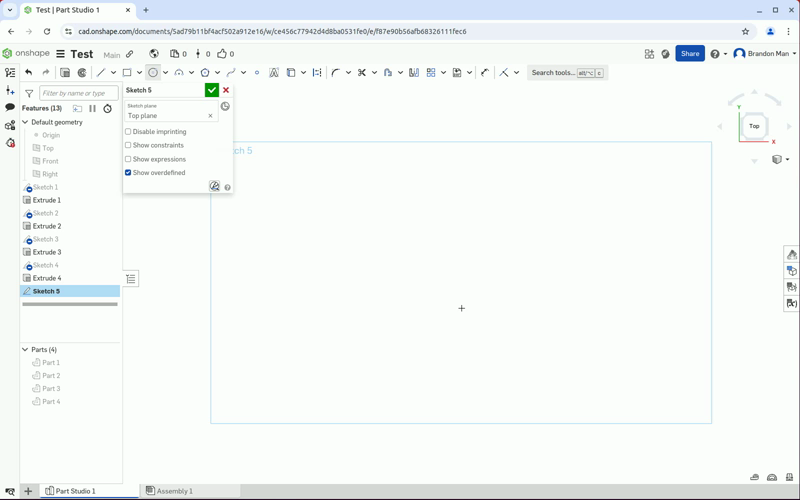
mouse_move(471, 307)
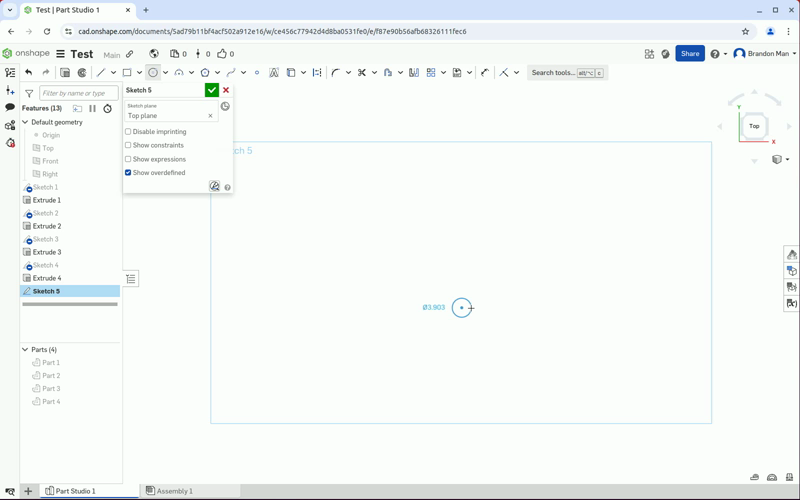
click(471, 307)
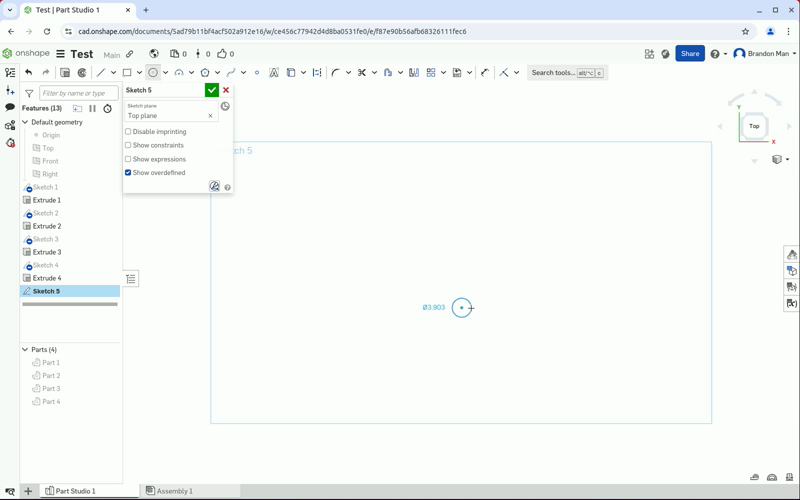
key(esc)
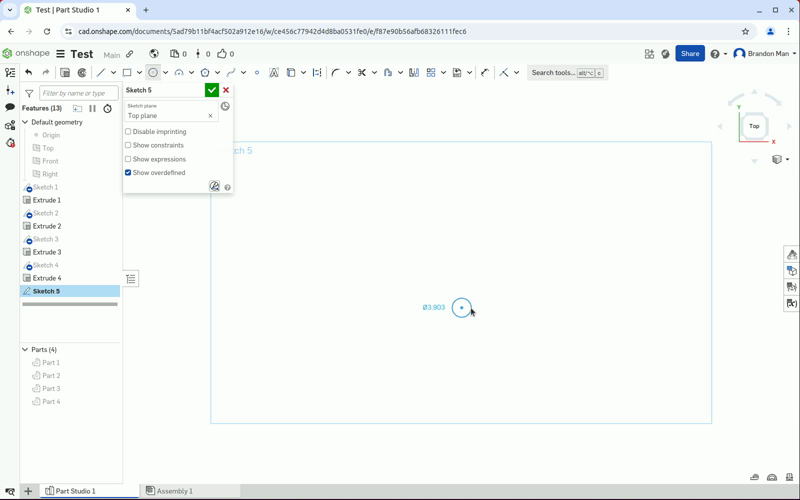
mouse_move(462, 304)
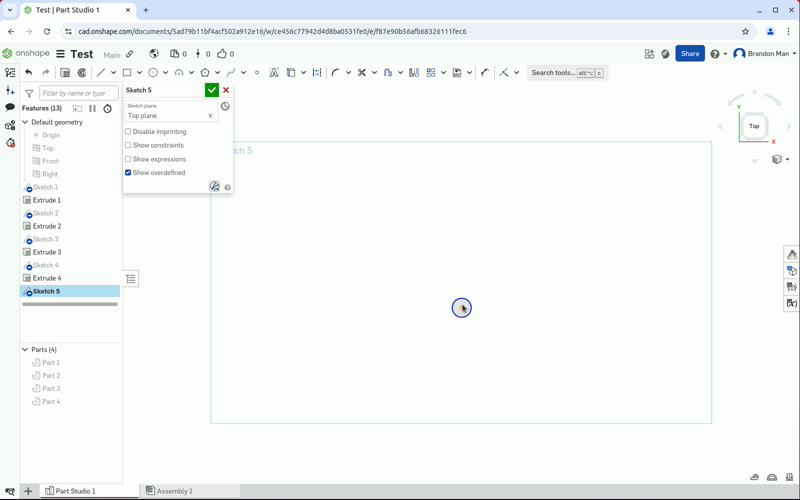
scroll(6)
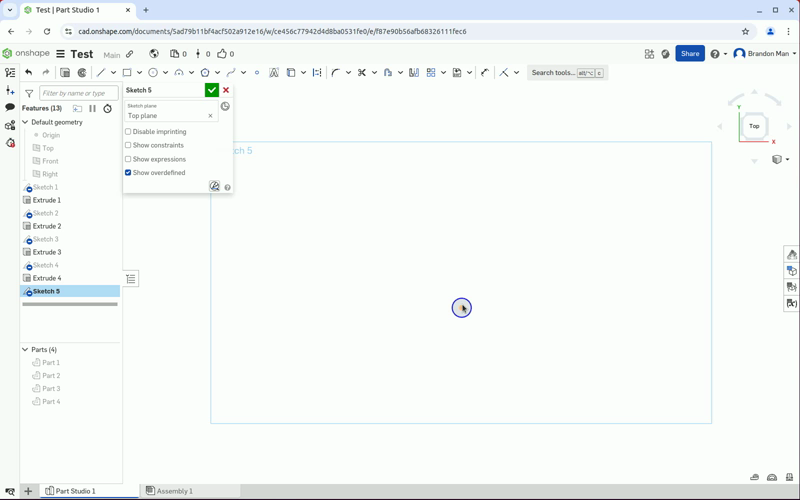
scroll(6)
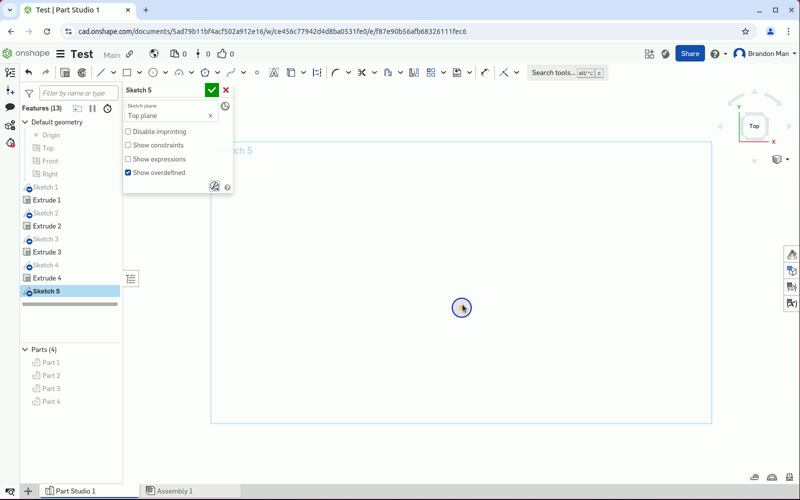
scroll(6)
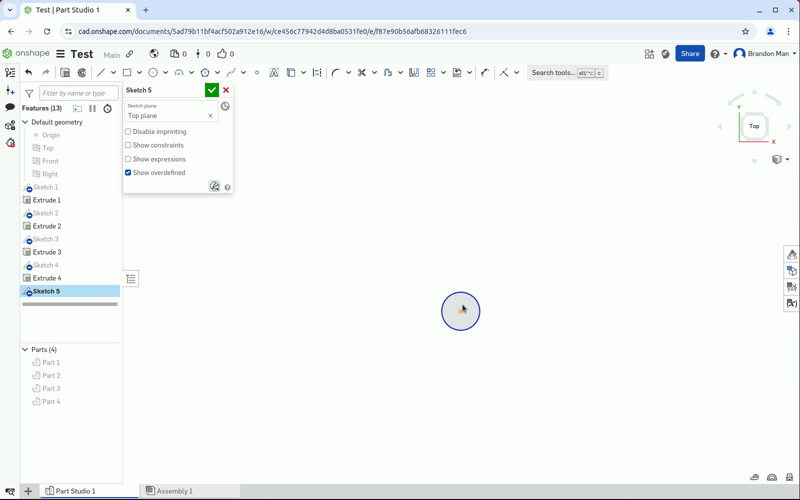
scroll(6)
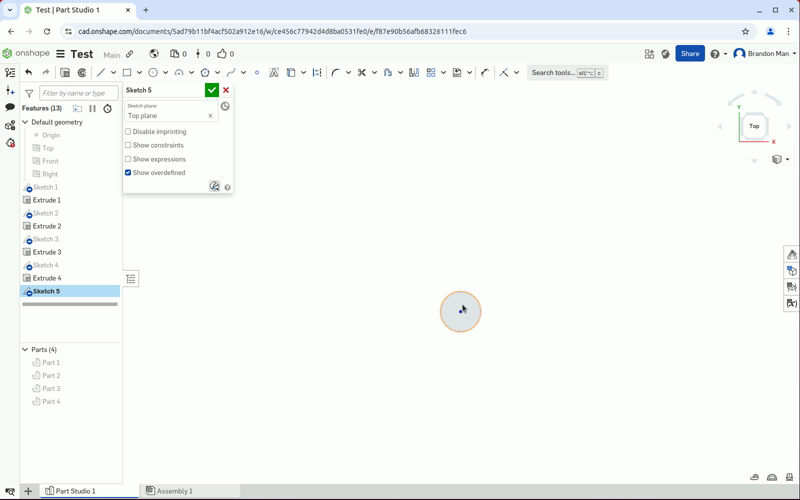
scroll(6)
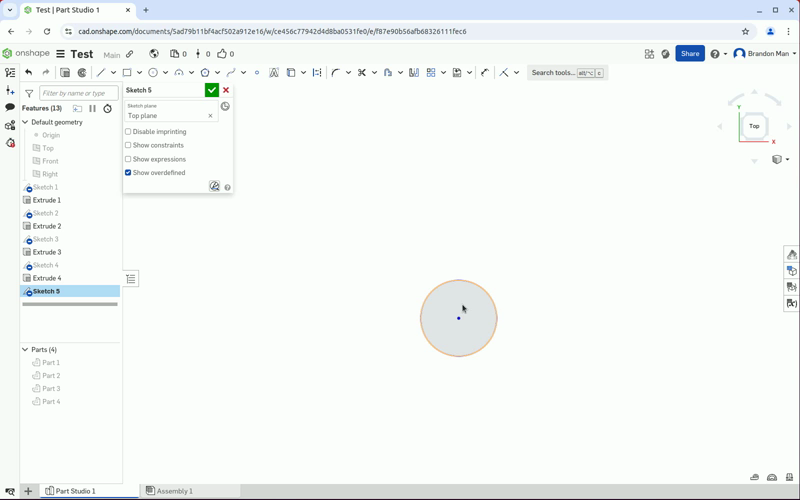
scroll(6)
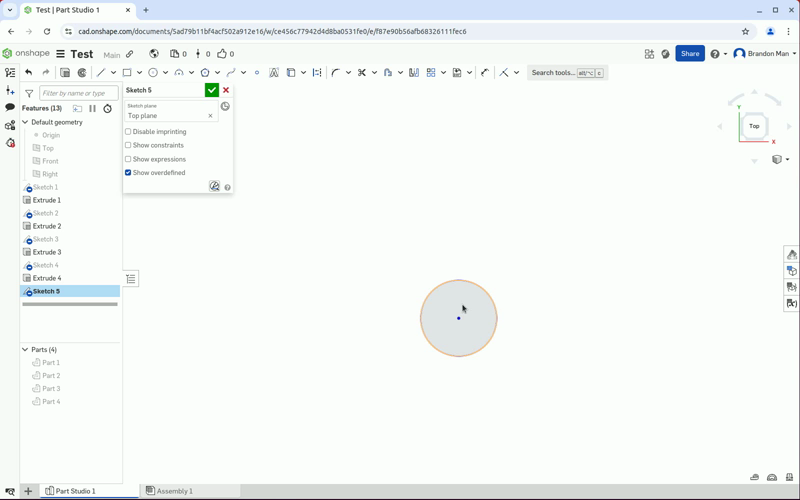
scroll(6)
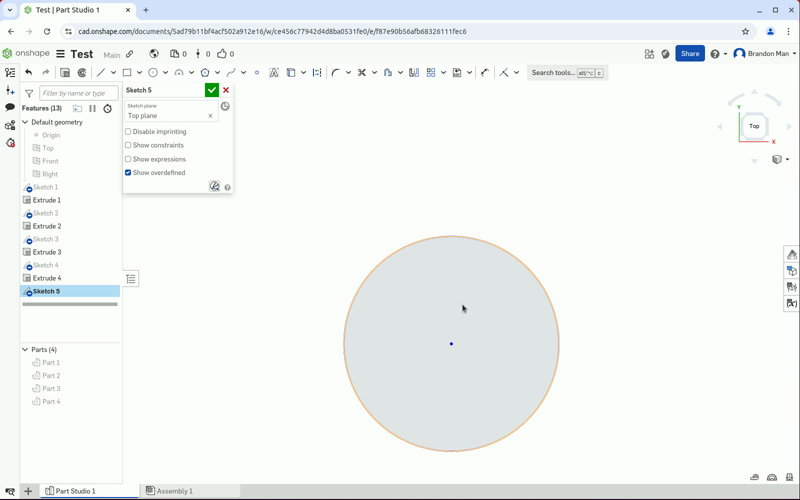
click(462, 304)
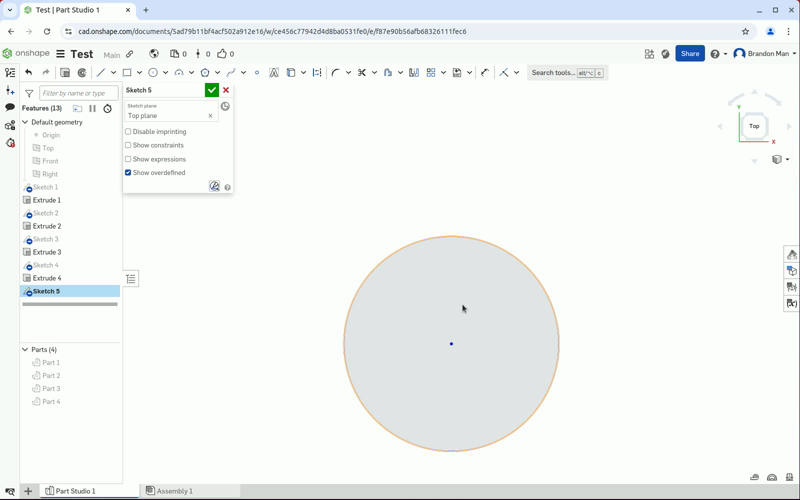
scroll(-6)
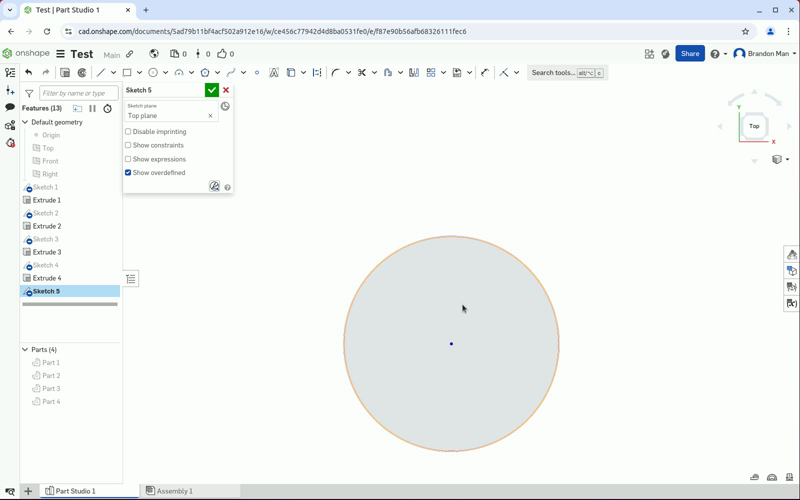
scroll(-6)
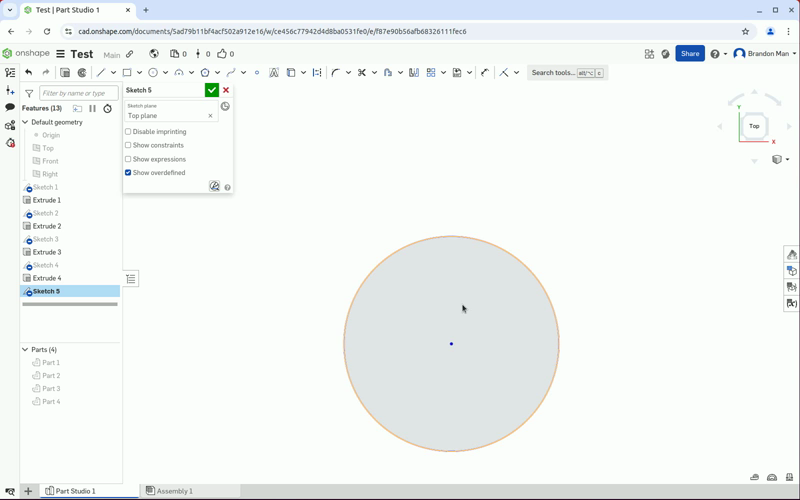
scroll(-6)
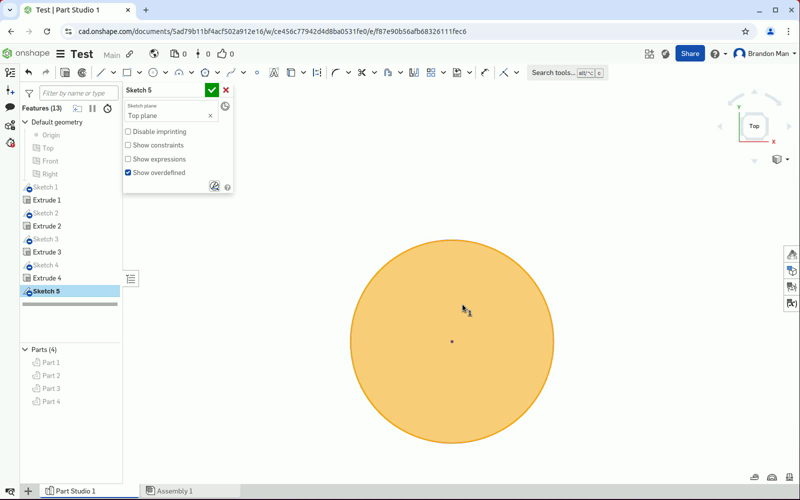
scroll(-6)
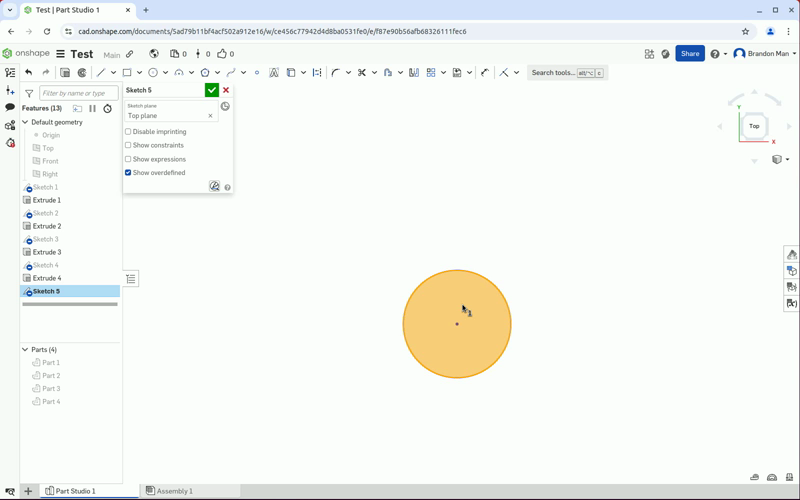
scroll(-6)
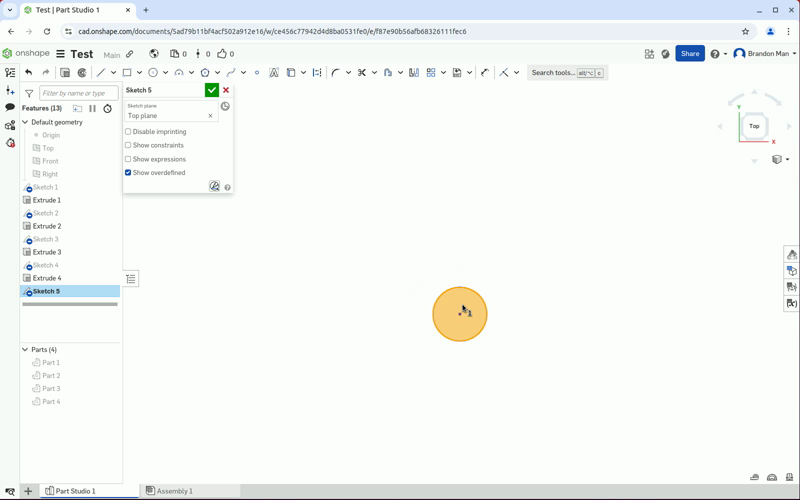
scroll(-6)
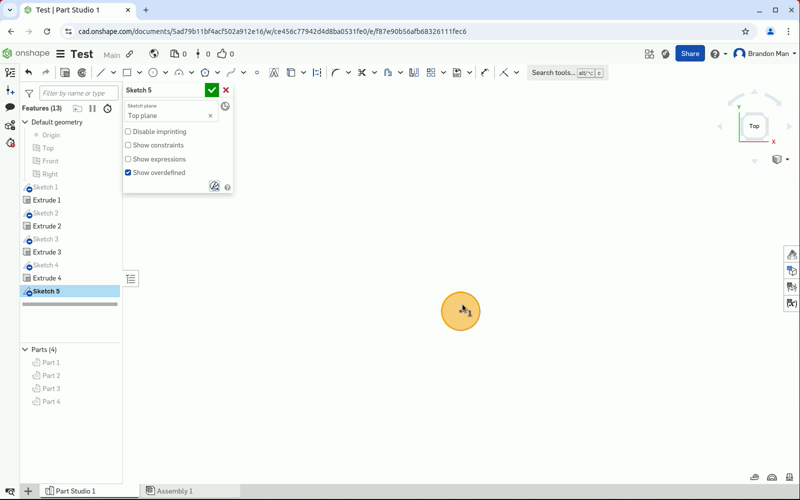
scroll(-6)
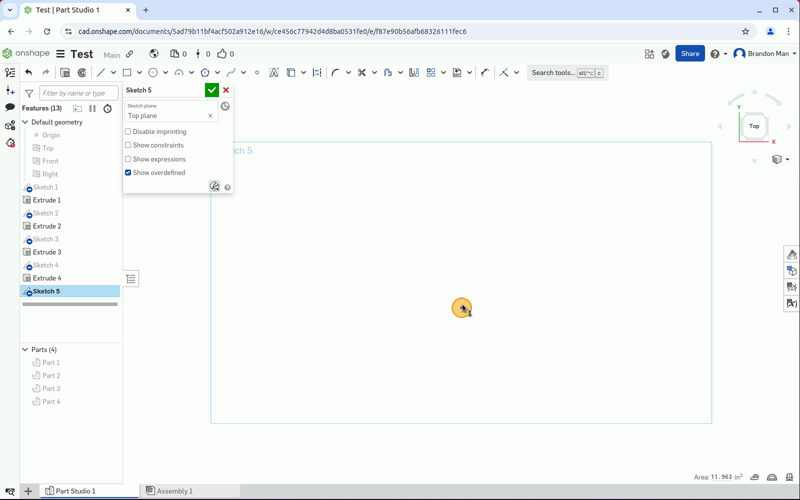
mouse_move(73, 352)
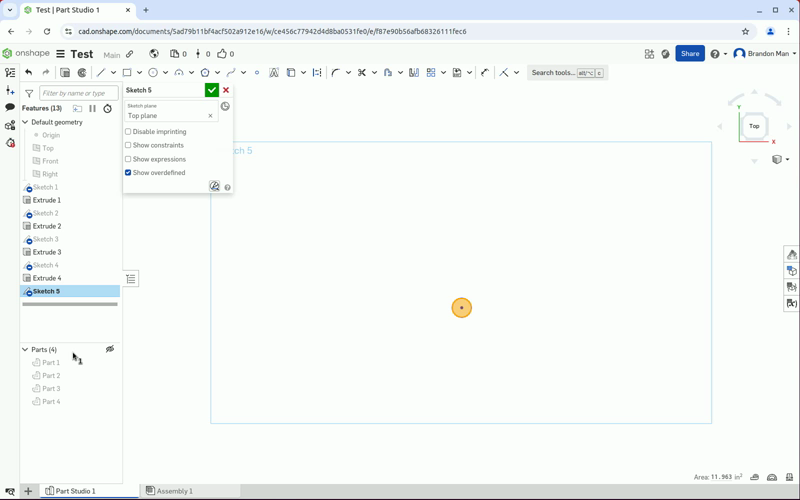
key(shift+y)
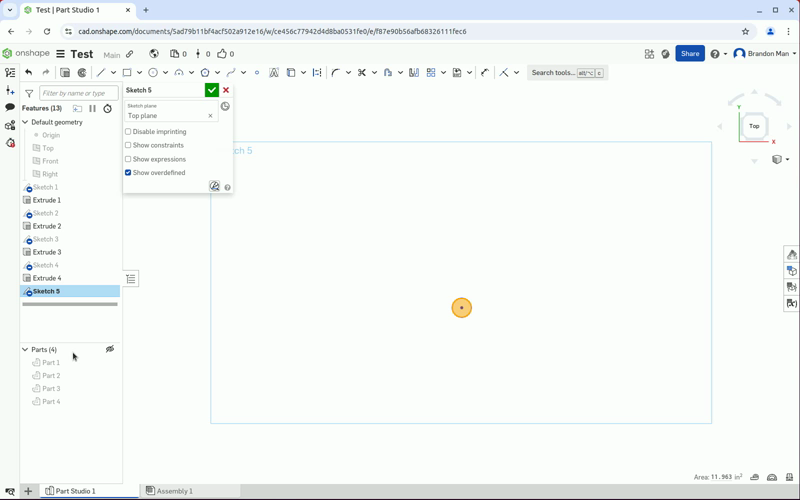
key(shift+e)
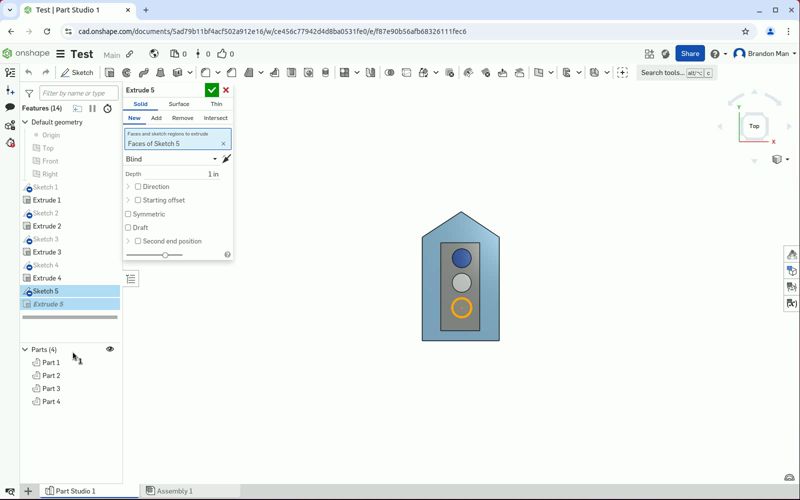
mouse_move(143, 106)
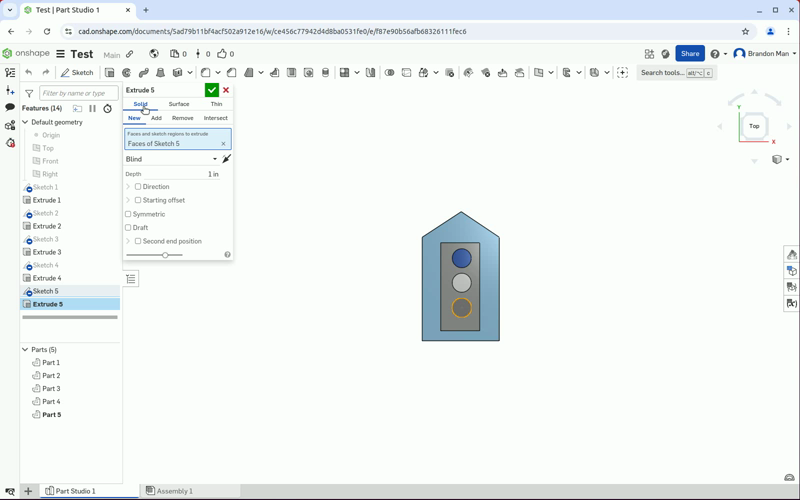
click(143, 106)
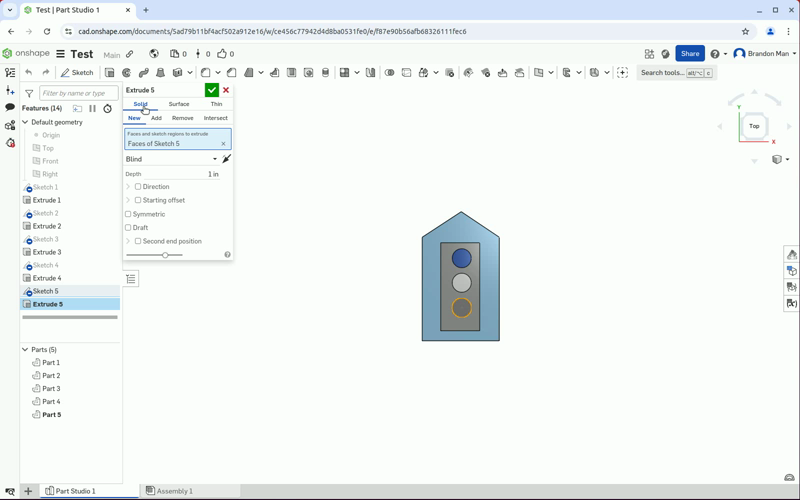
mouse_move(137, 120)
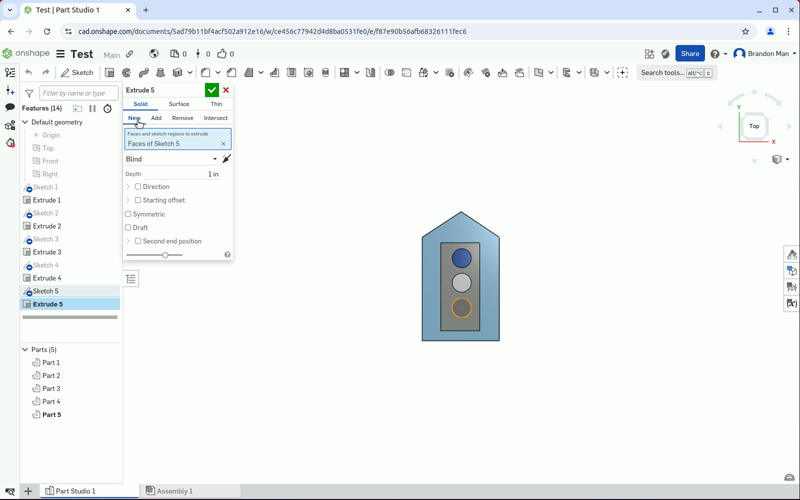
click(137, 120)
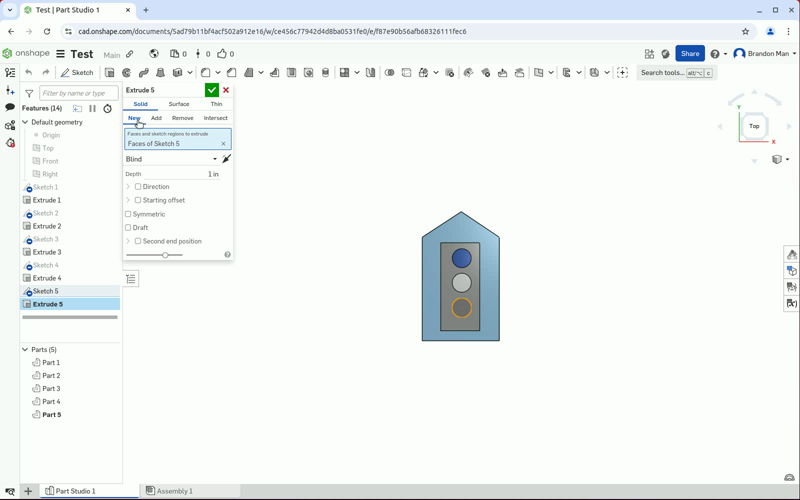
key(tab, 4)
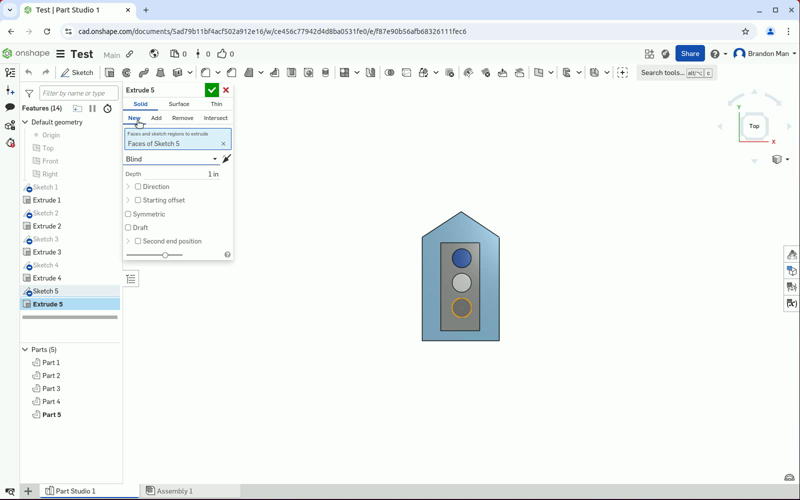
text(23.108)
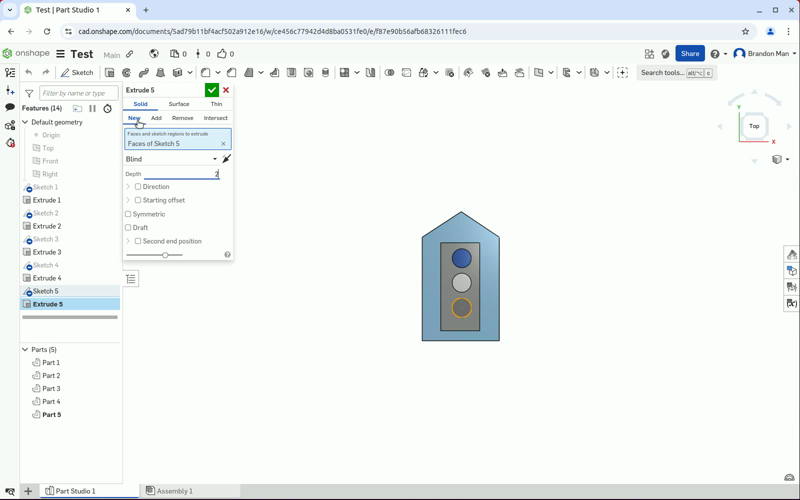
key(enter)
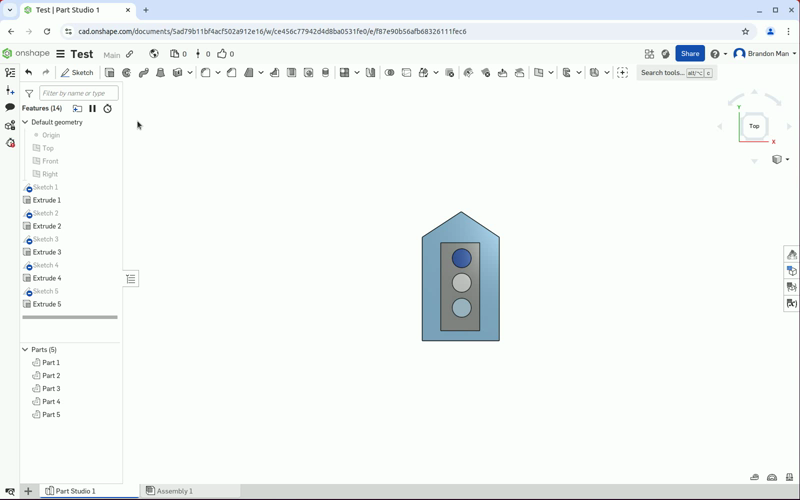
key(shift+h)
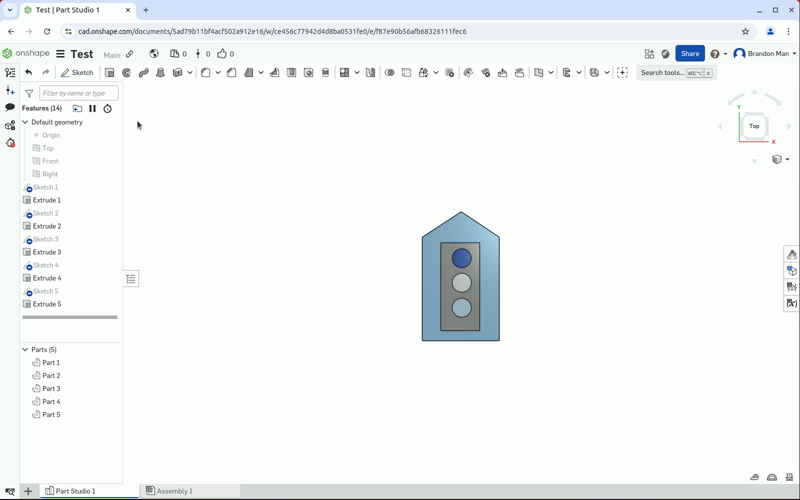
key(shift+h)
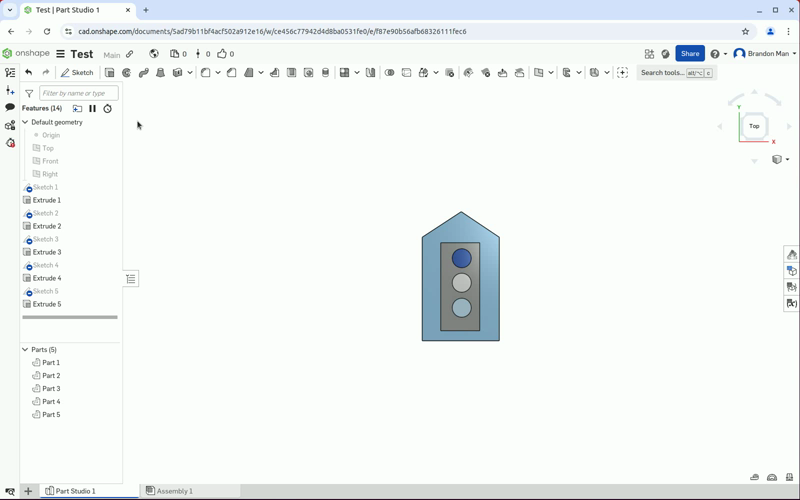
key(shift+7)
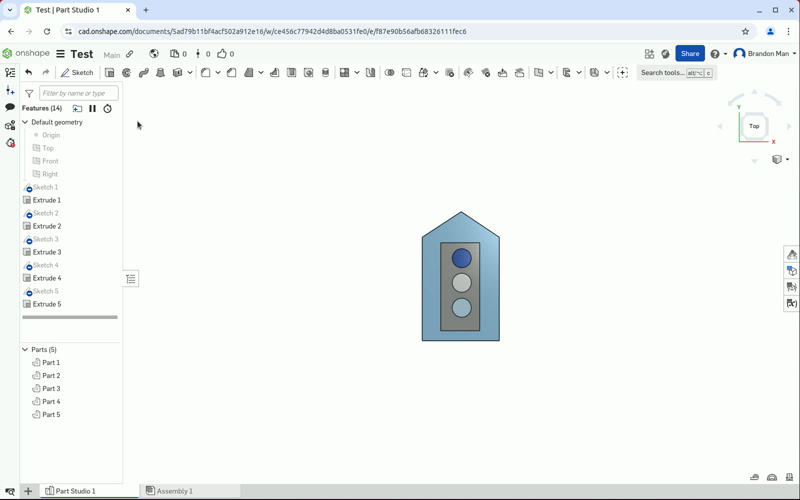
key(up, 3)
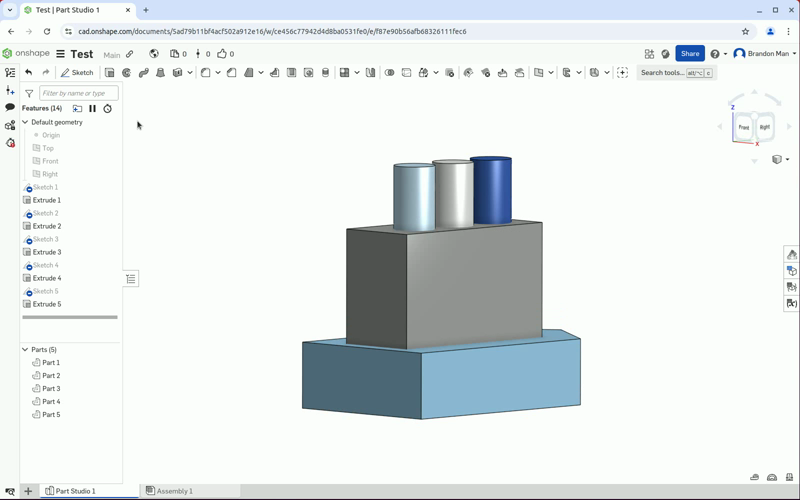
key(left, 3)
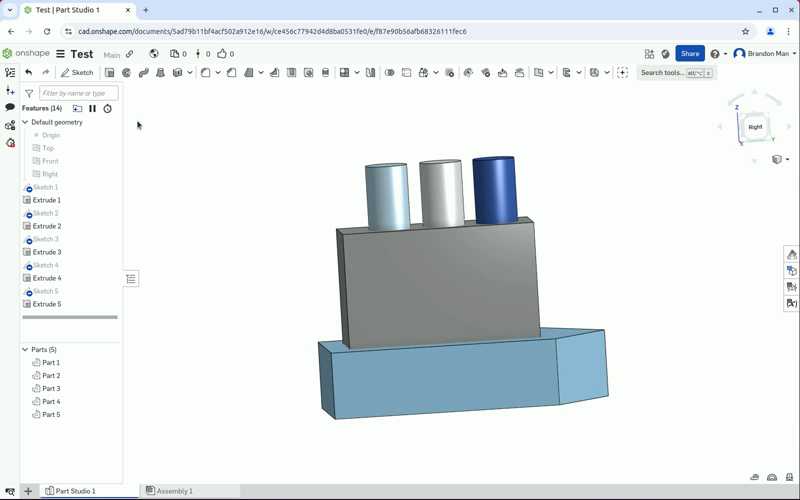
key(right, 3)
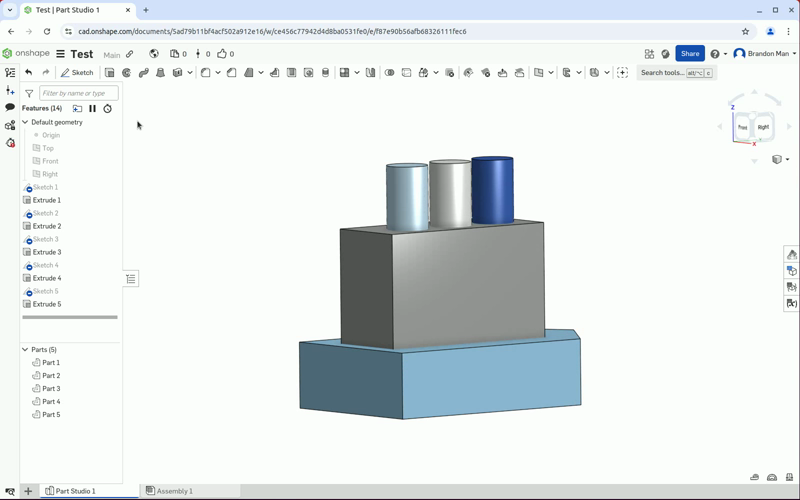
key(down, 3)
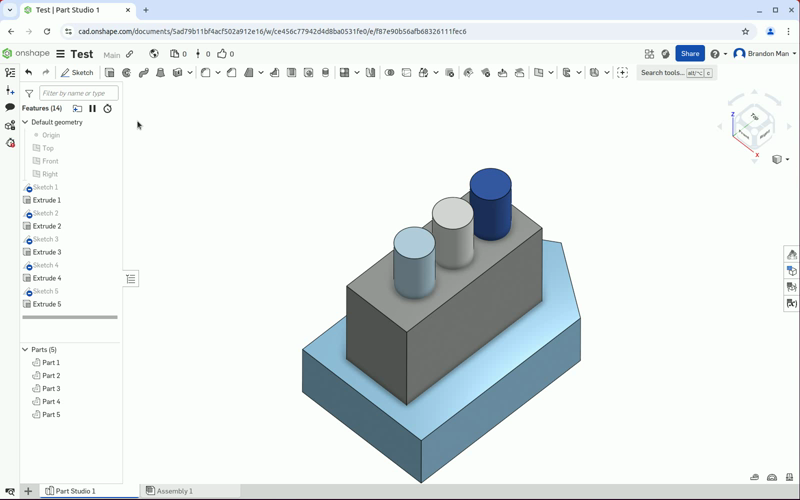
mouse_move(73, 189)
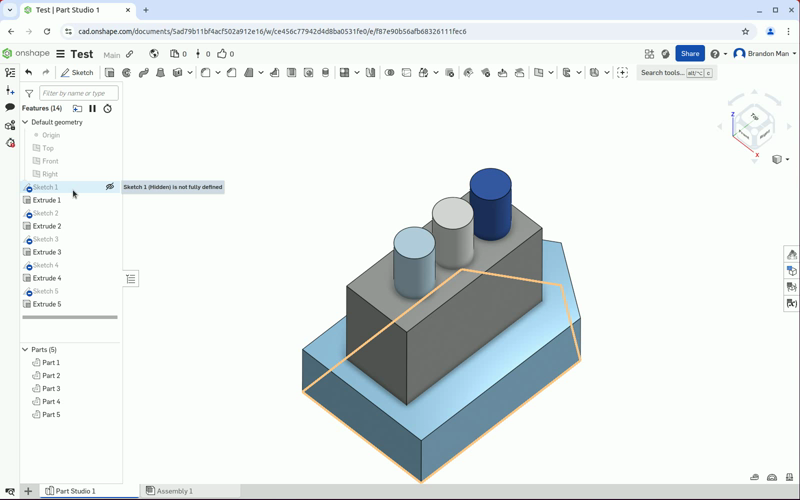
click(73, 189)